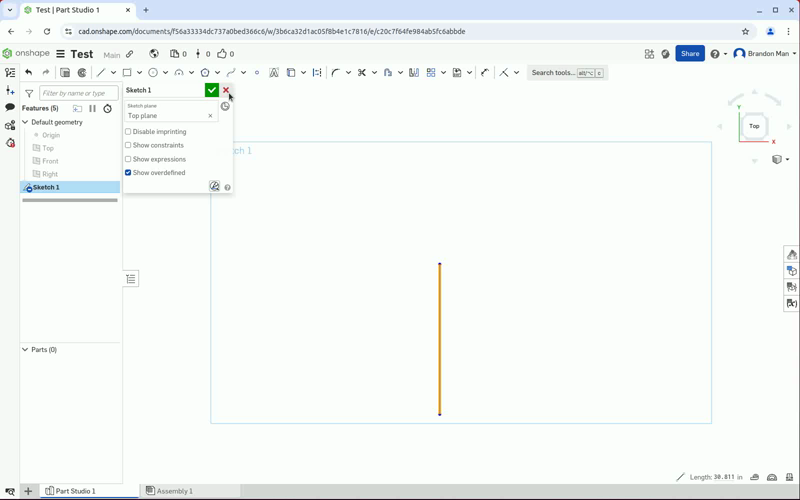
key(shift+h)
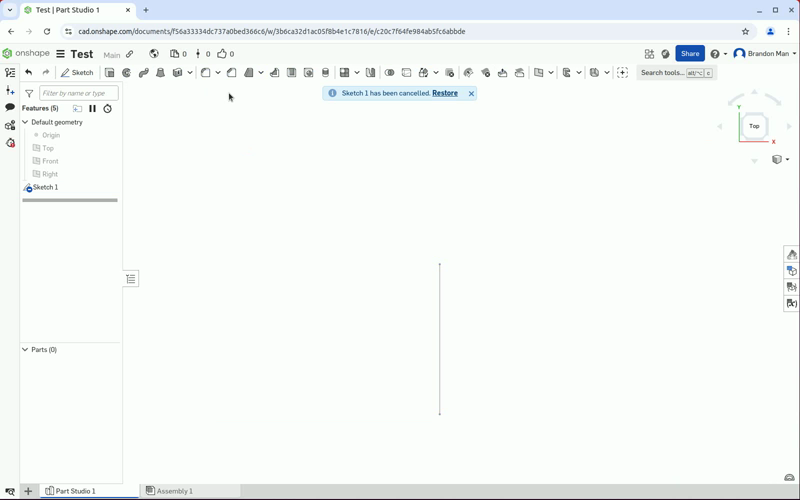
key(shift+s)
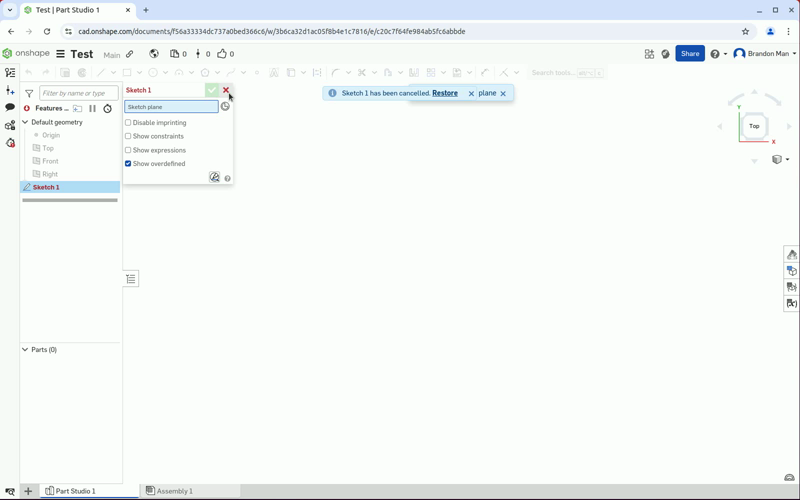
mouse_move(73, 150)
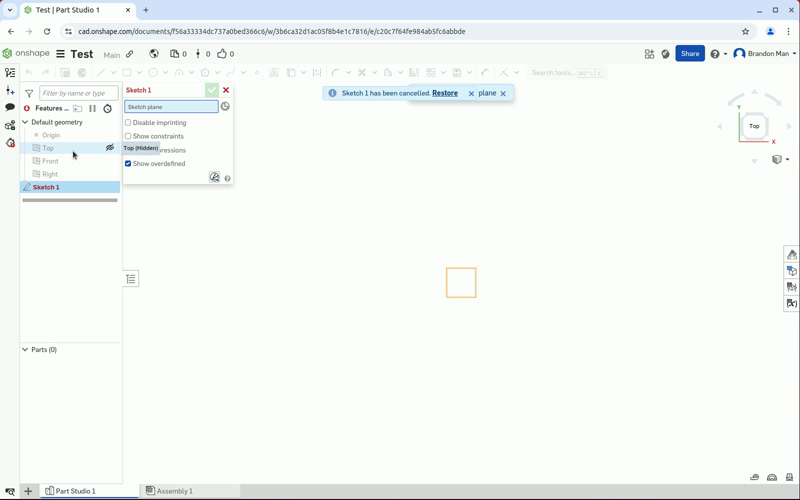
click(73, 150)
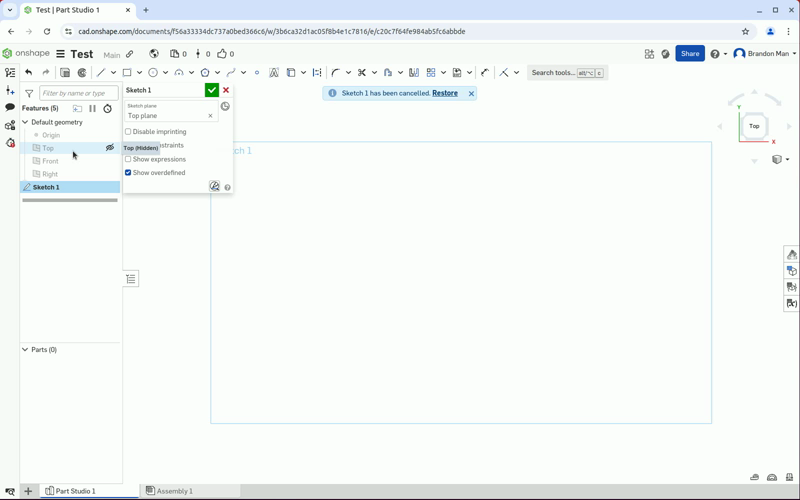
mouse_move(73, 352)
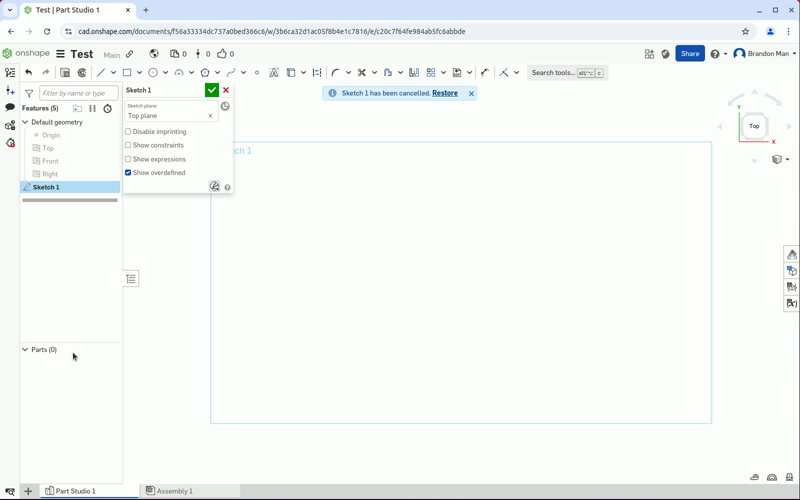
key(y)
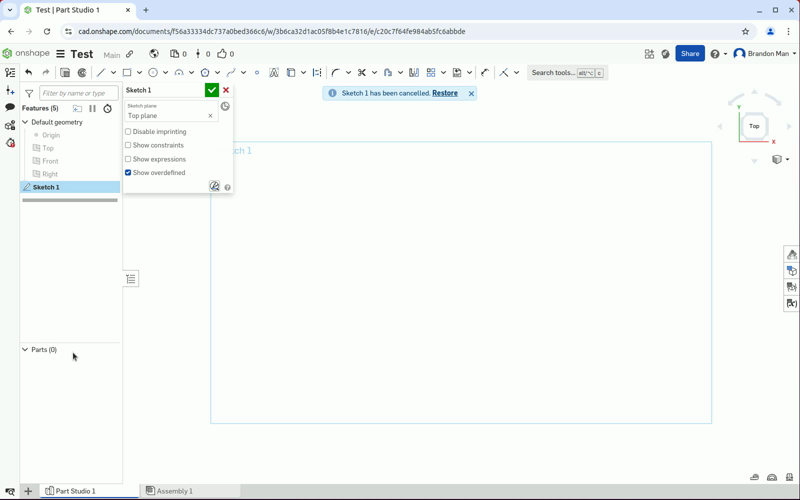
key(l)
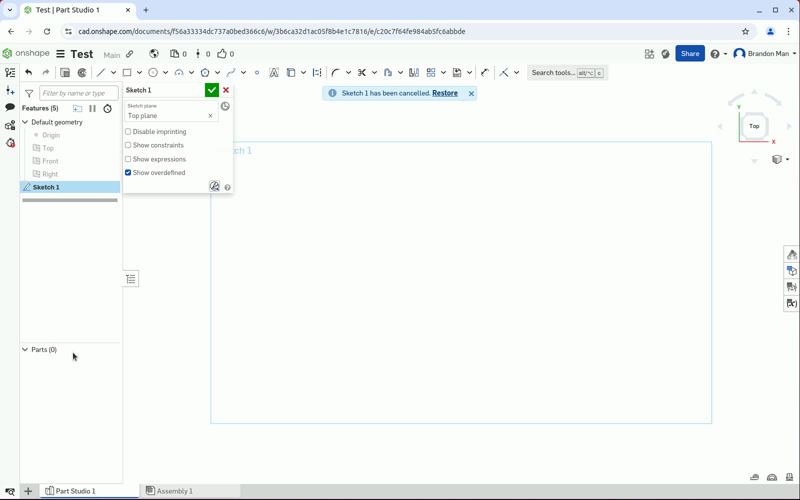
key_down(shift)
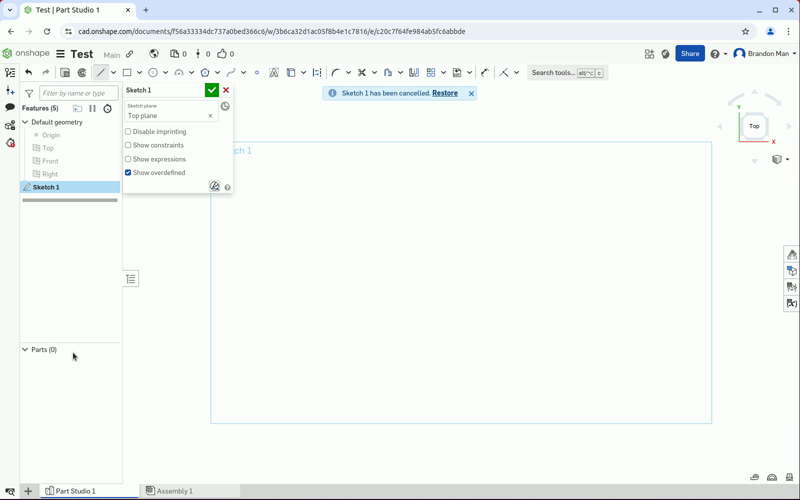
mouse_move(362, 319)
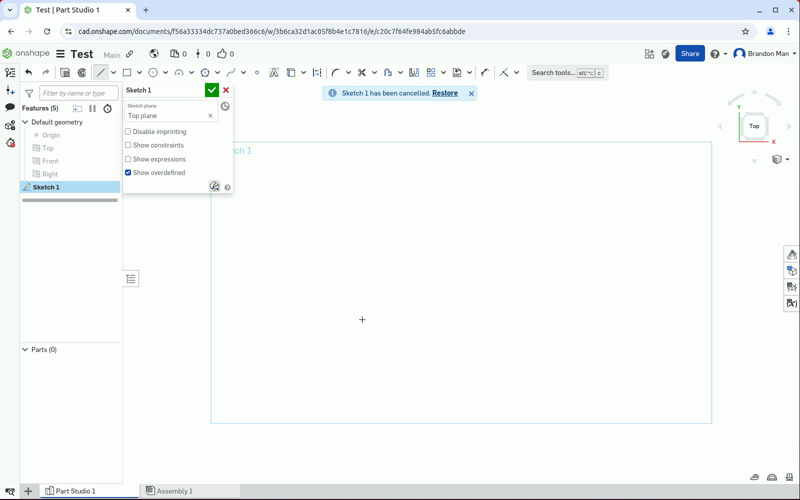
click(362, 319)
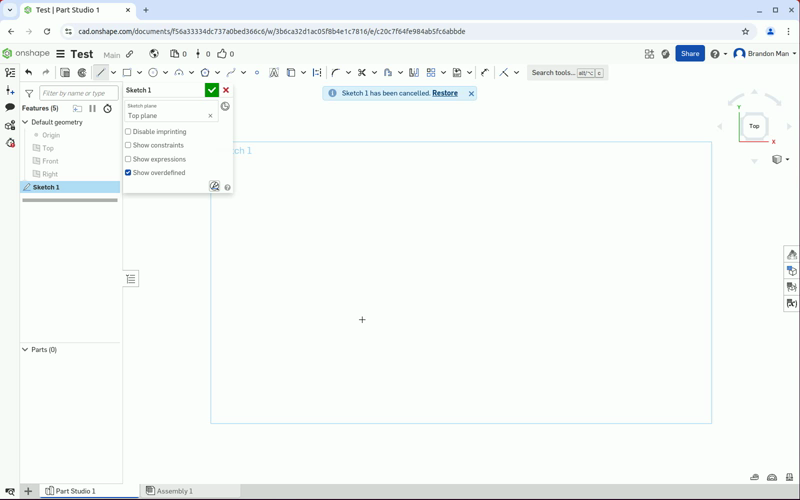
key_up(shift)
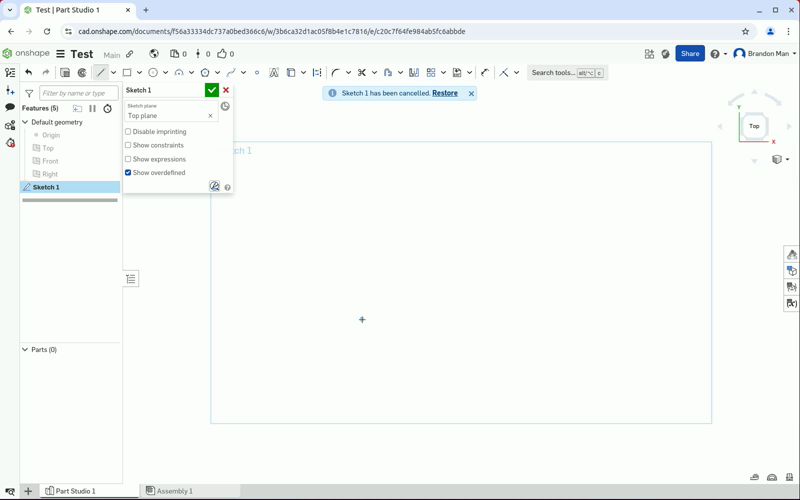
key_down(shift)
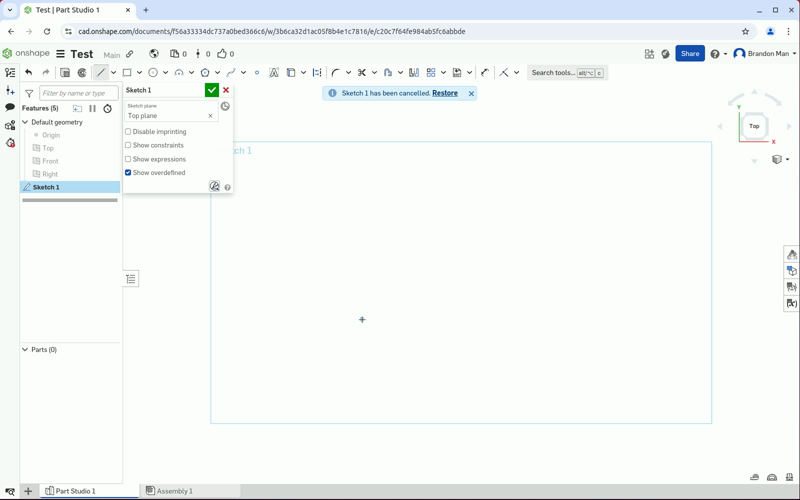
mouse_move(540, 358)
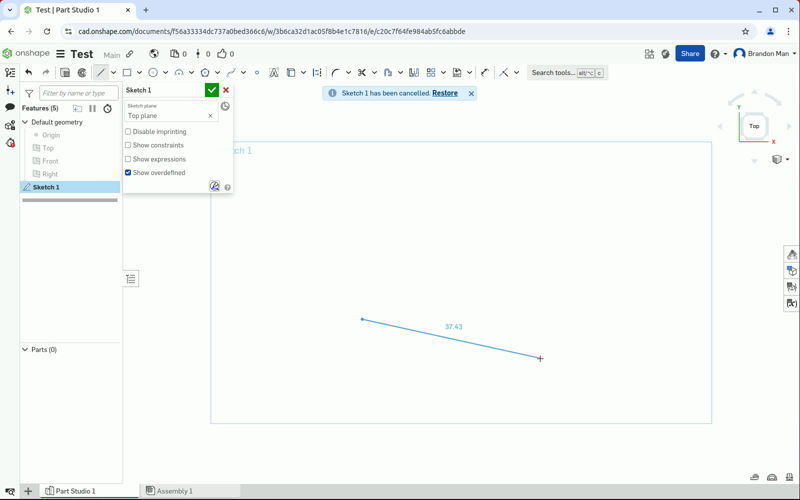
click(540, 358)
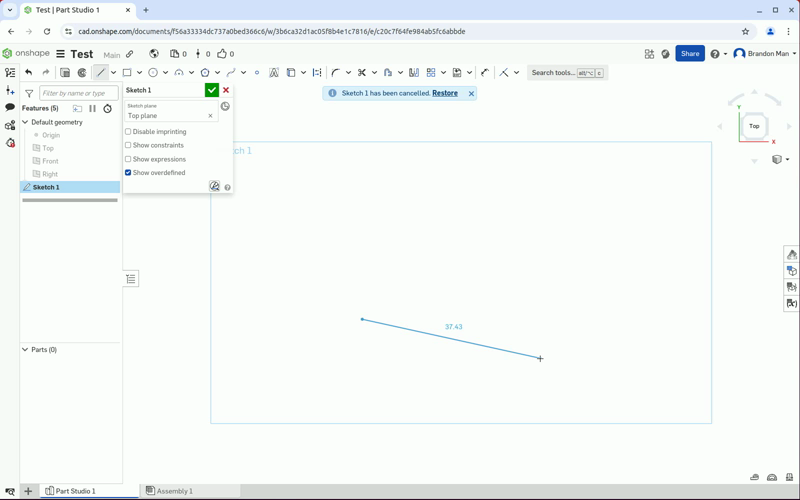
key_up(shift)
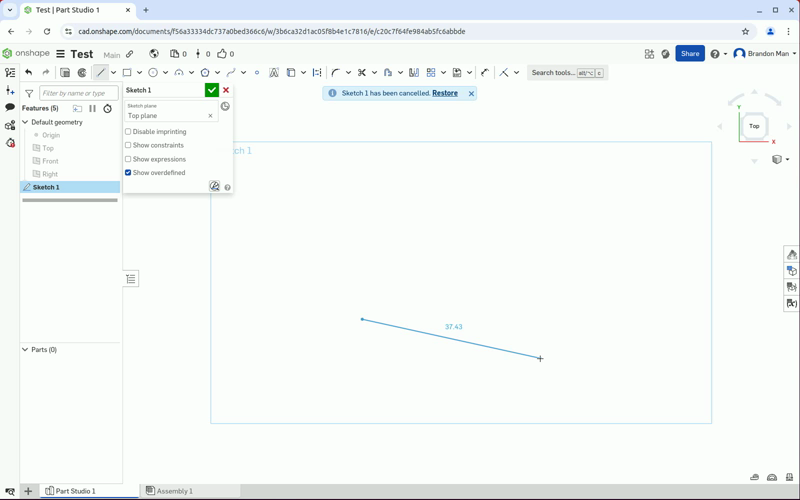
key_down(shift)
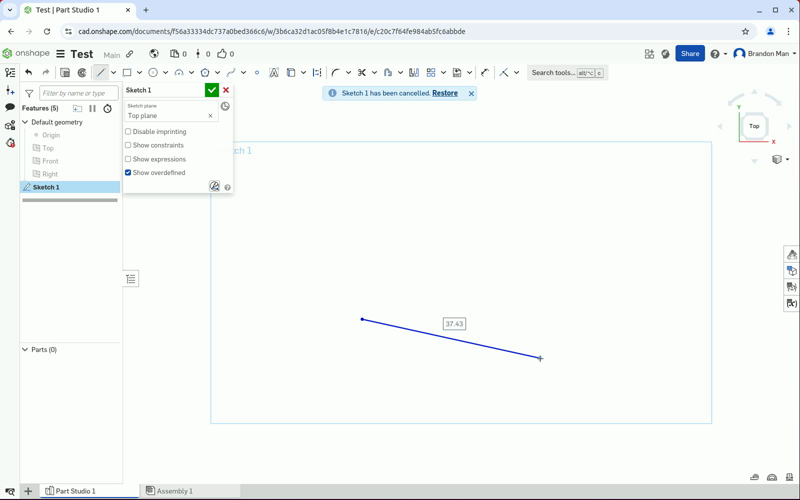
mouse_move(570, 358)
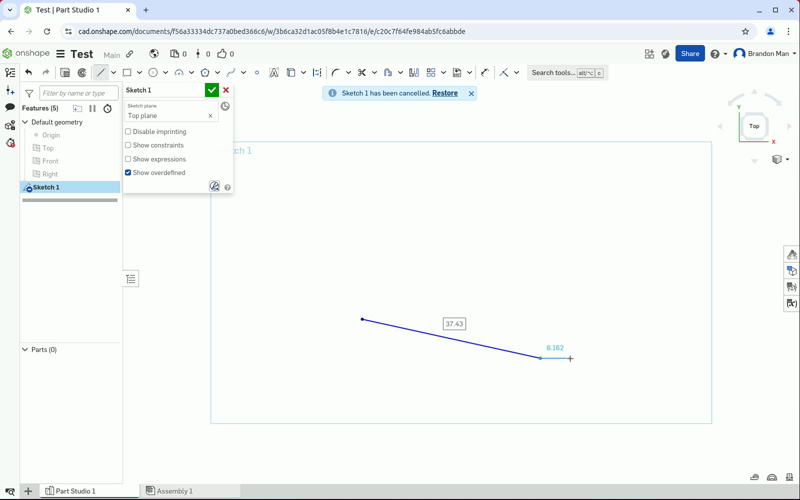
mouse_move(547, 360)
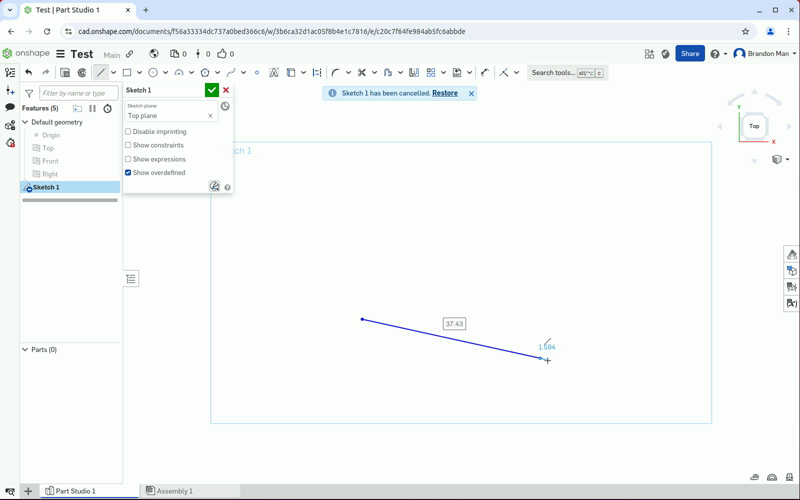
click(547, 360)
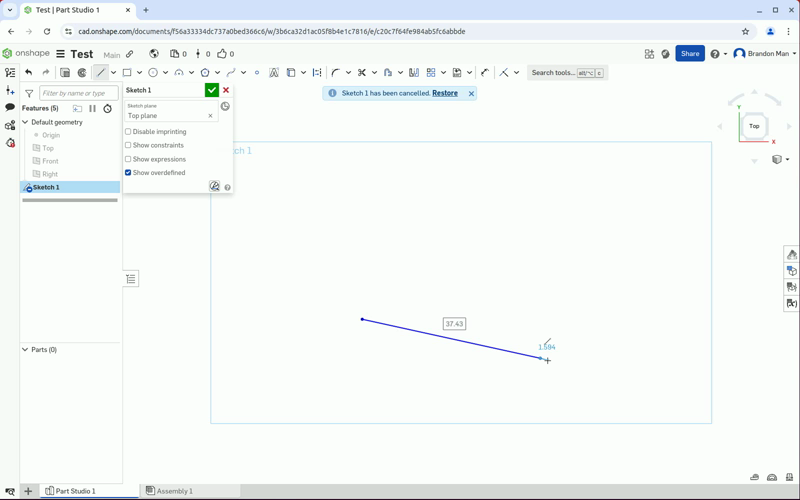
key_up(shift)
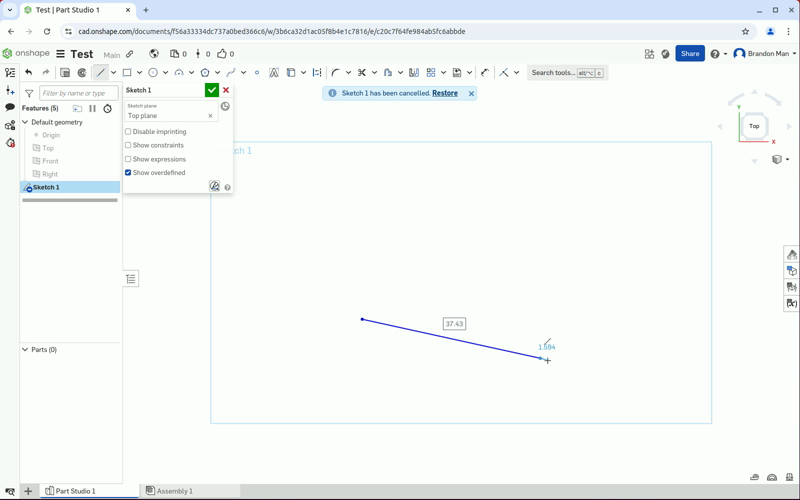
key_down(shift)
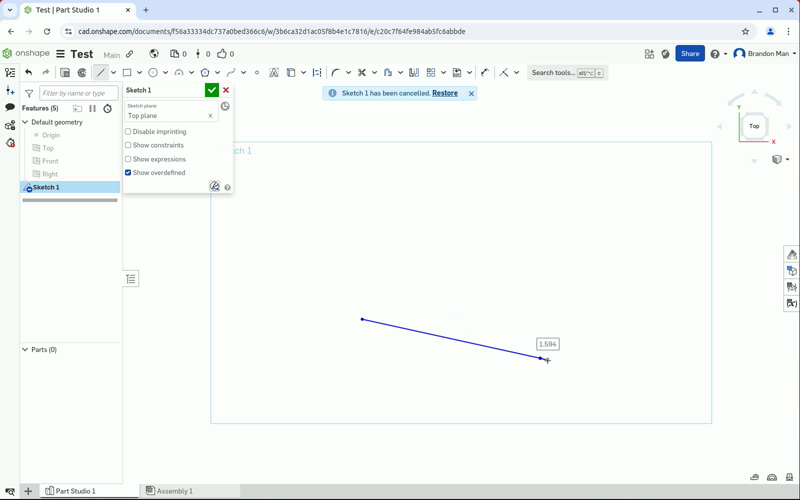
mouse_move(464, 178)
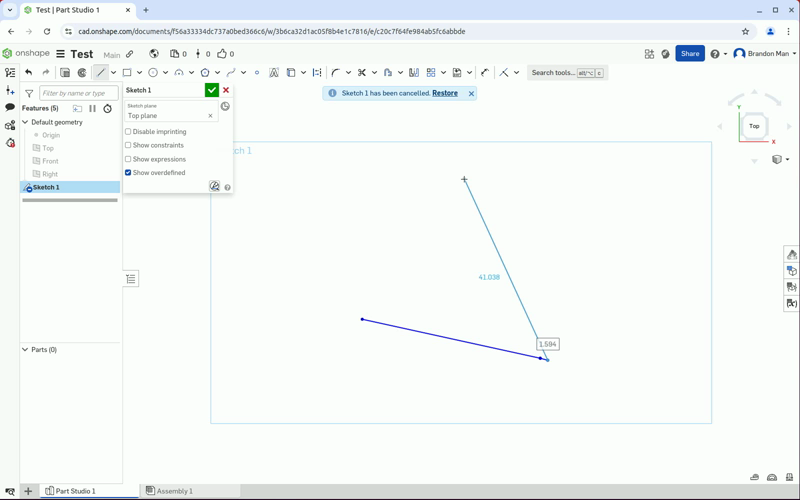
click(464, 178)
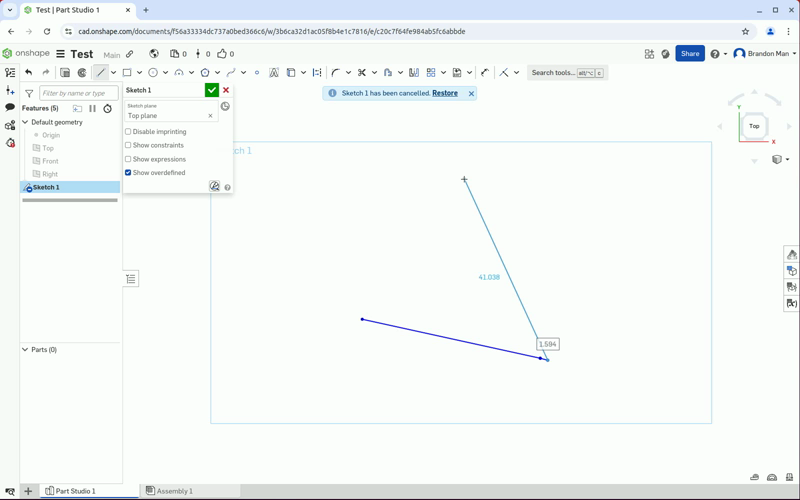
key_up(shift)
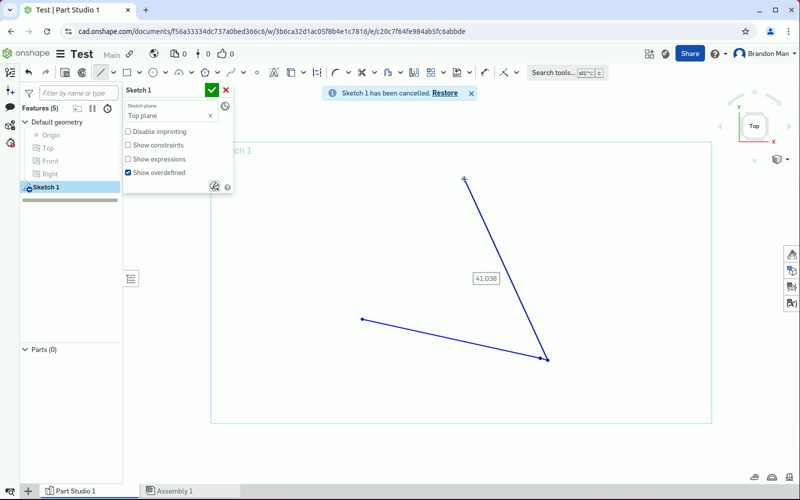
key_down(shift)
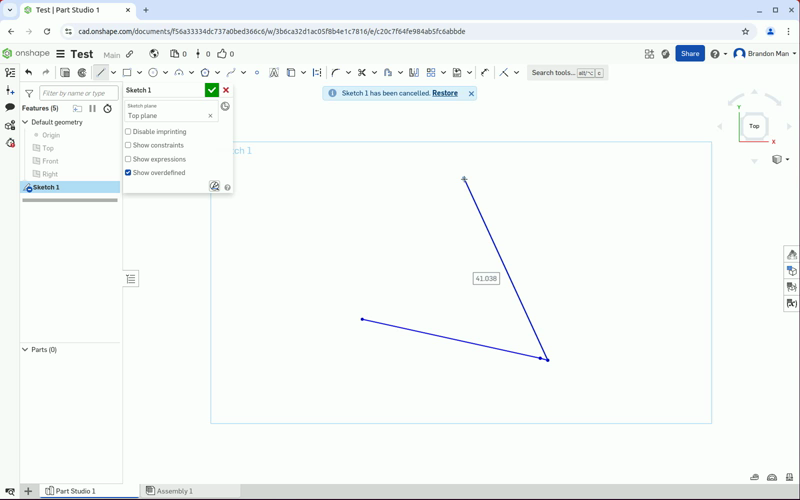
mouse_move(494, 178)
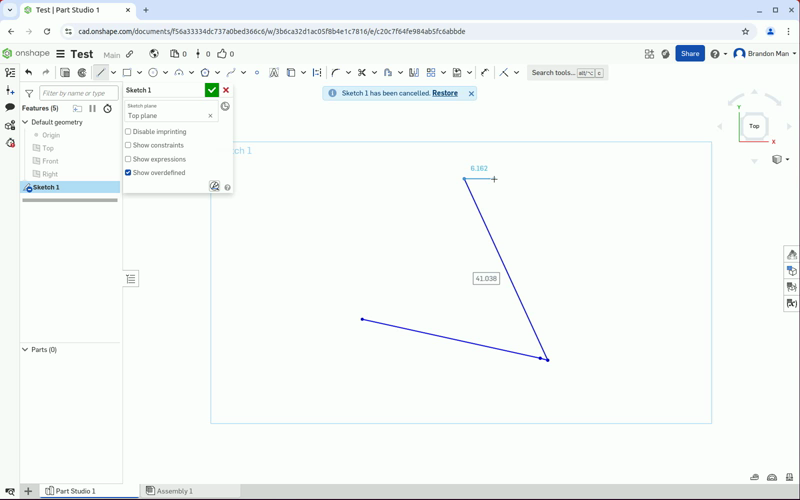
mouse_move(461, 170)
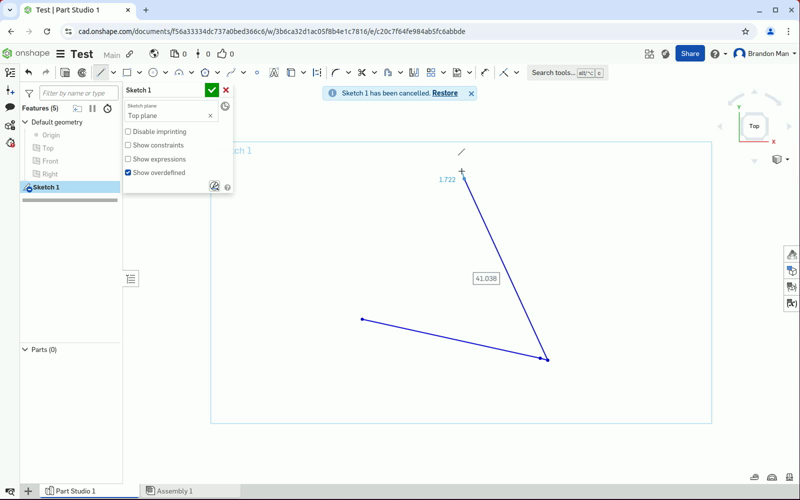
click(461, 170)
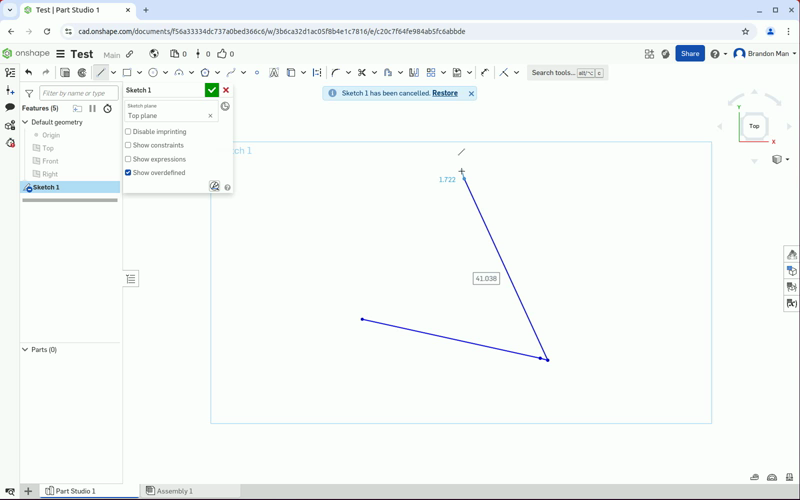
key_up(shift)
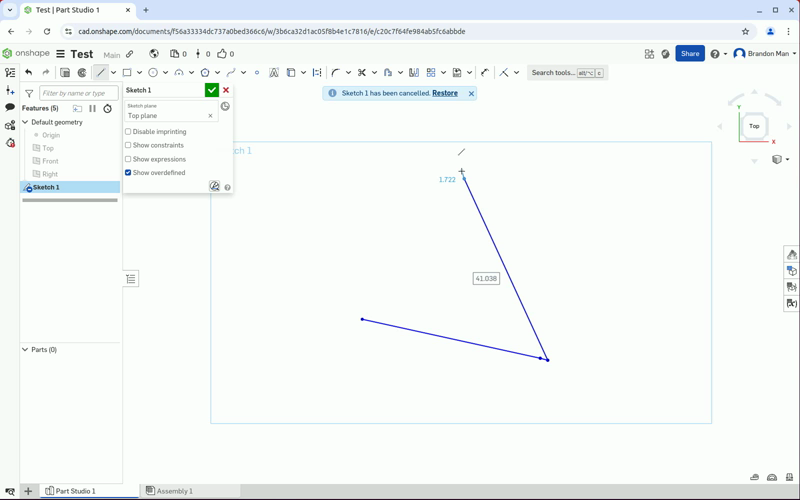
key_down(shift)
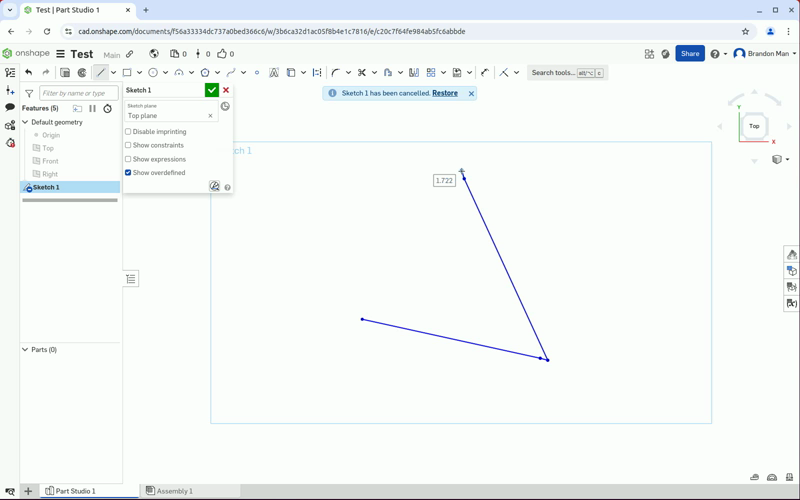
mouse_move(366, 313)
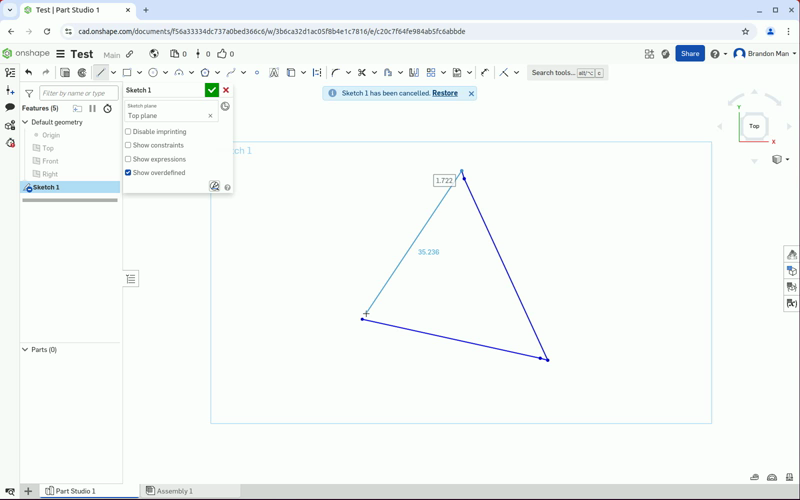
click(366, 313)
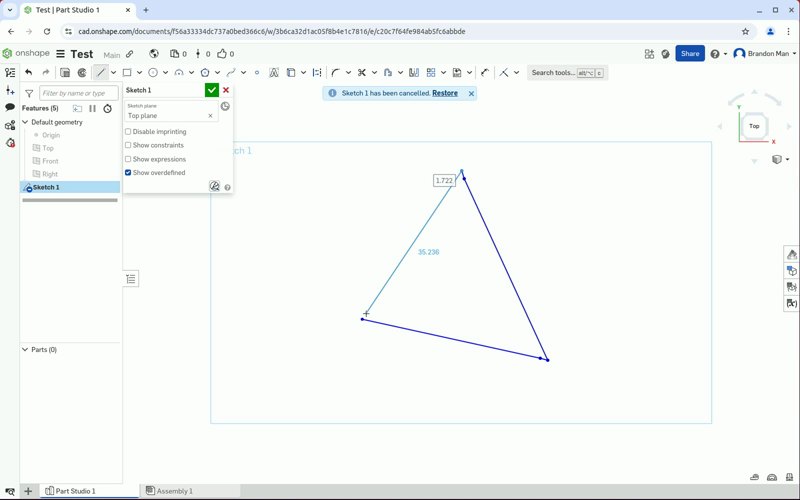
key_up(shift)
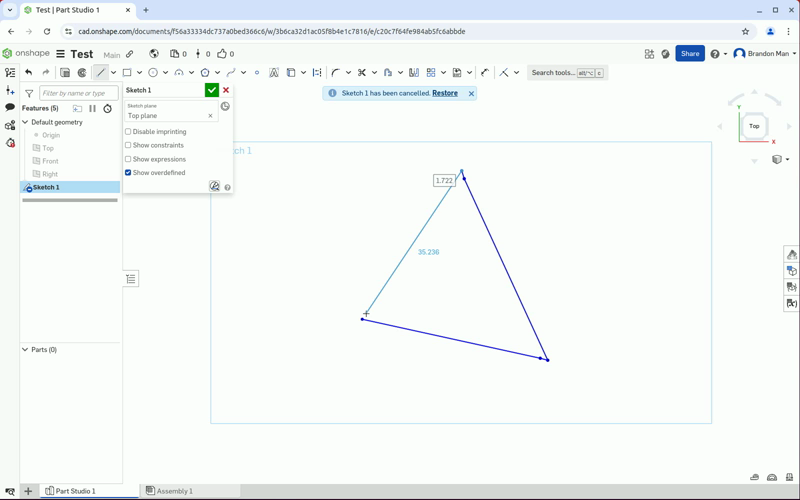
mouse_move(396, 313)
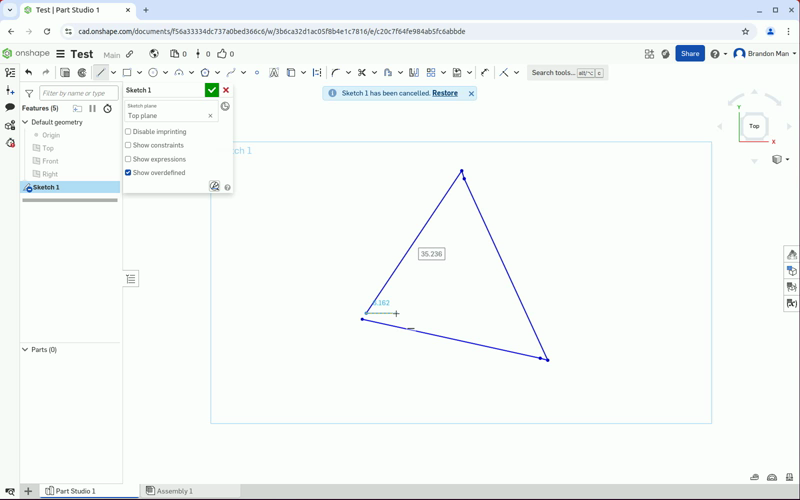
key_down(shift)
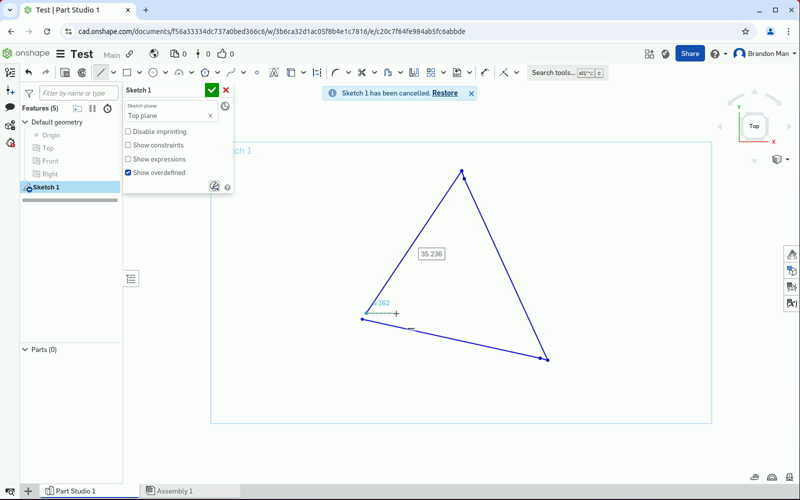
mouse_move(362, 319)
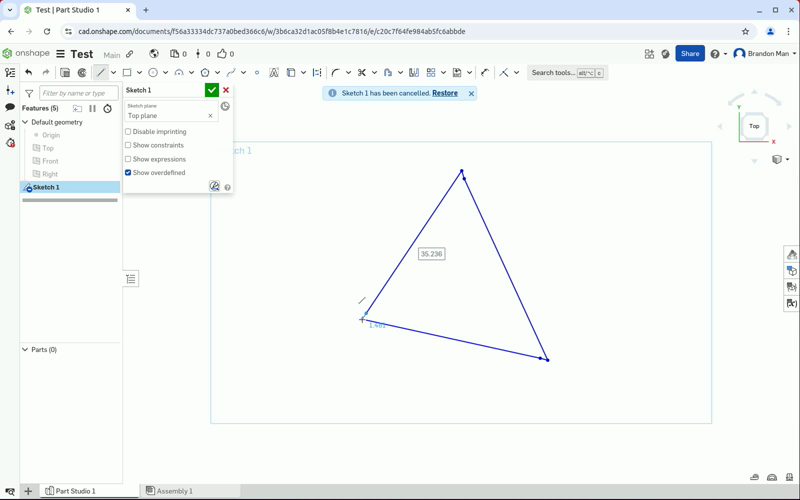
scroll(6)
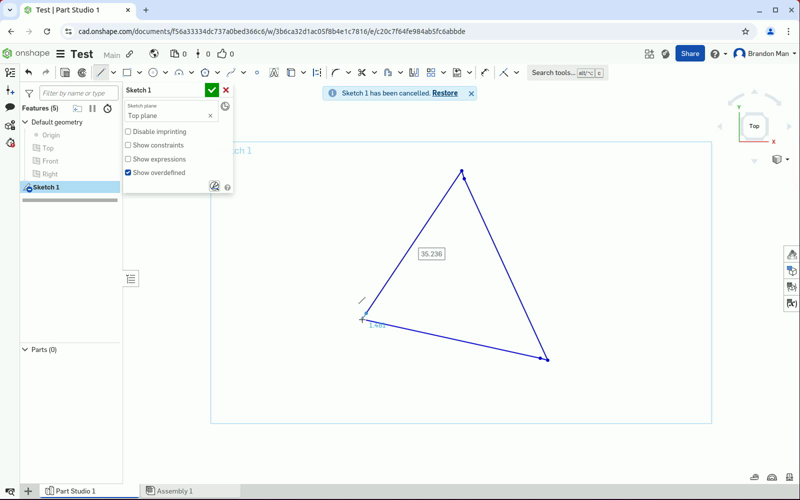
scroll(6)
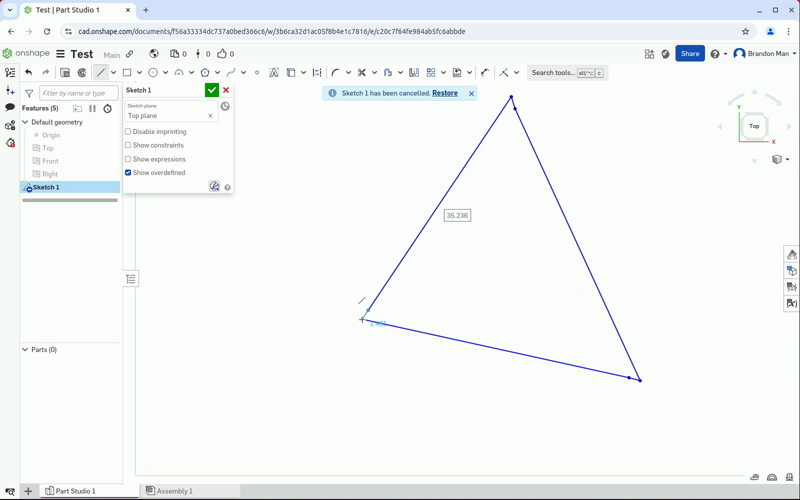
scroll(6)
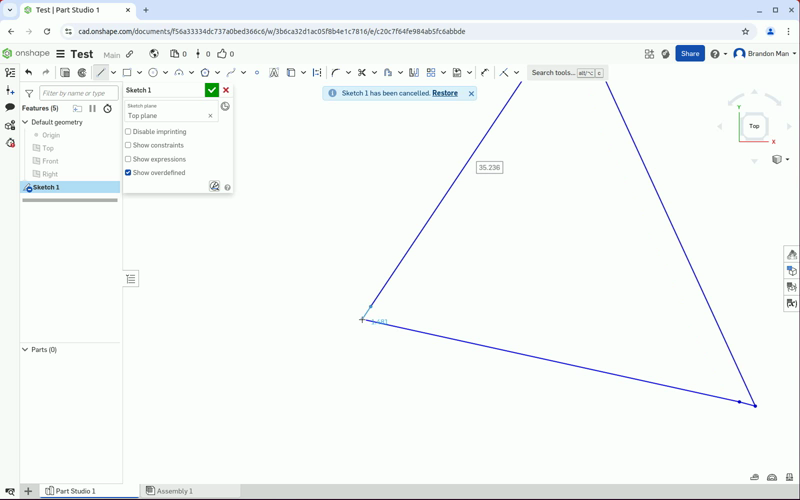
scroll(6)
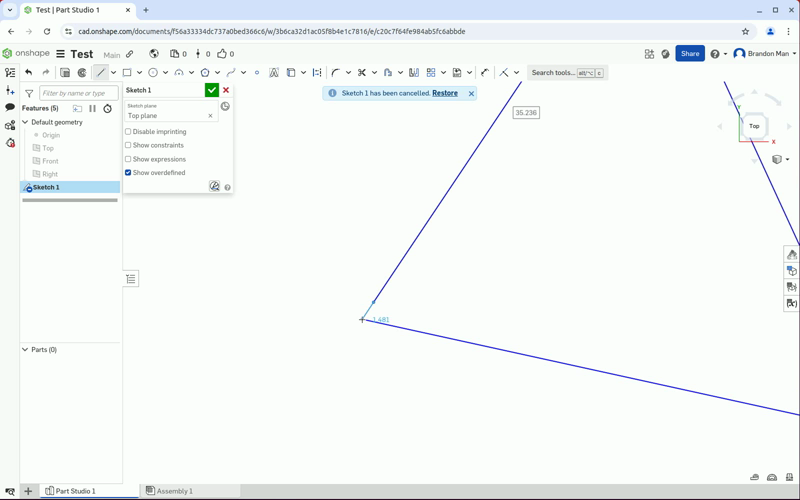
scroll(6)
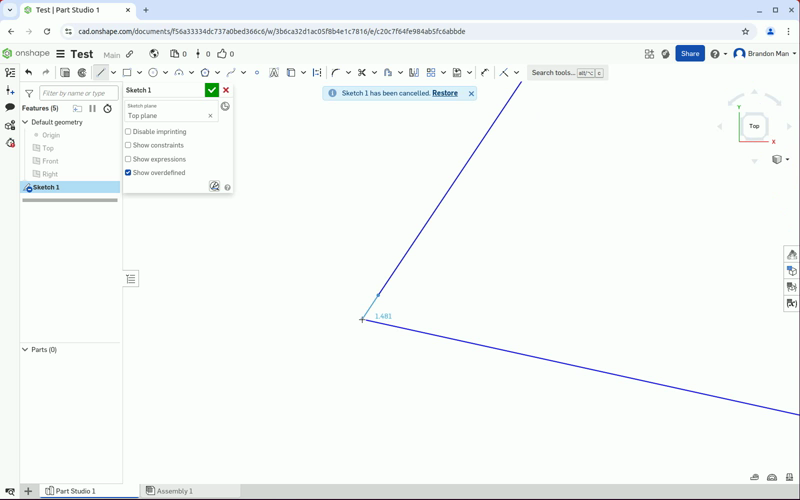
scroll(6)
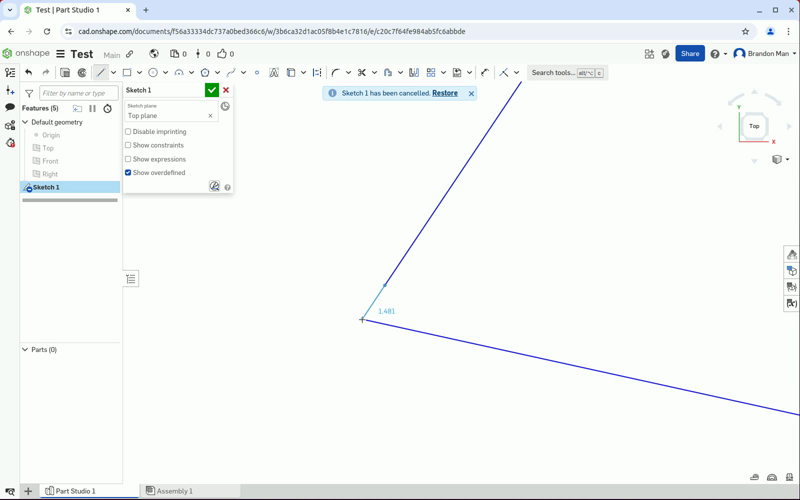
scroll(6)
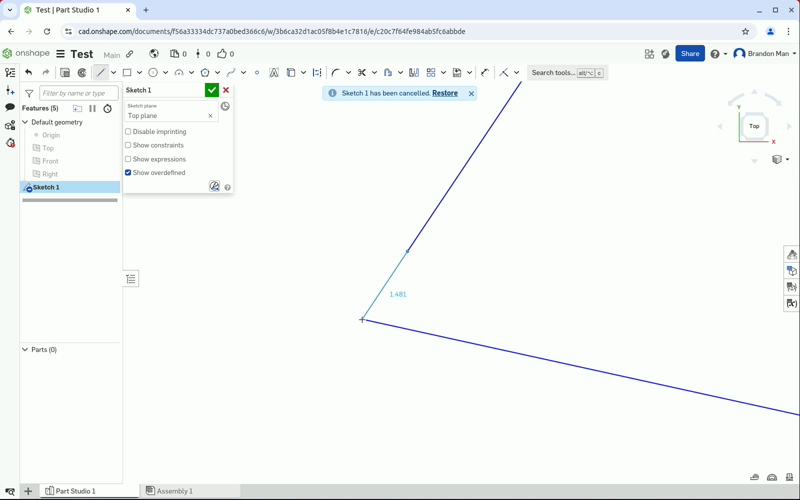
key_up(shift)
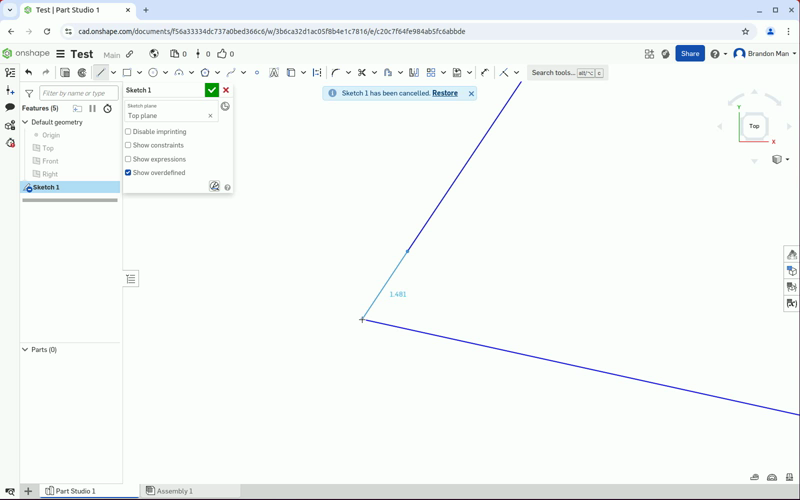
click(362, 319)
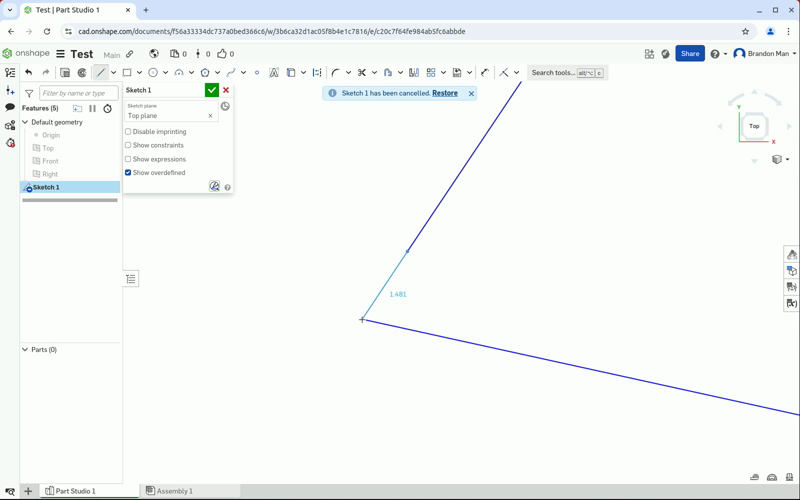
scroll(-6)
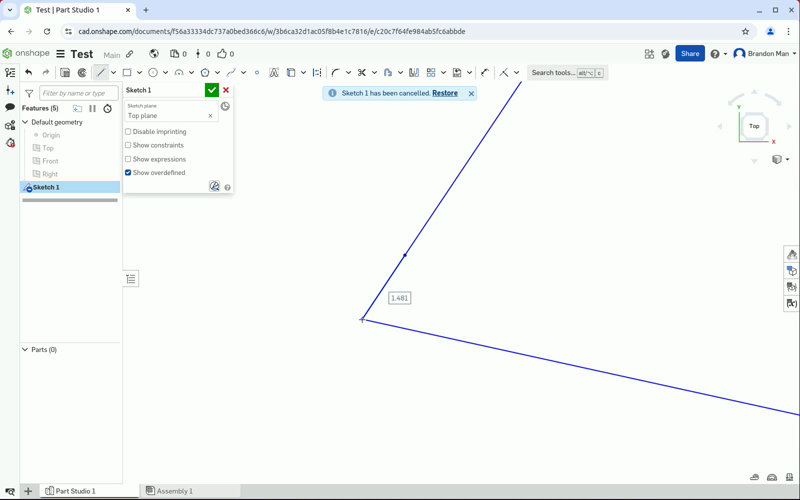
scroll(-6)
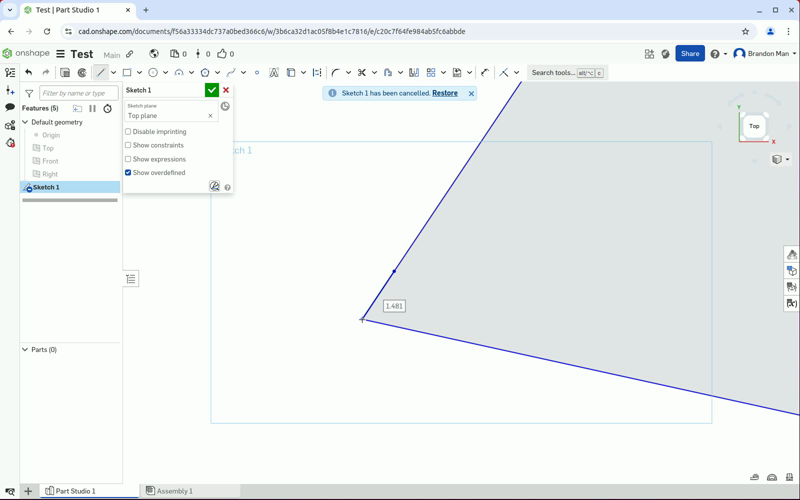
scroll(-6)
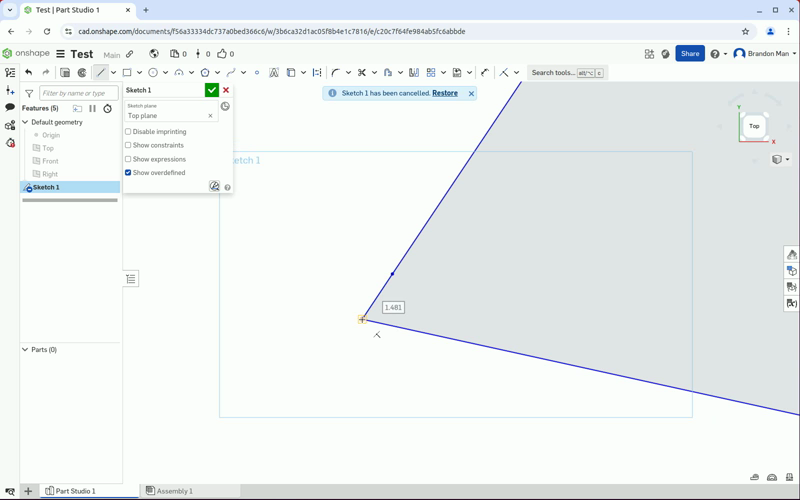
scroll(-6)
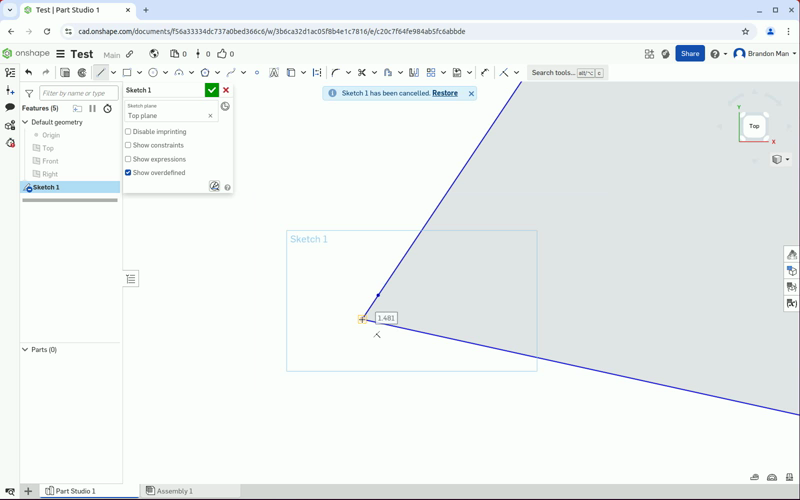
scroll(-6)
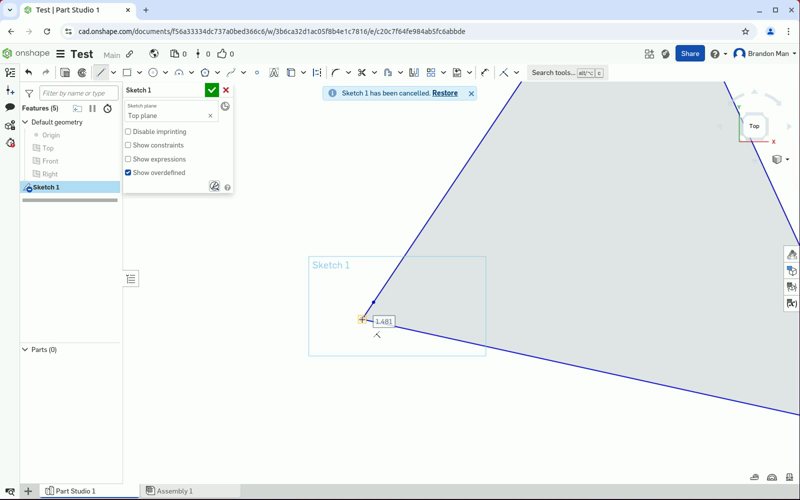
scroll(-6)
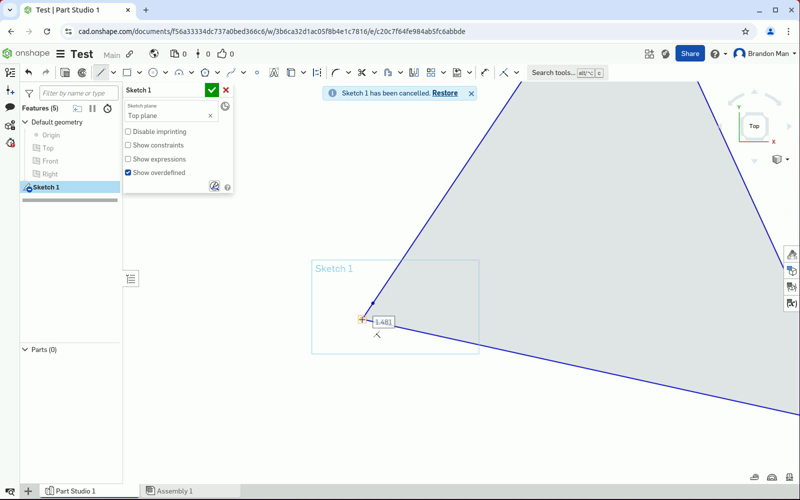
scroll(-6)
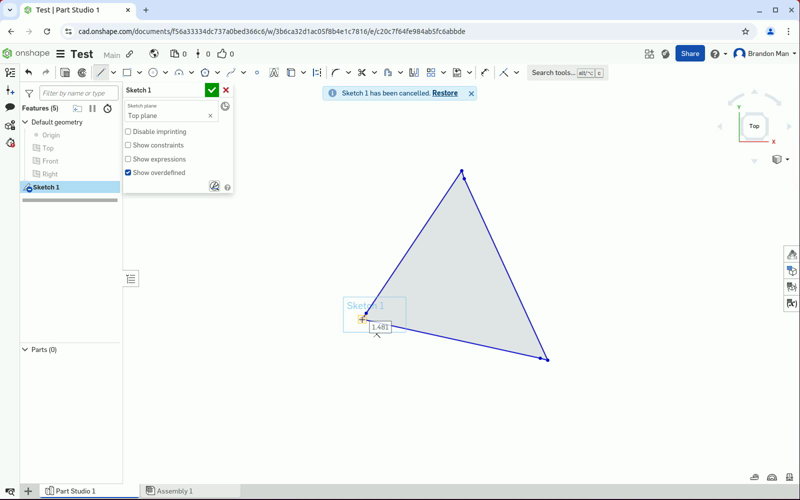
key(esc)
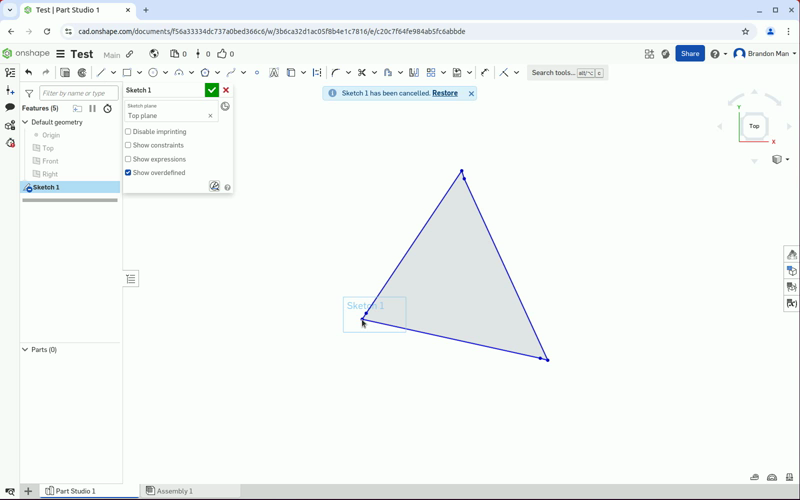
key(l)
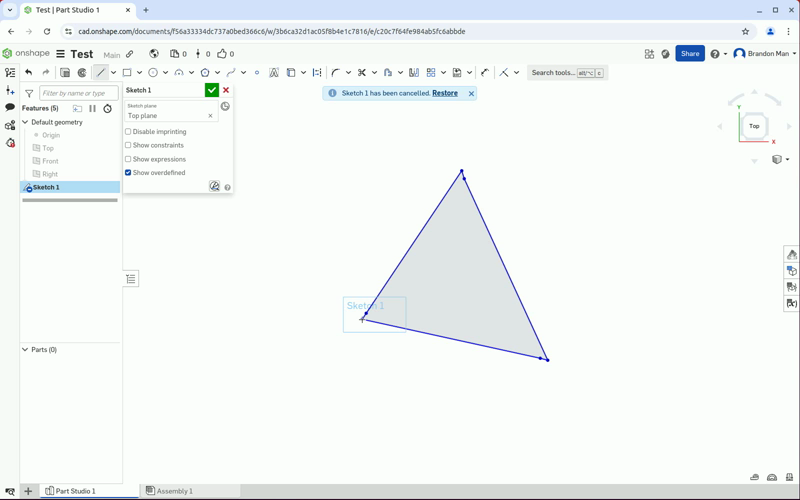
key_down(shift)
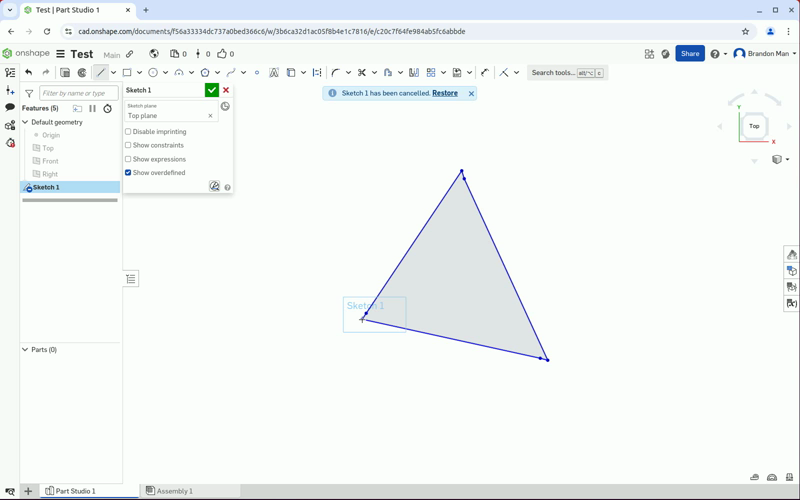
mouse_move(368, 317)
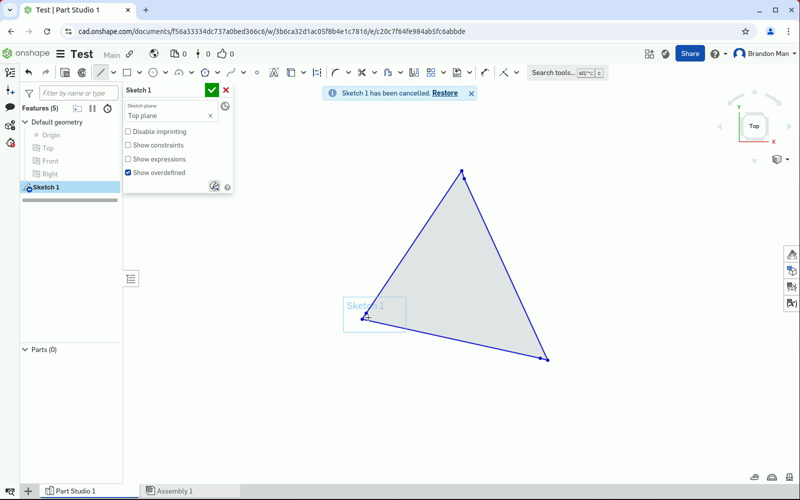
scroll(6)
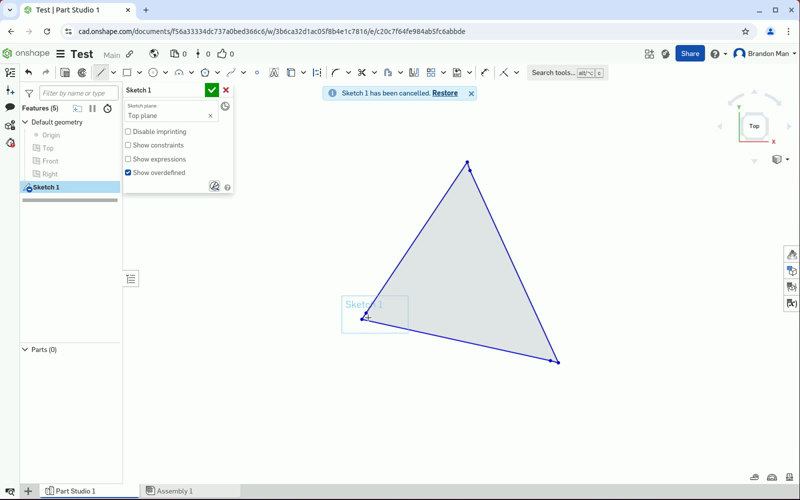
scroll(6)
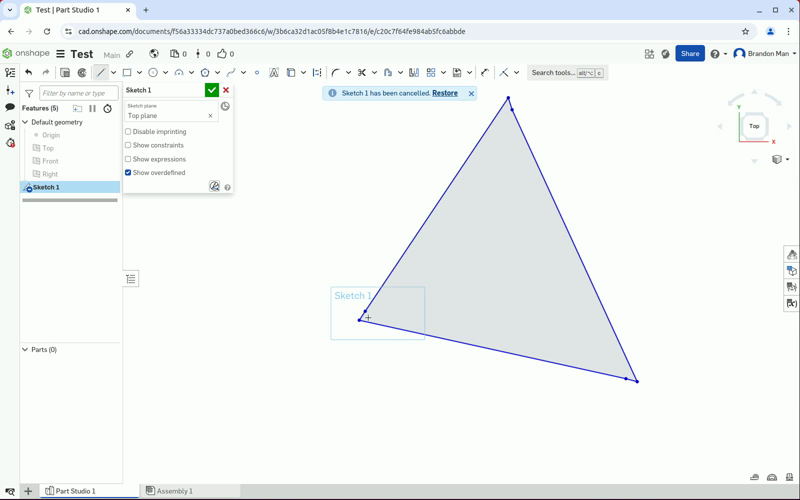
scroll(6)
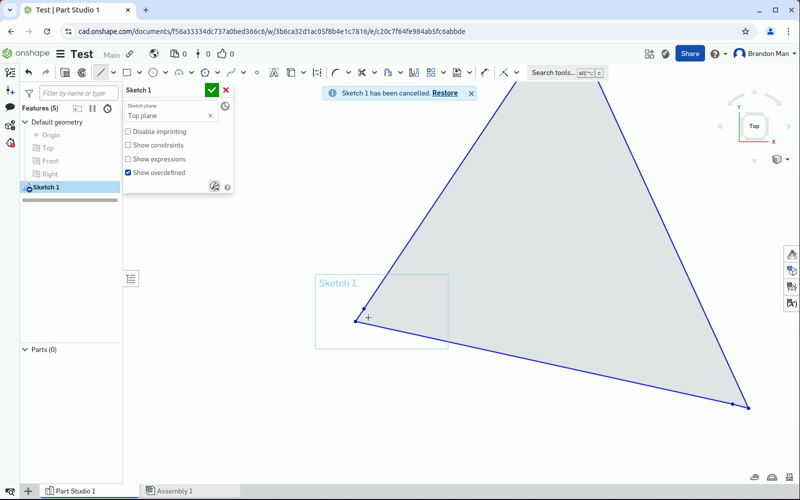
scroll(6)
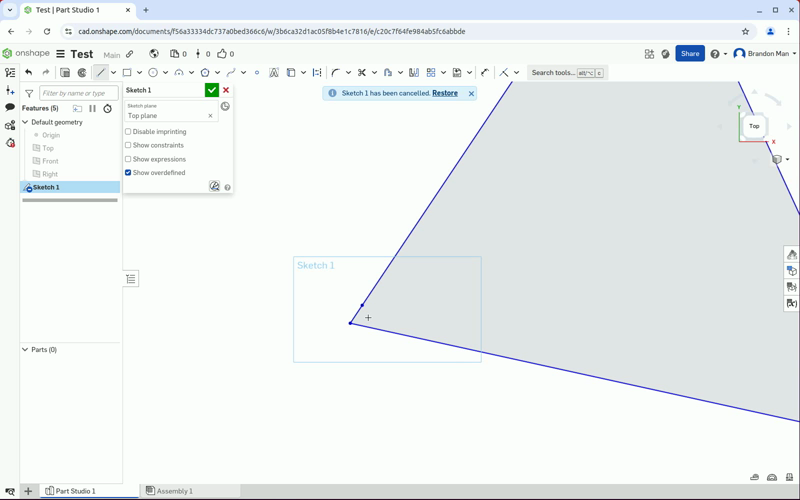
scroll(6)
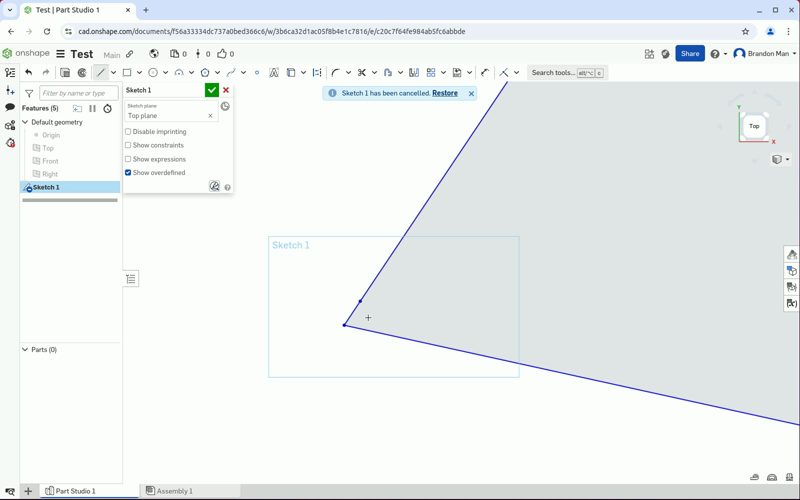
scroll(6)
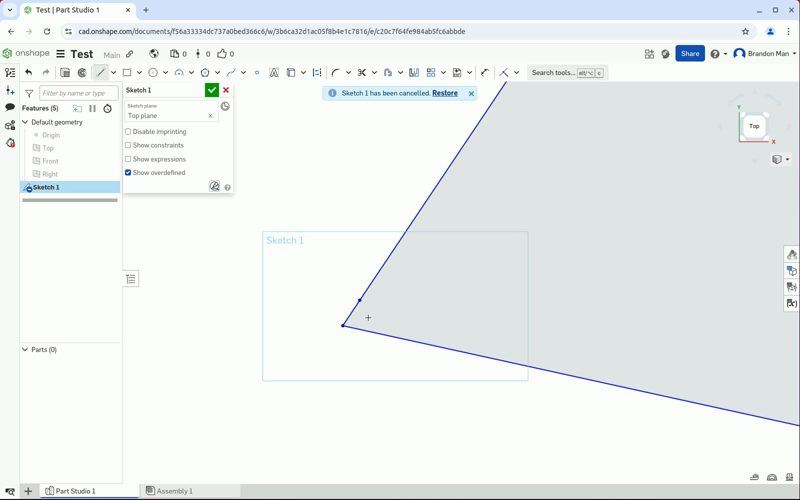
scroll(6)
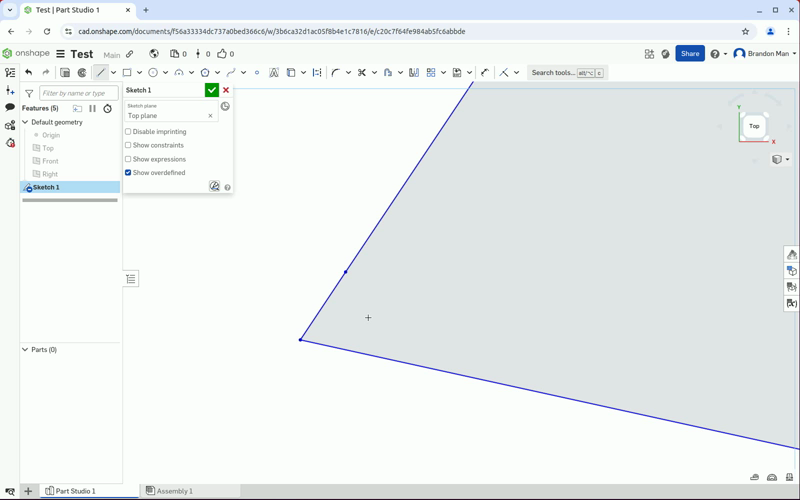
click(368, 317)
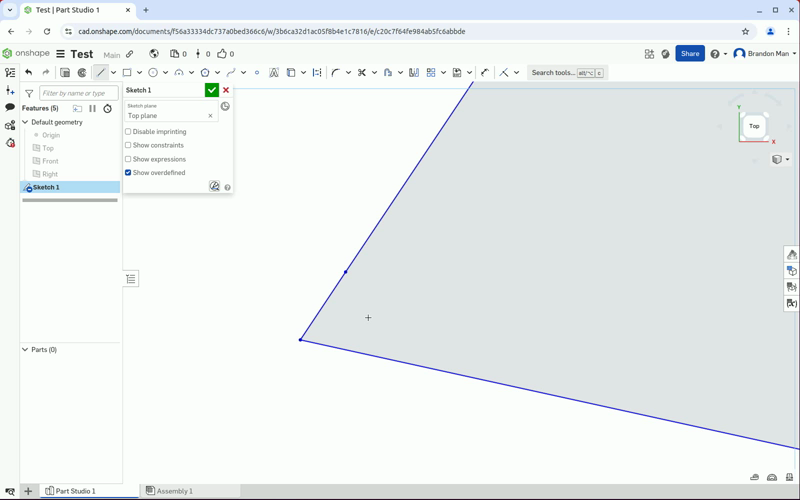
scroll(-6)
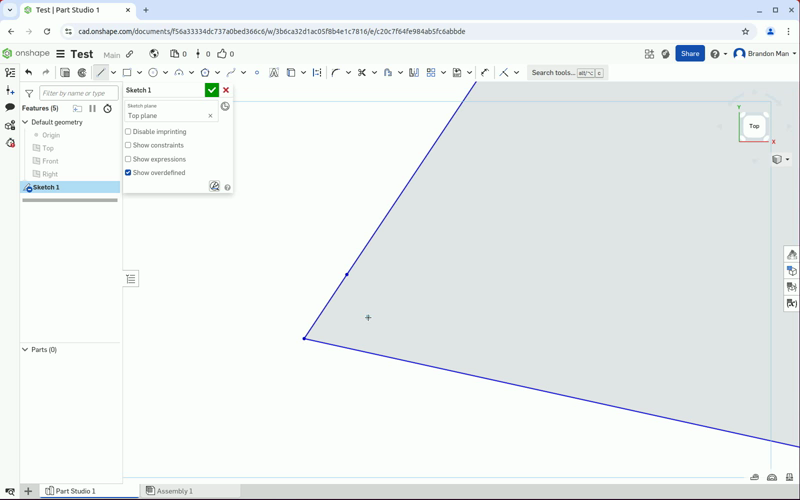
scroll(-6)
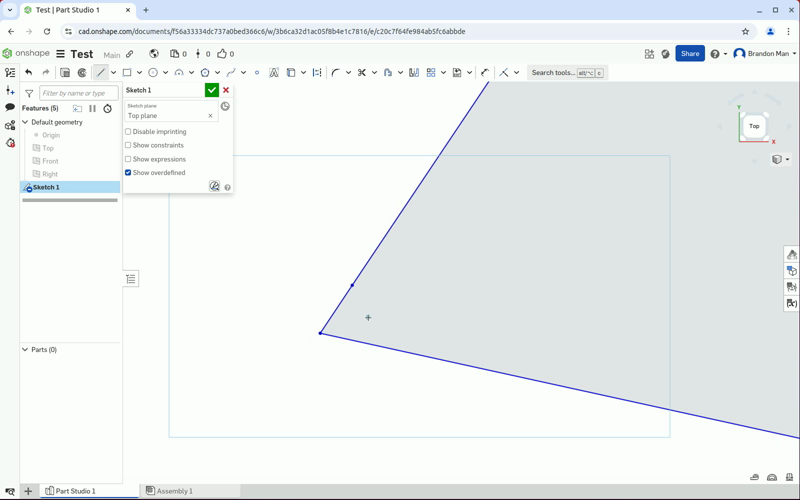
scroll(-6)
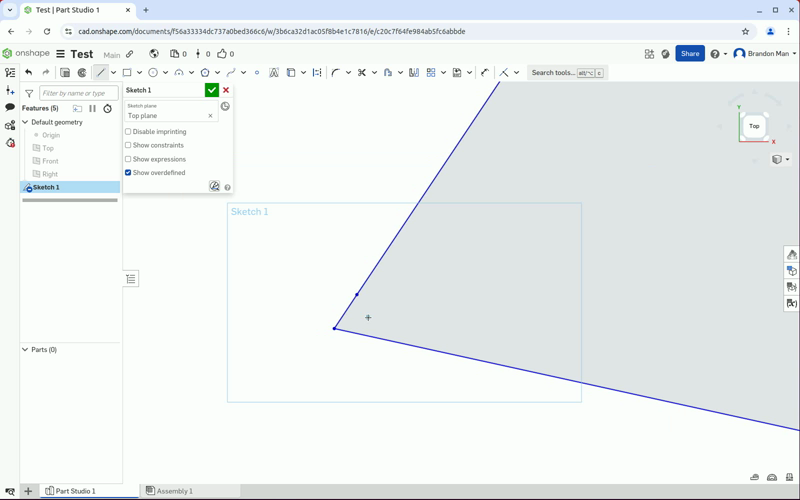
scroll(-6)
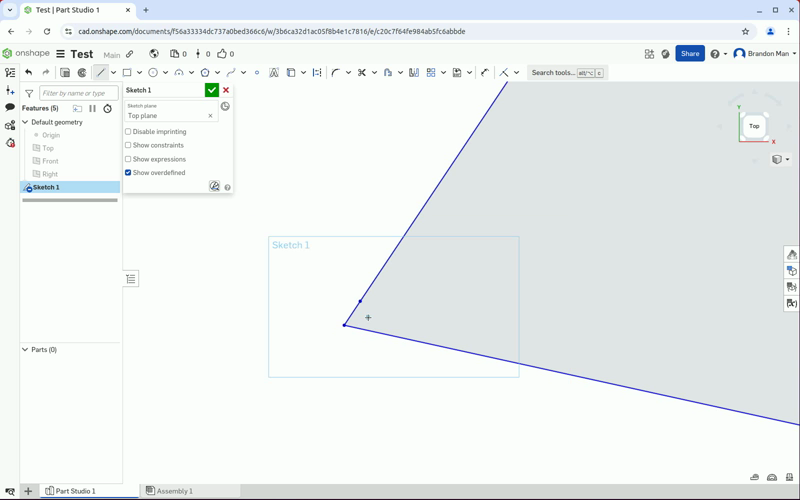
scroll(-6)
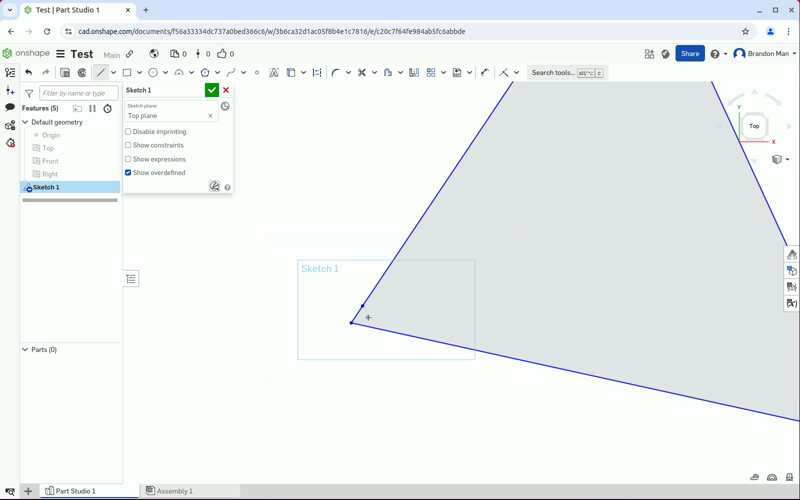
scroll(-6)
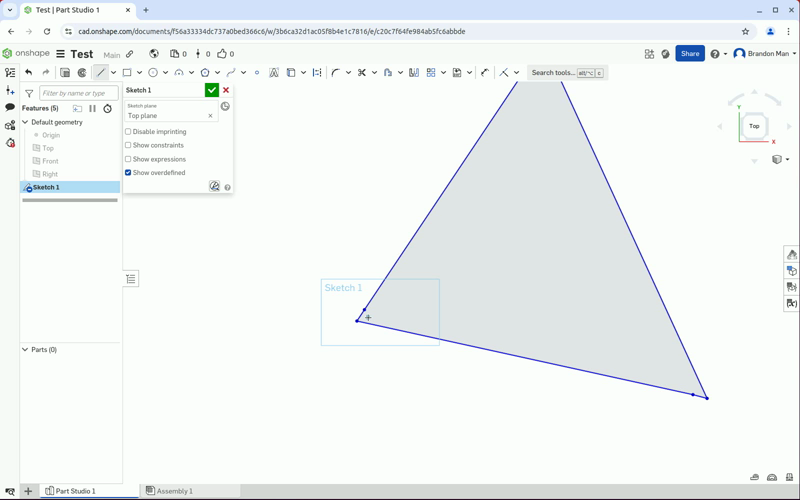
scroll(-6)
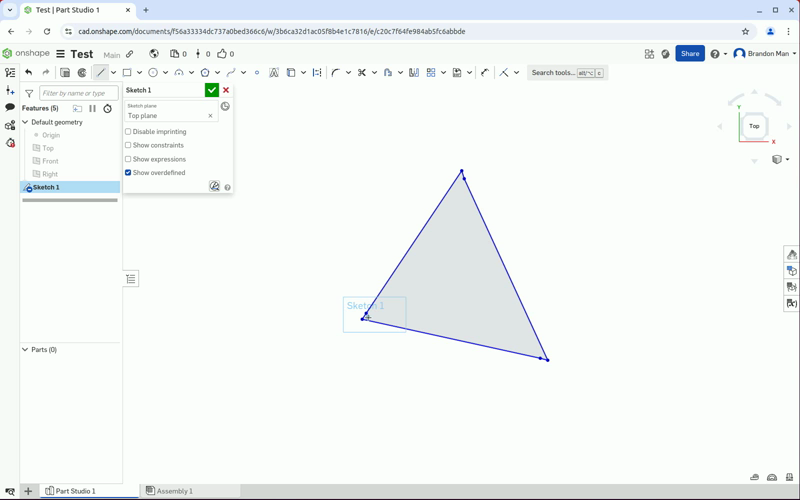
key_up(shift)
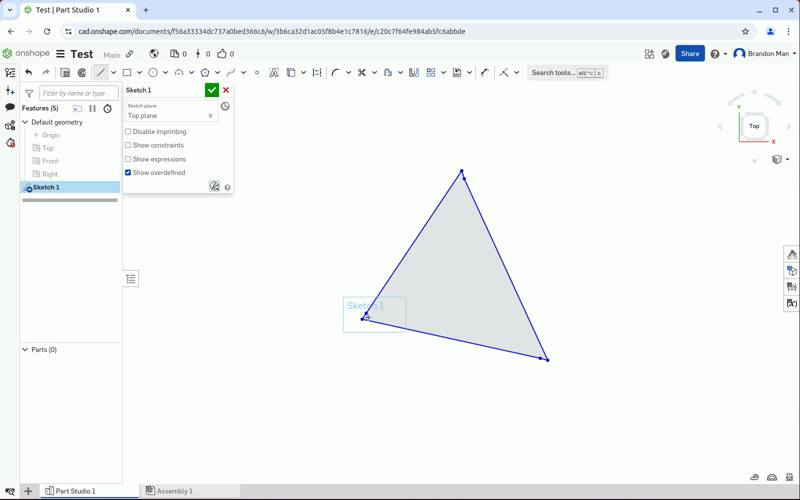
key_down(shift)
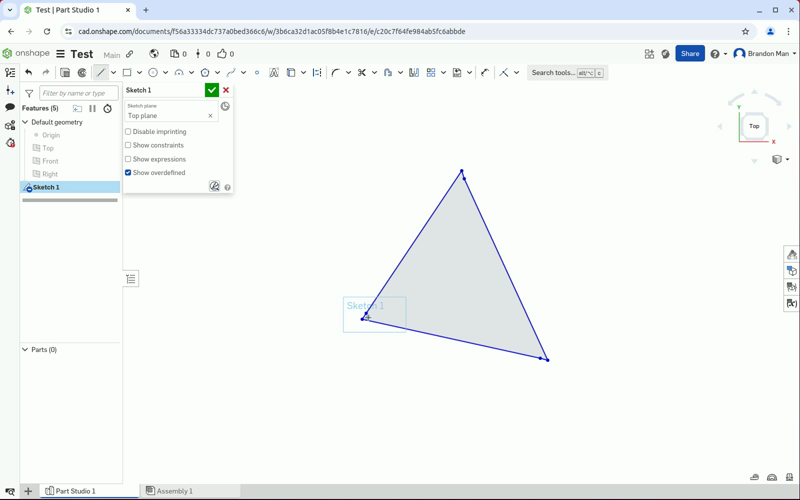
mouse_move(540, 354)
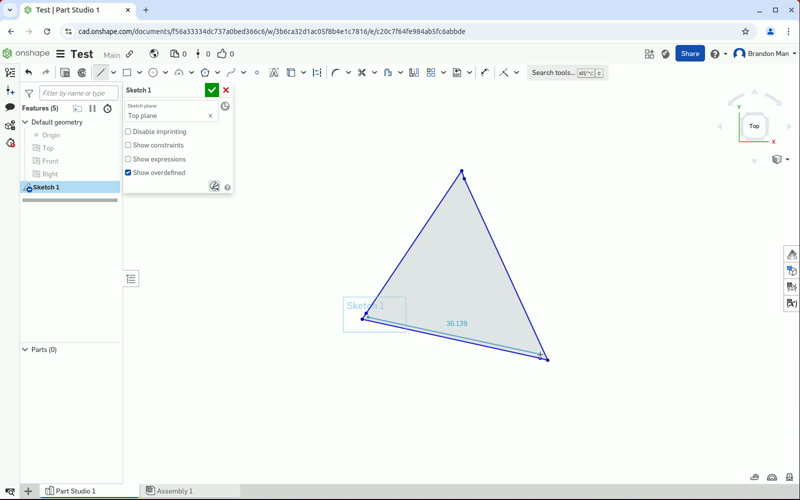
scroll(6)
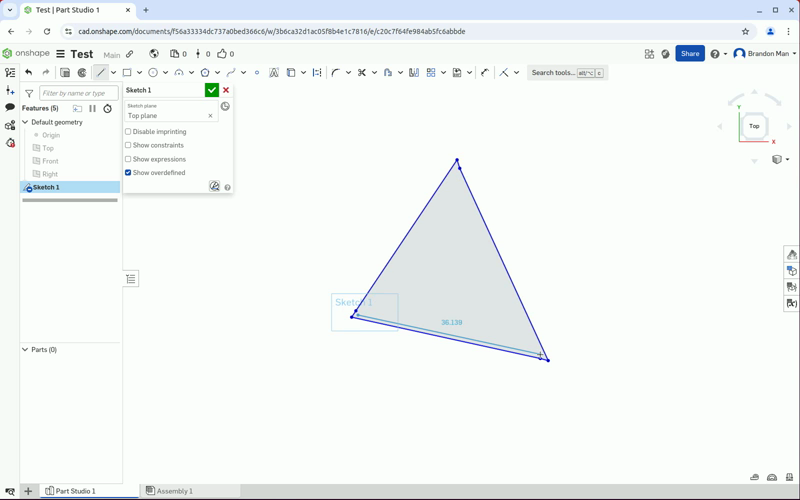
scroll(6)
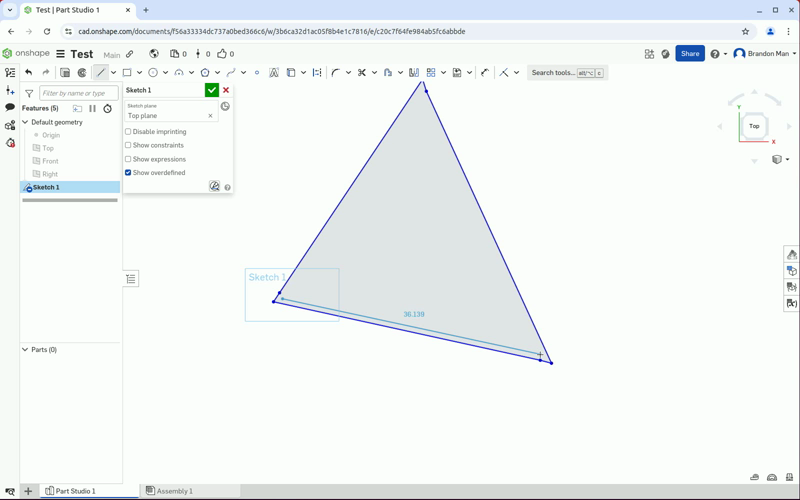
scroll(6)
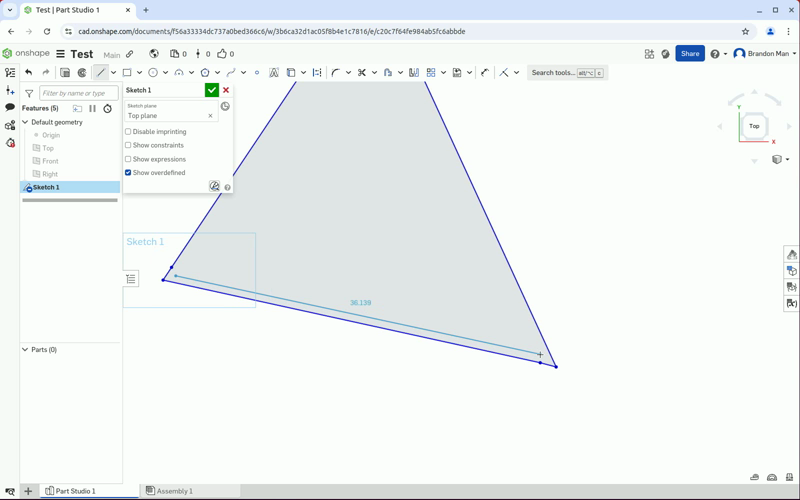
scroll(6)
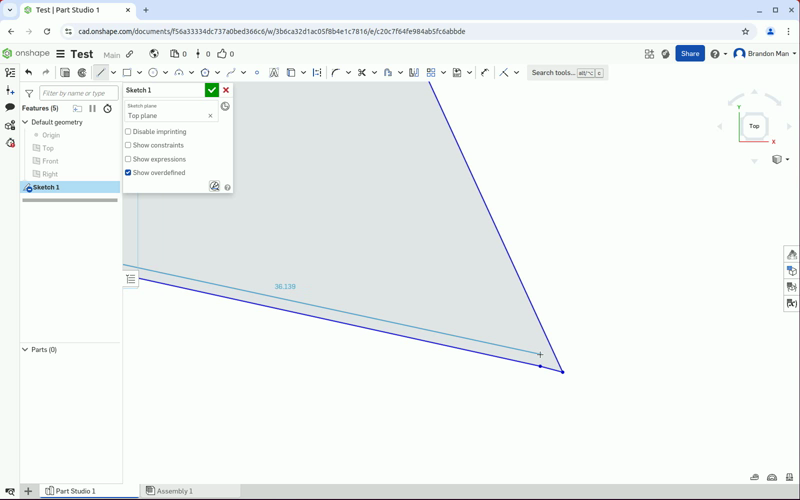
scroll(6)
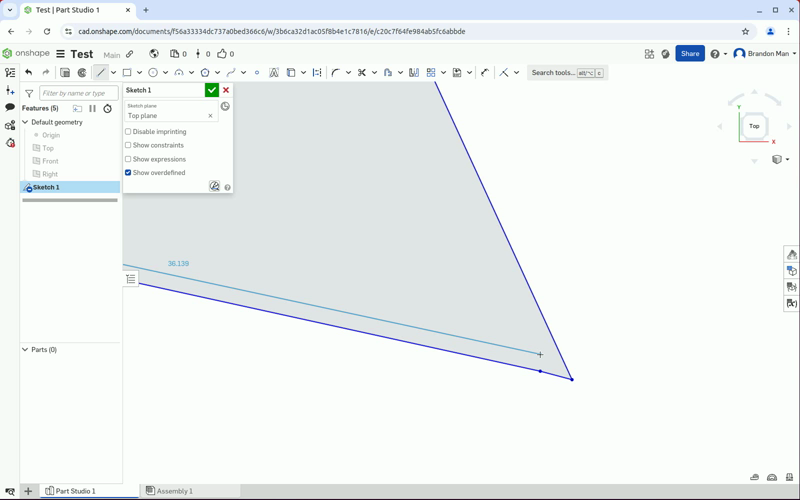
scroll(6)
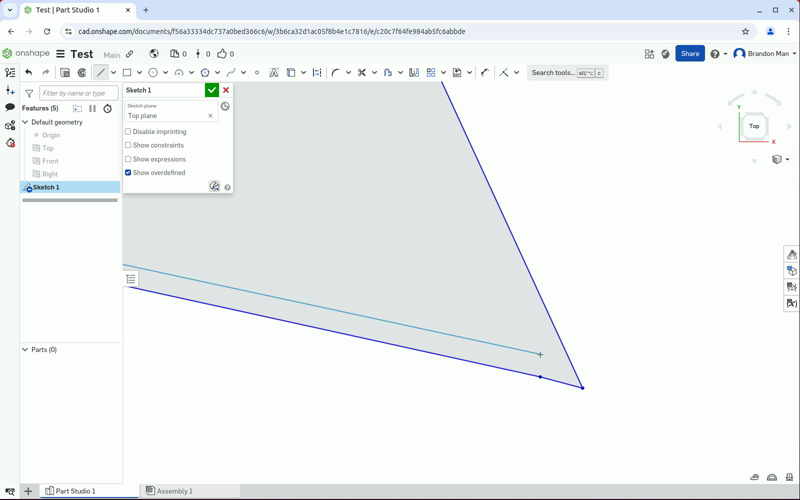
scroll(6)
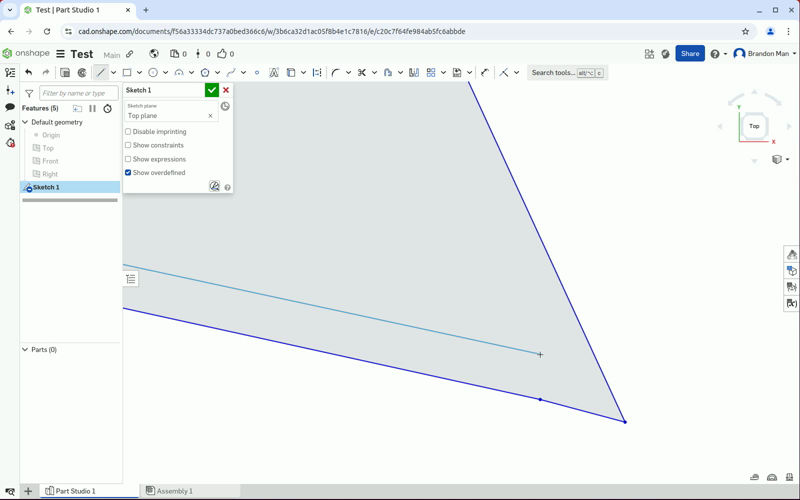
click(540, 354)
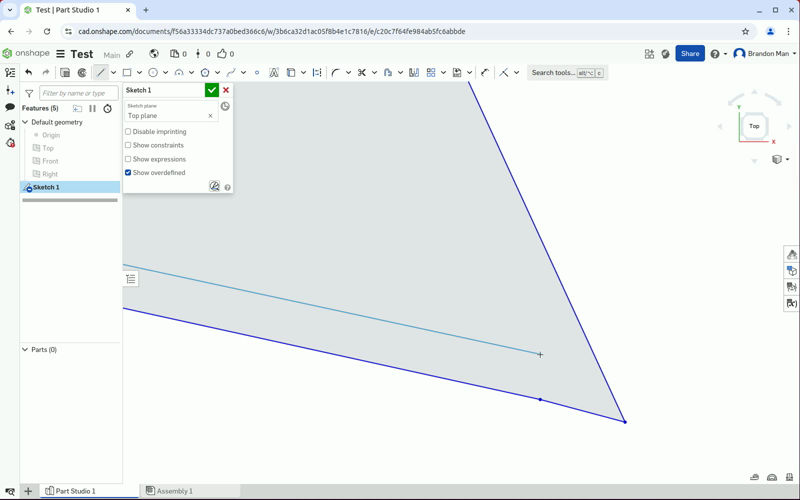
scroll(-6)
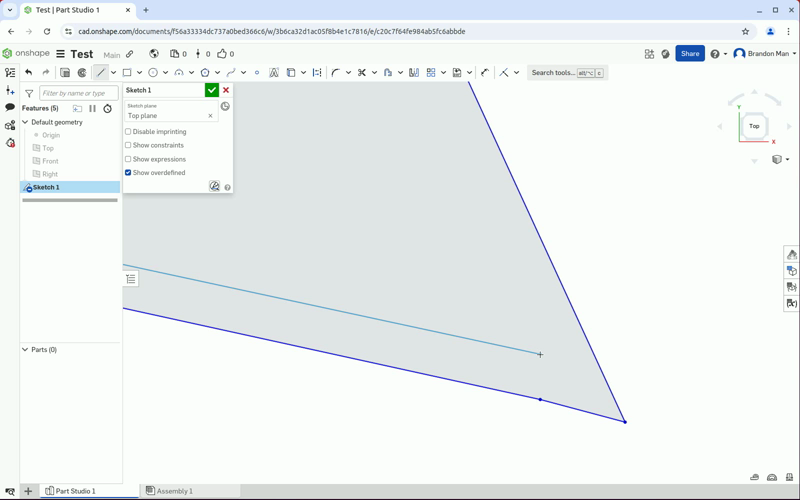
scroll(-6)
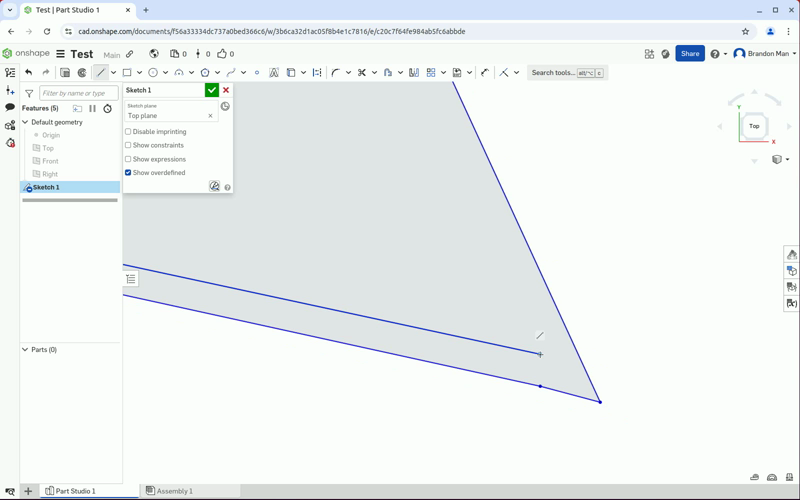
scroll(-6)
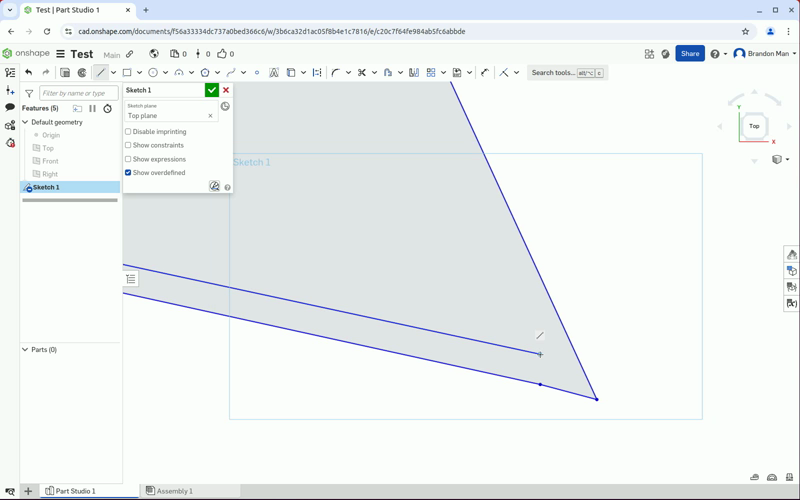
scroll(-6)
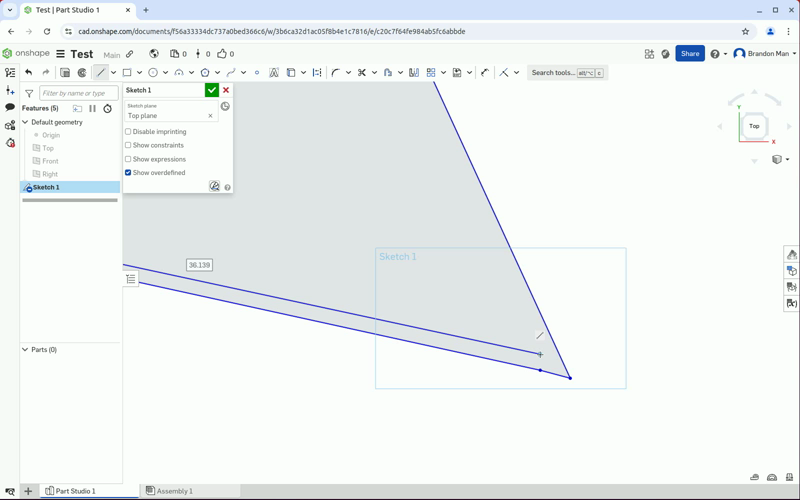
scroll(-6)
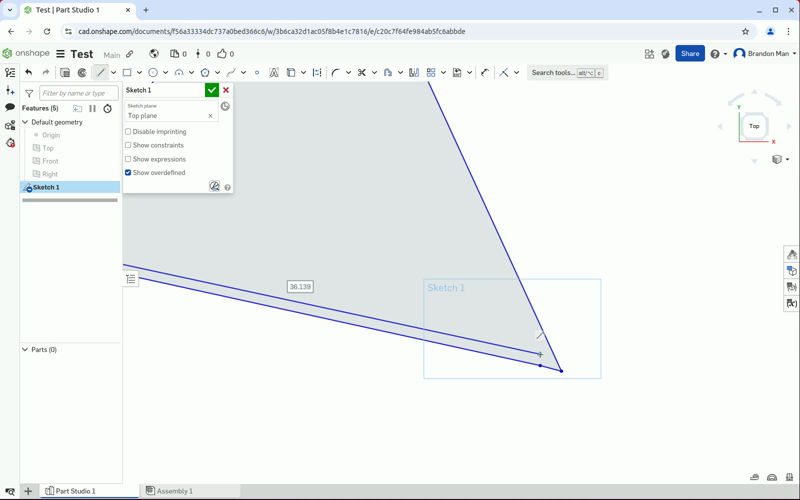
scroll(-6)
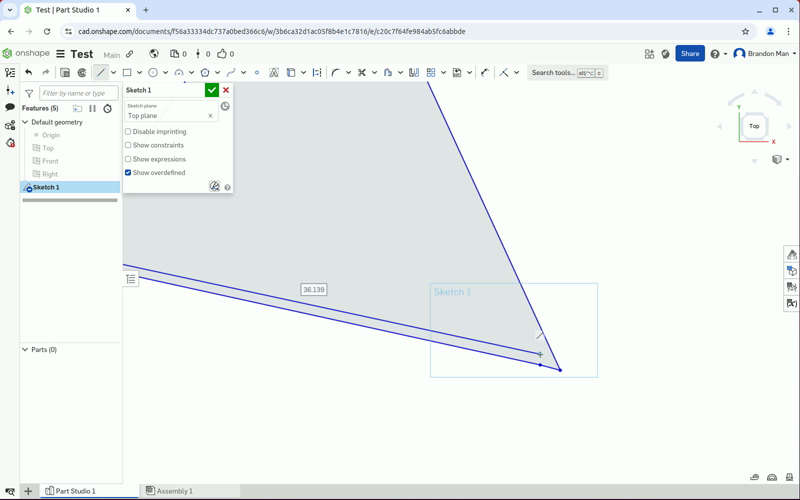
scroll(-6)
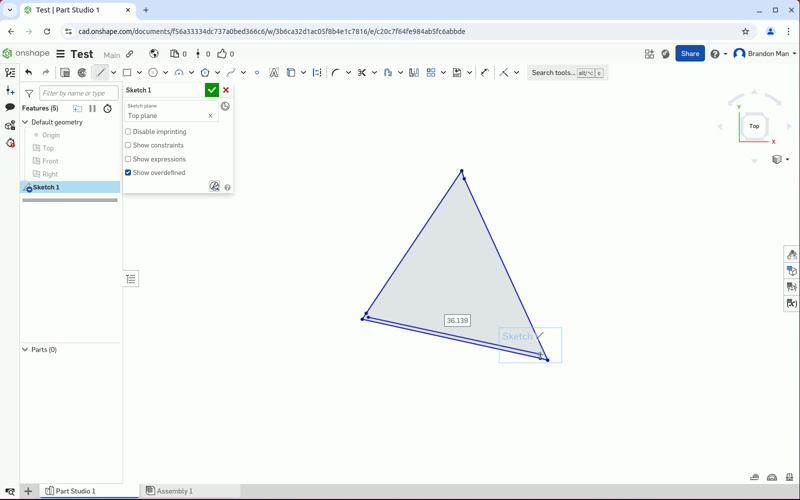
key_up(shift)
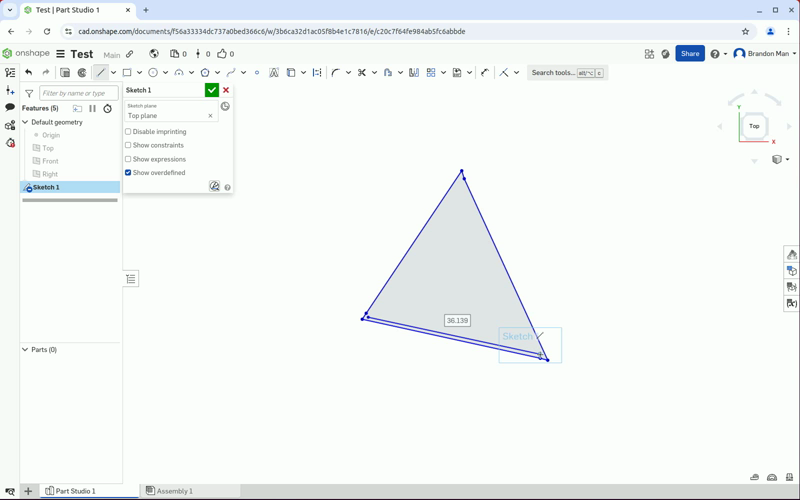
key_down(shift)
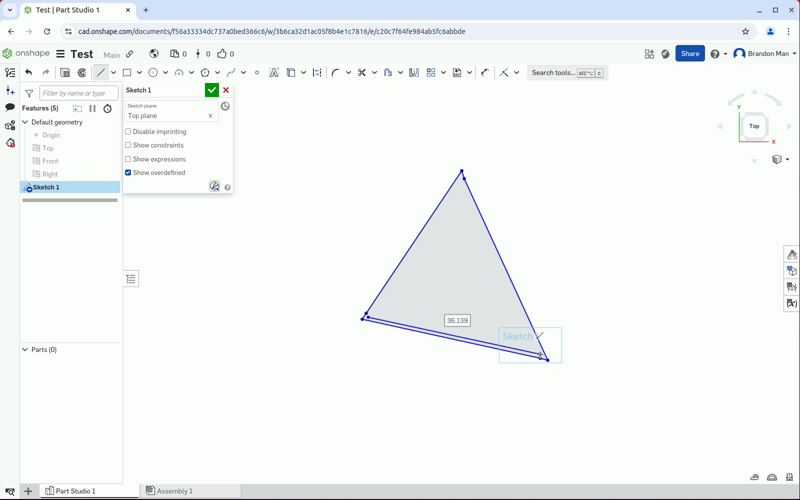
mouse_move(460, 178)
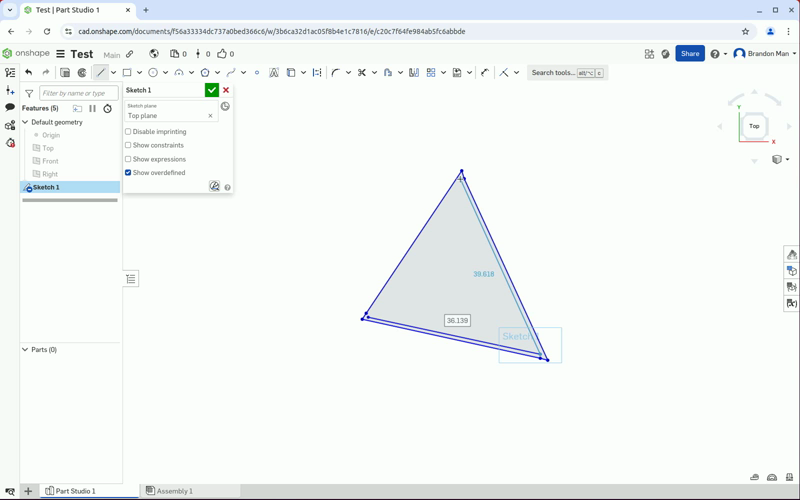
scroll(6)
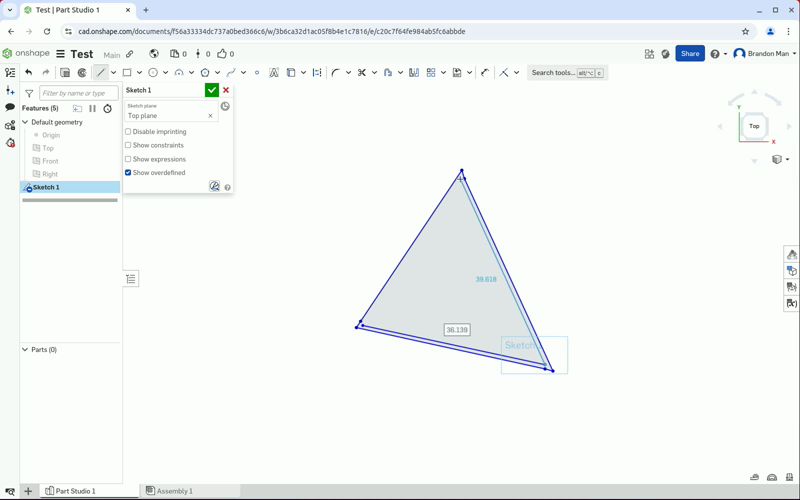
scroll(6)
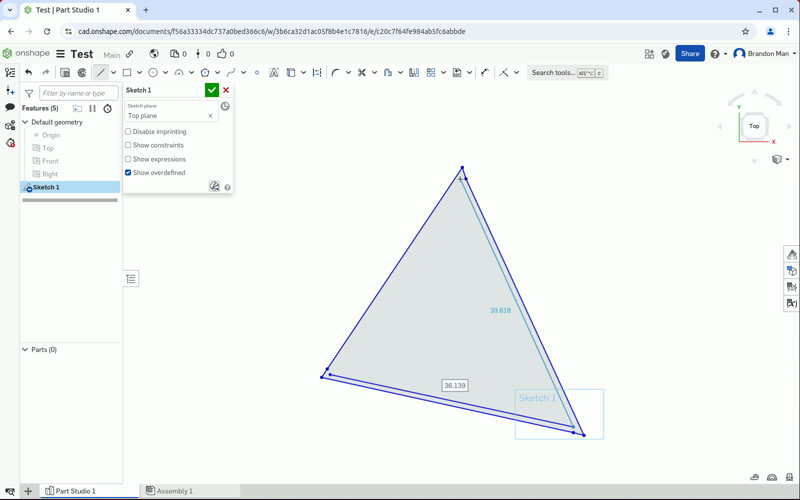
scroll(6)
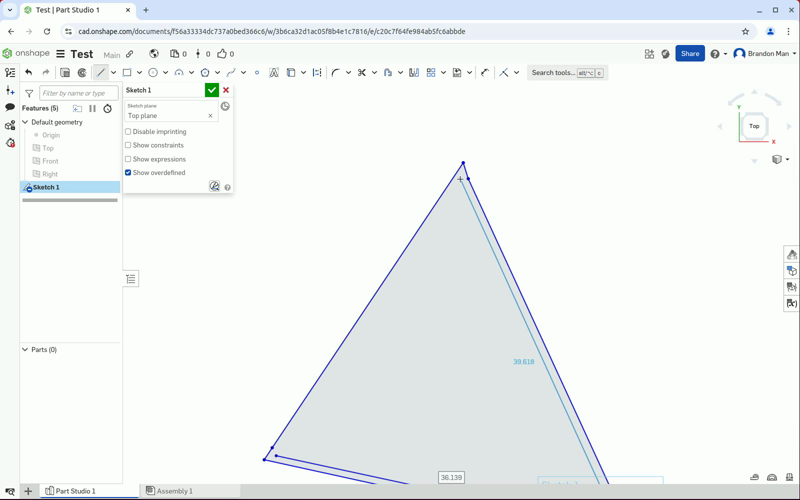
scroll(6)
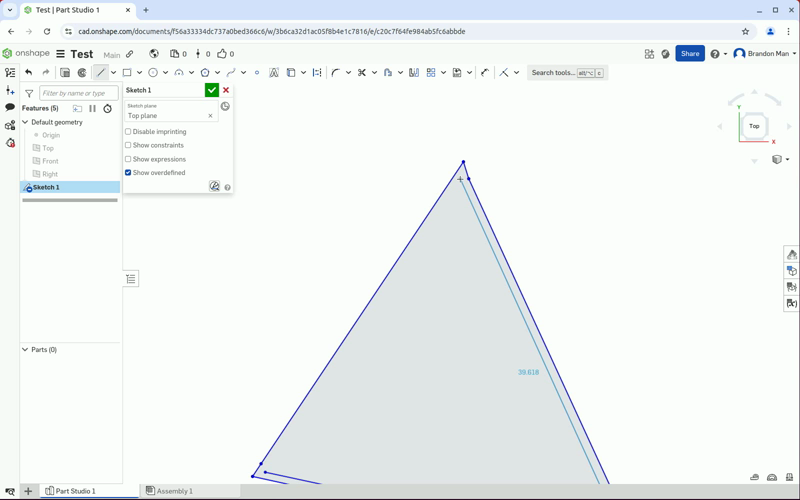
scroll(6)
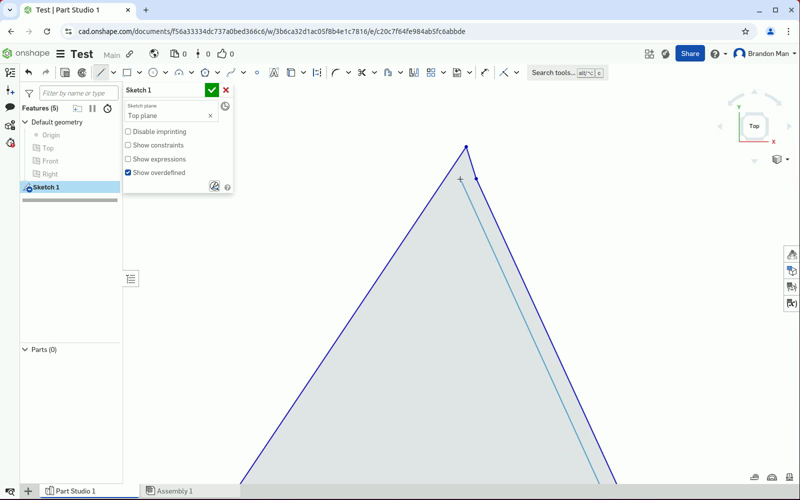
scroll(6)
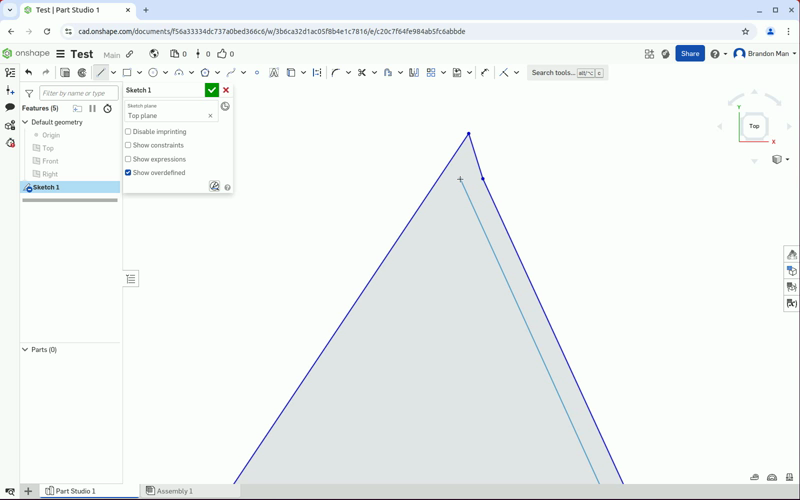
scroll(6)
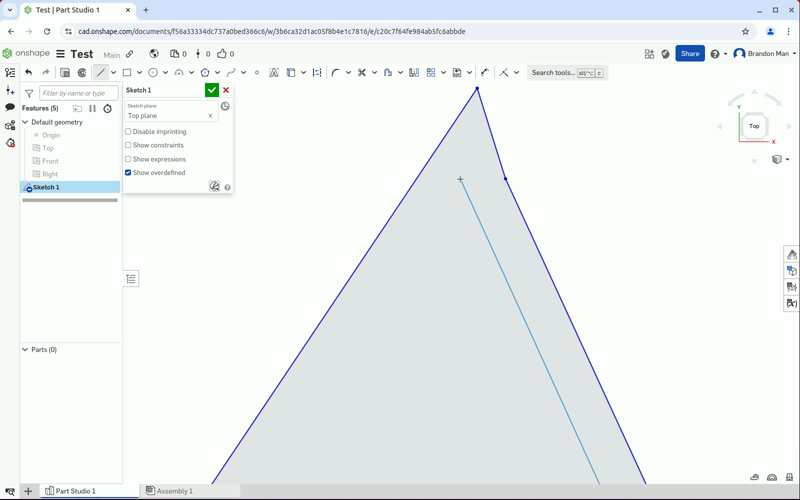
click(460, 178)
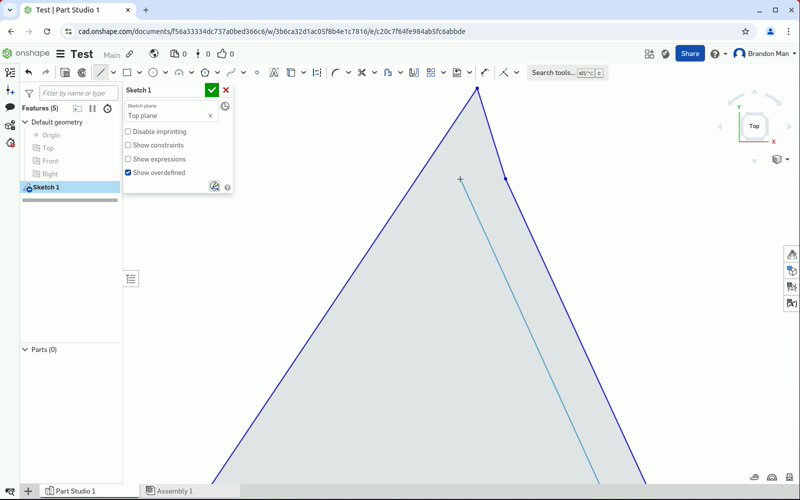
scroll(-6)
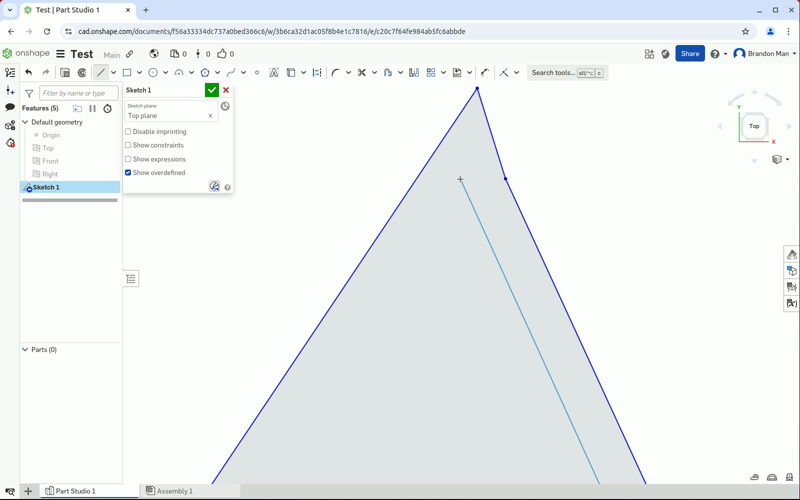
scroll(-6)
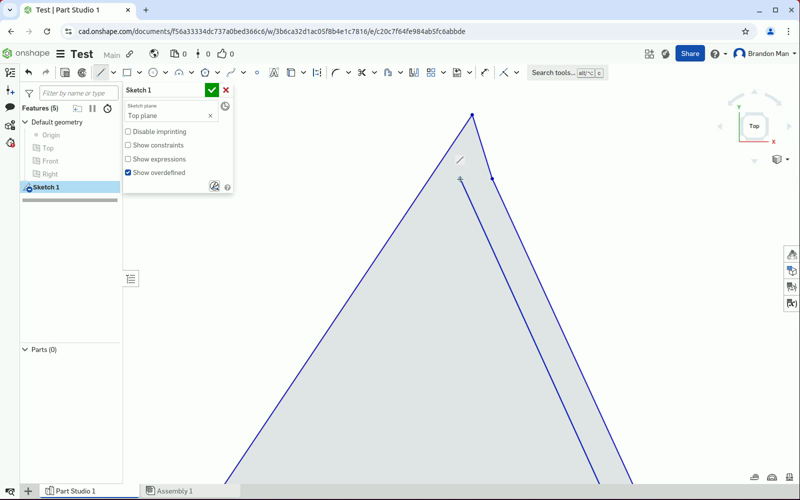
scroll(-6)
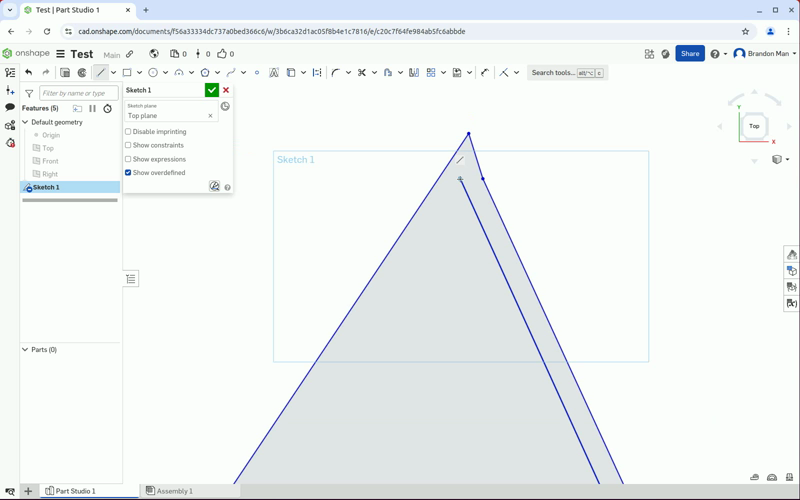
scroll(-6)
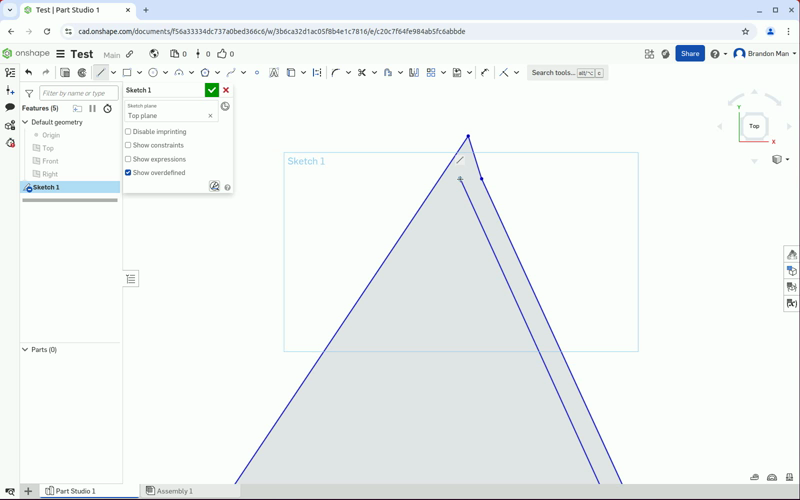
scroll(-6)
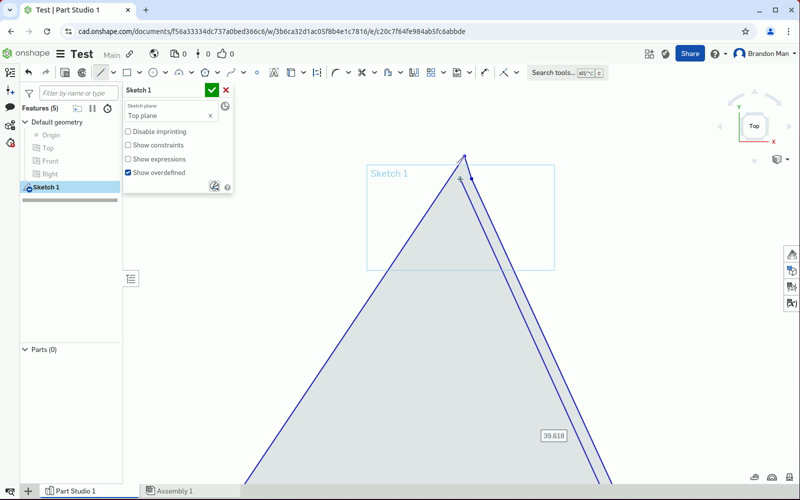
scroll(-6)
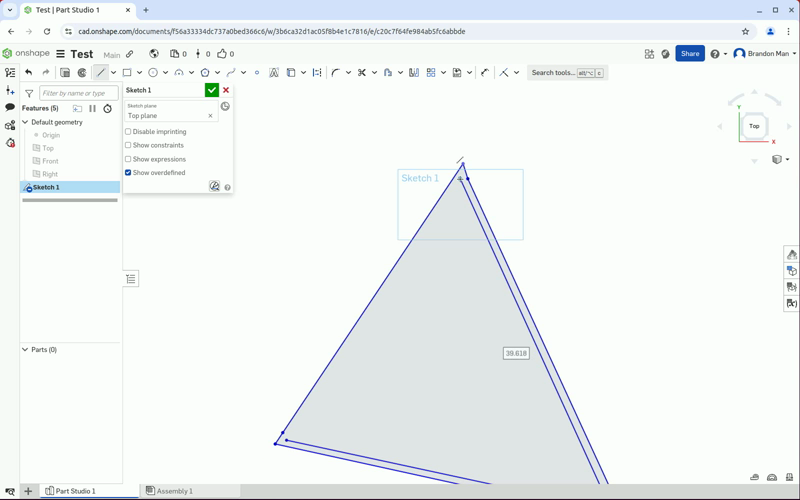
scroll(-6)
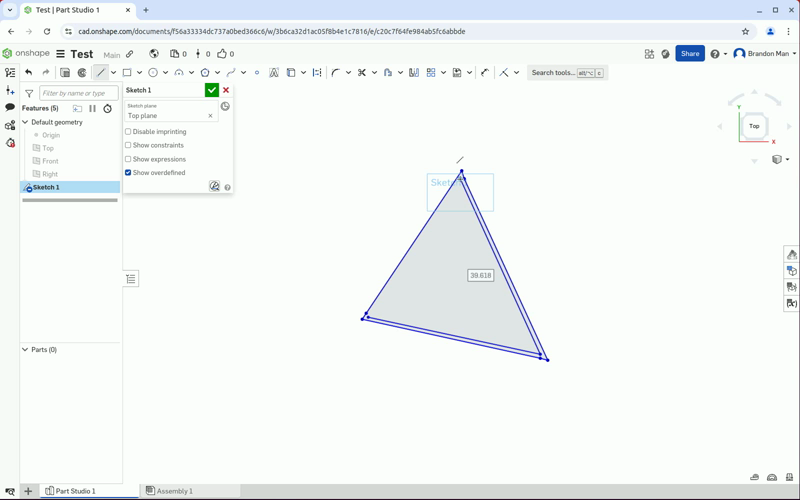
key_up(shift)
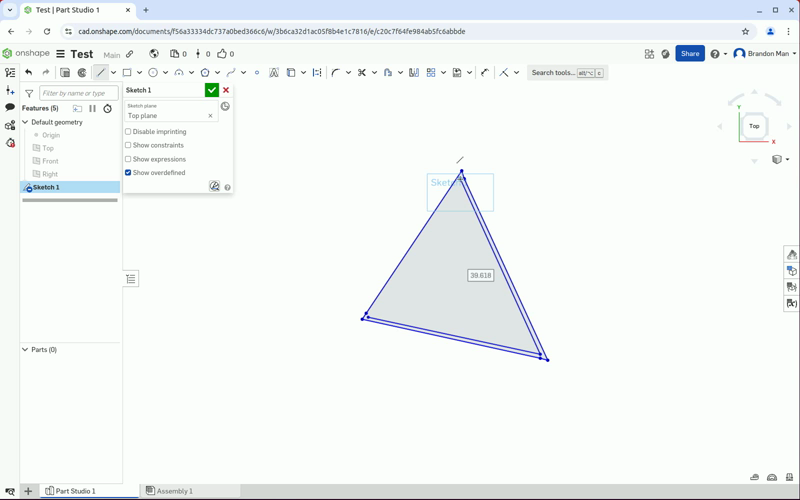
key_down(shift)
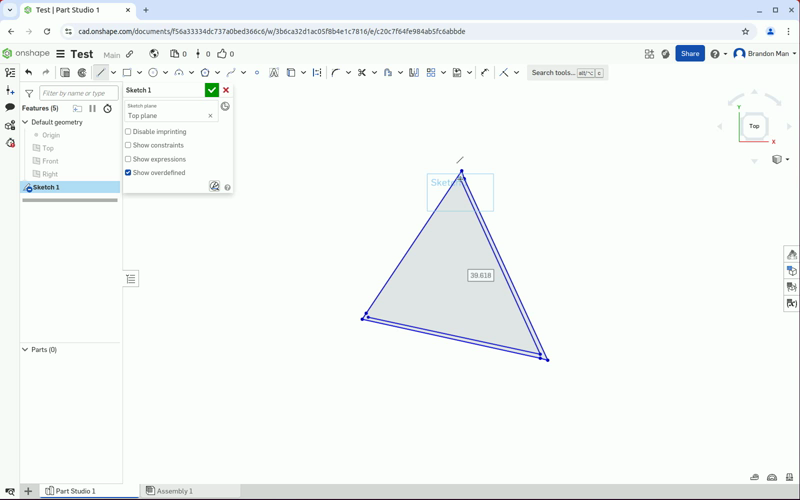
mouse_move(368, 317)
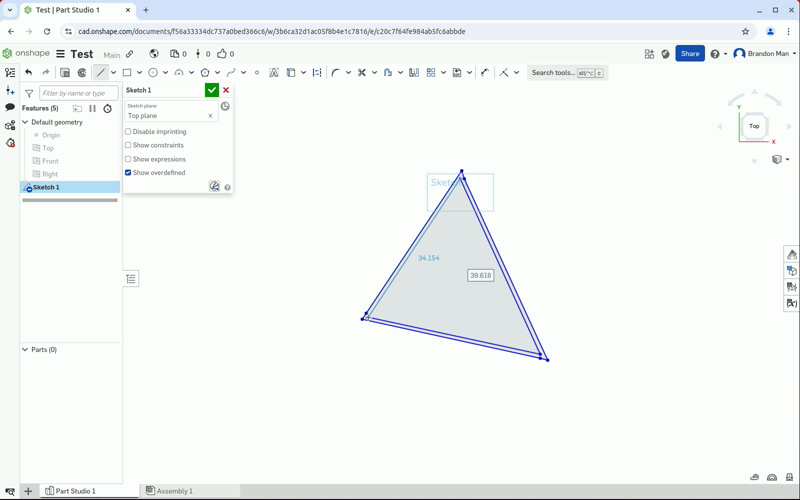
scroll(6)
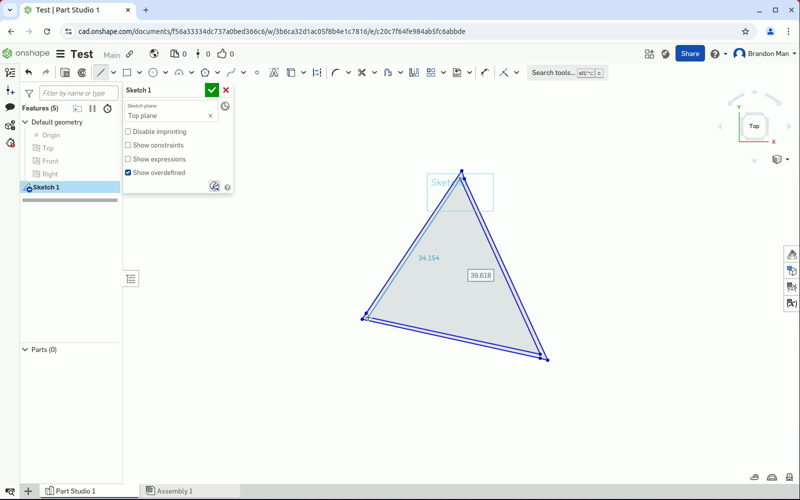
scroll(6)
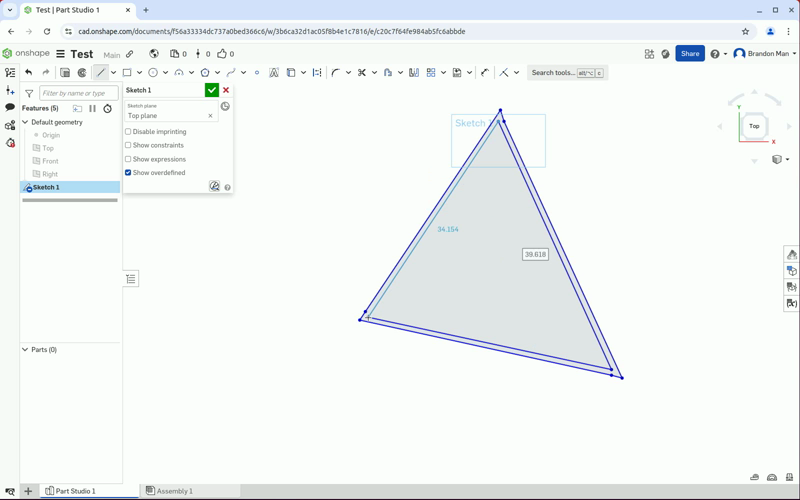
scroll(6)
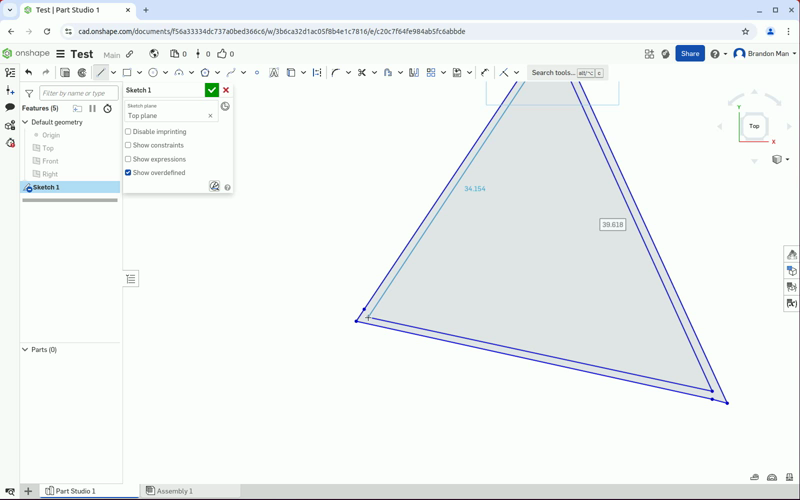
scroll(6)
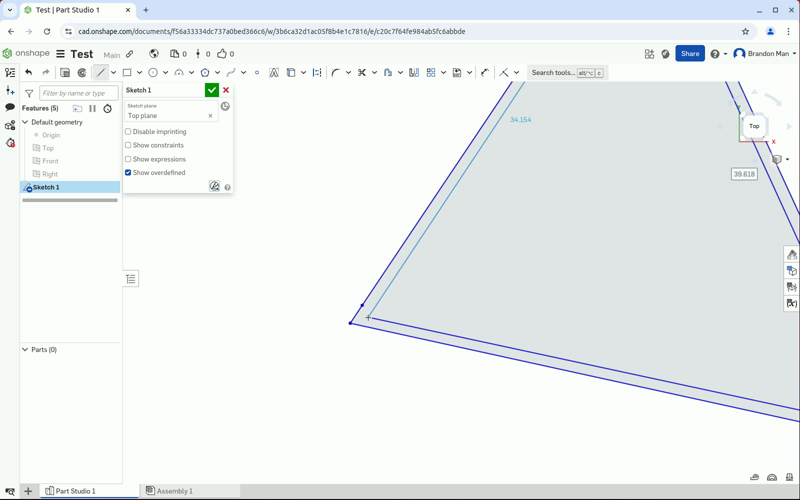
scroll(6)
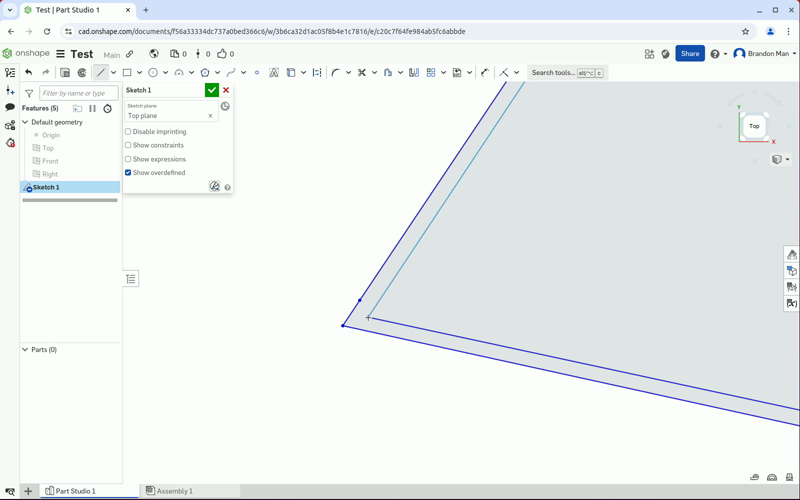
scroll(6)
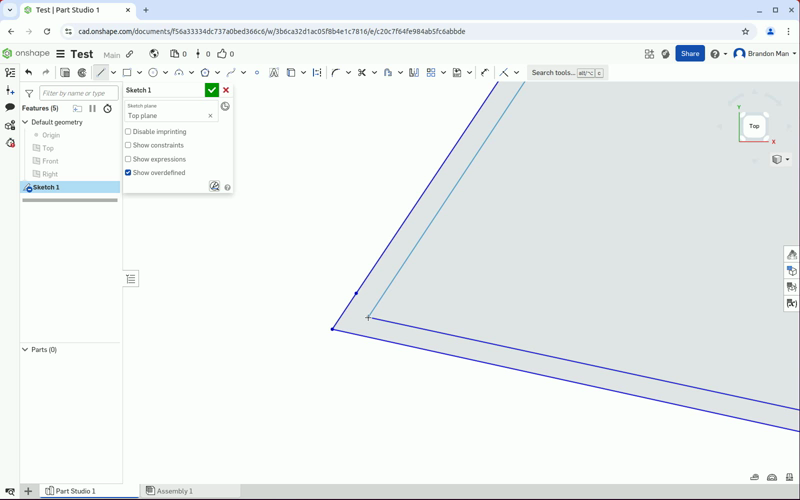
scroll(6)
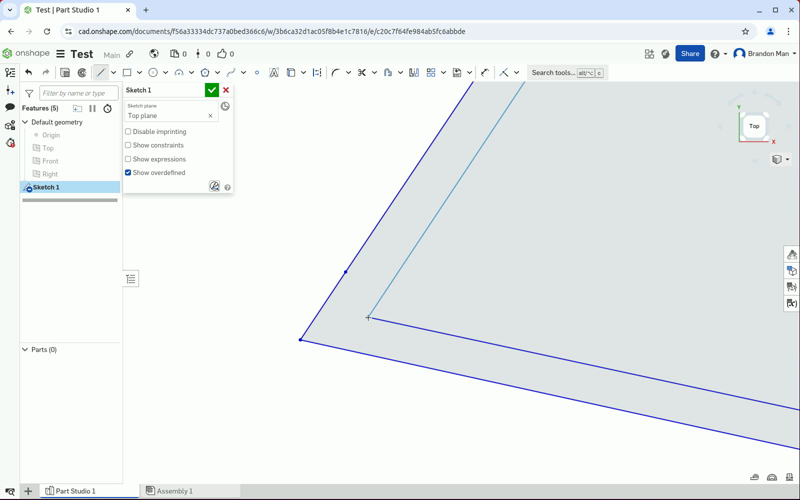
key_up(shift)
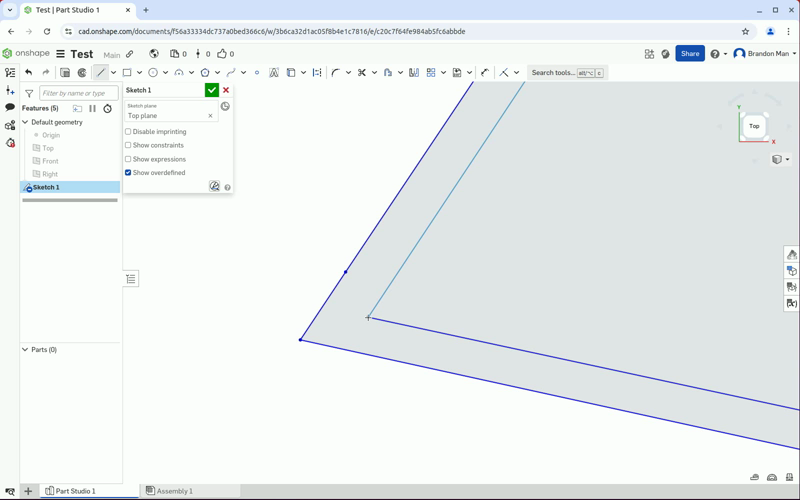
click(368, 317)
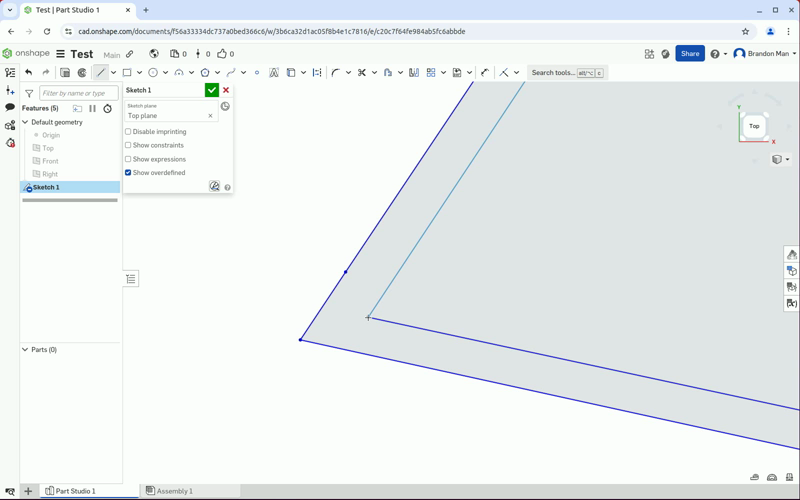
scroll(-6)
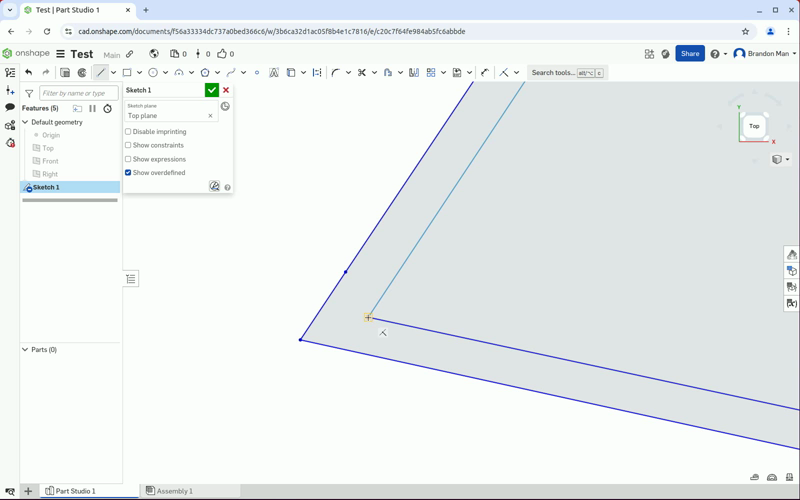
scroll(-6)
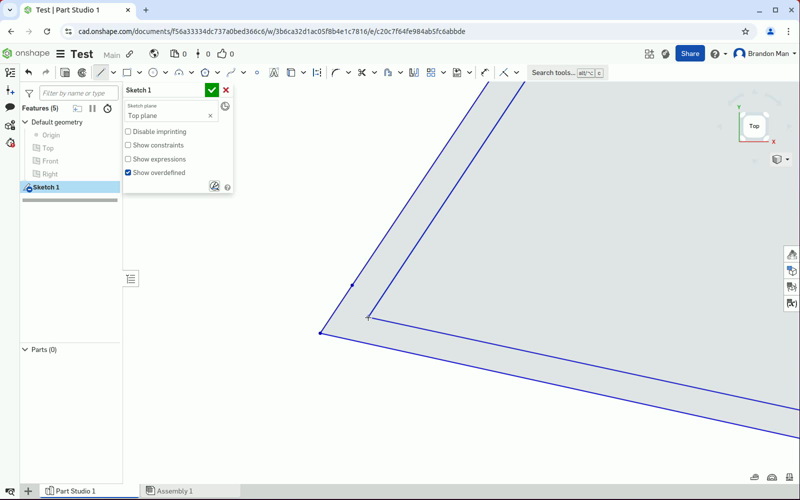
scroll(-6)
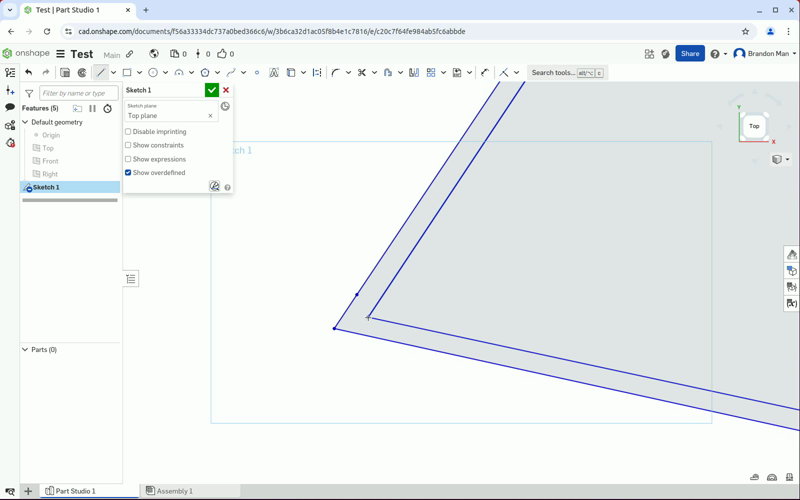
scroll(-6)
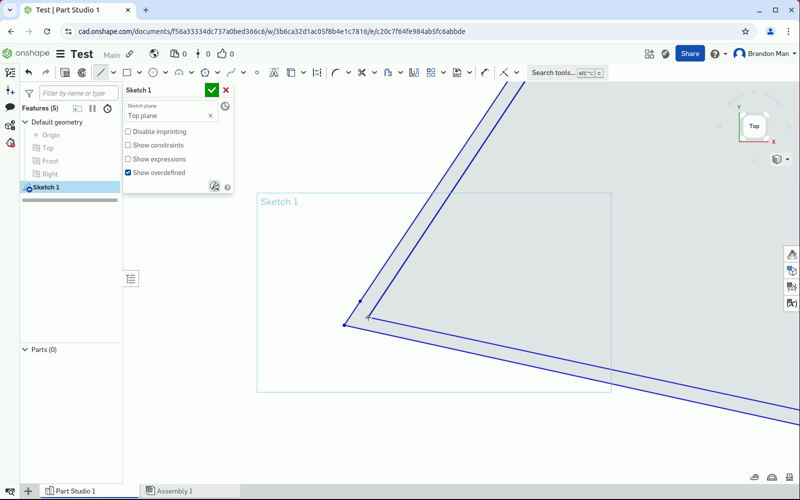
scroll(-6)
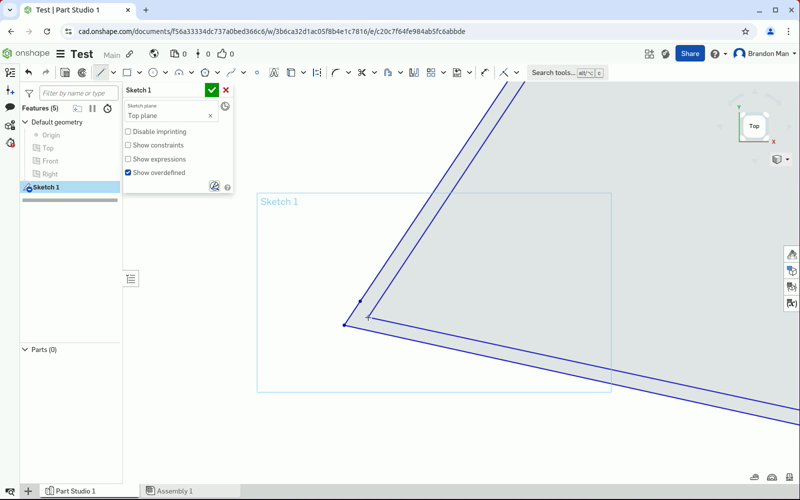
scroll(-6)
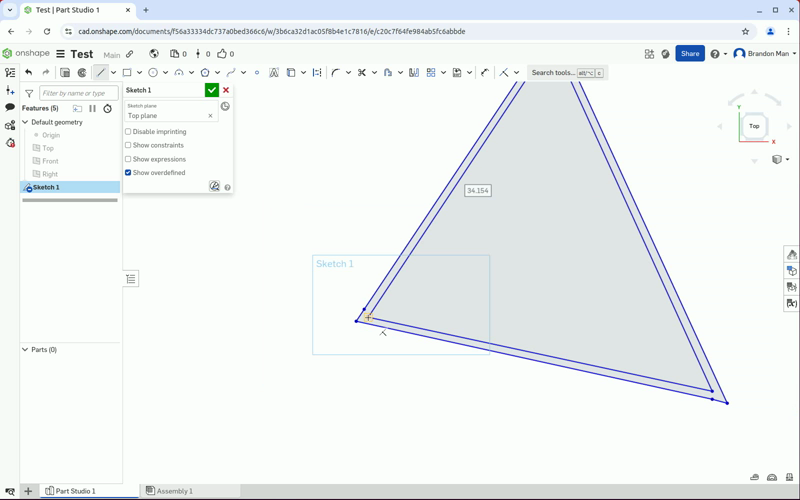
scroll(-6)
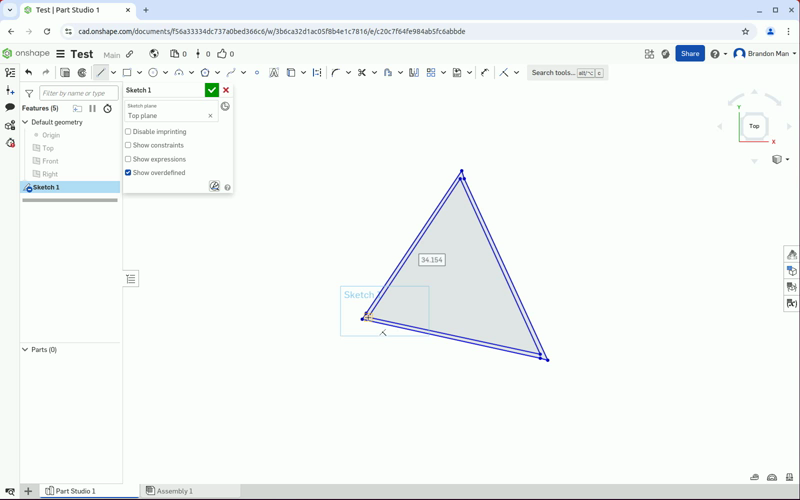
key(esc)
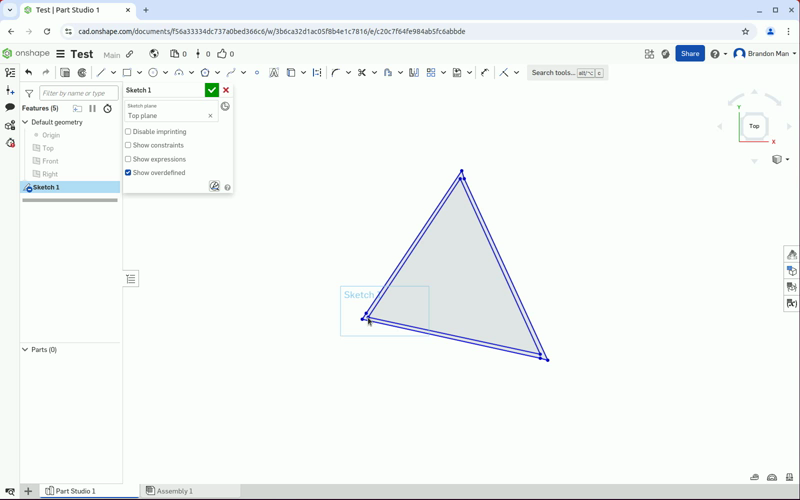
mouse_move(489, 239)
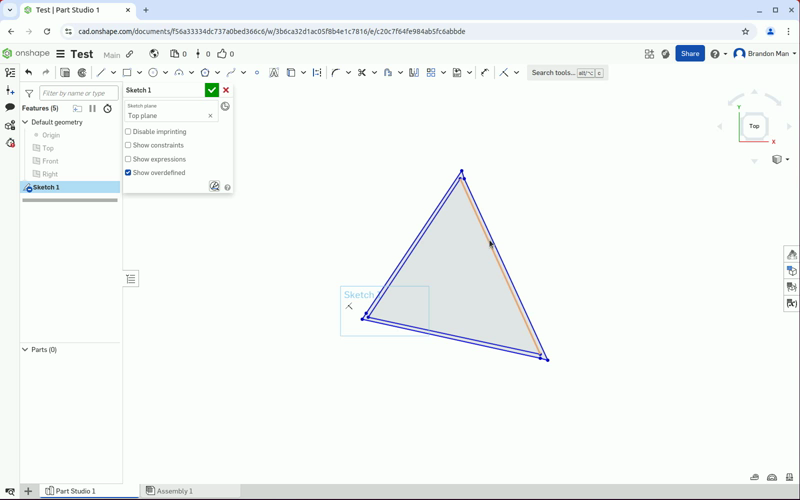
click(489, 239)
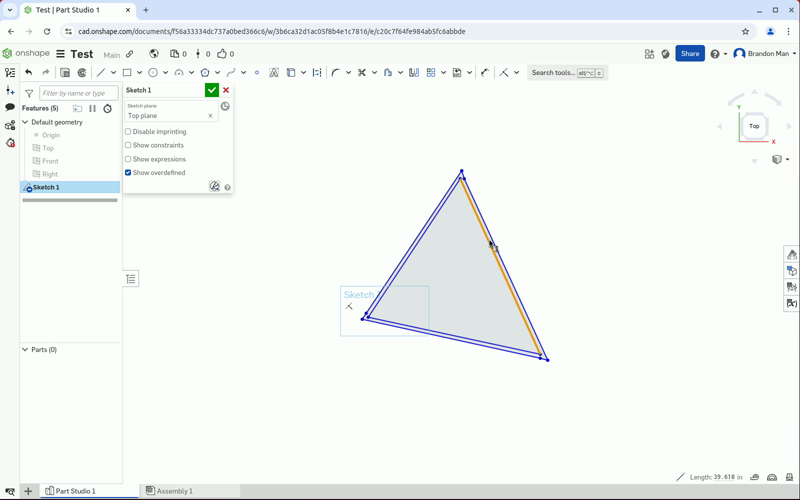
mouse_move(73, 352)
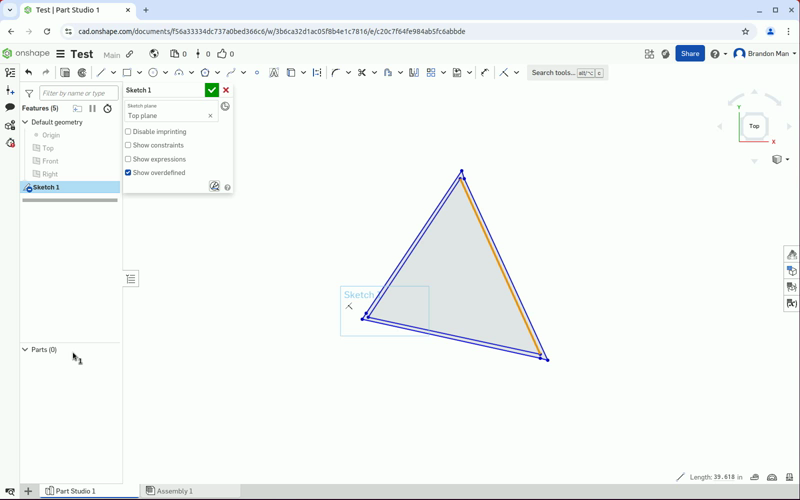
key(shift+y)
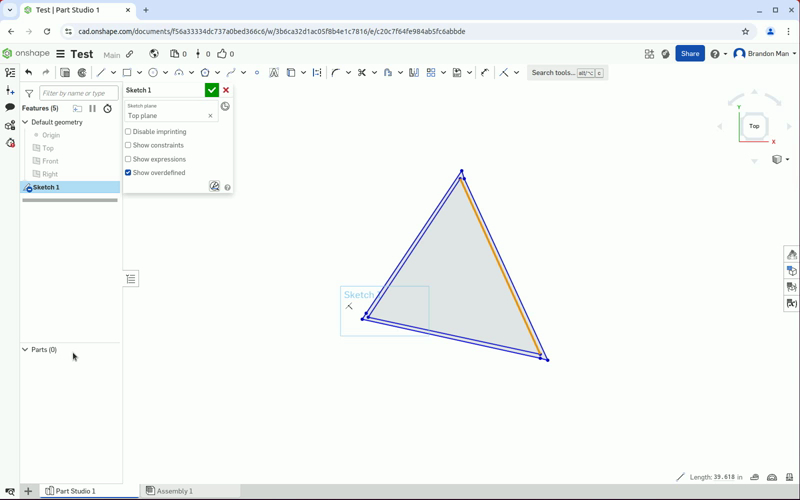
key(shift+e)
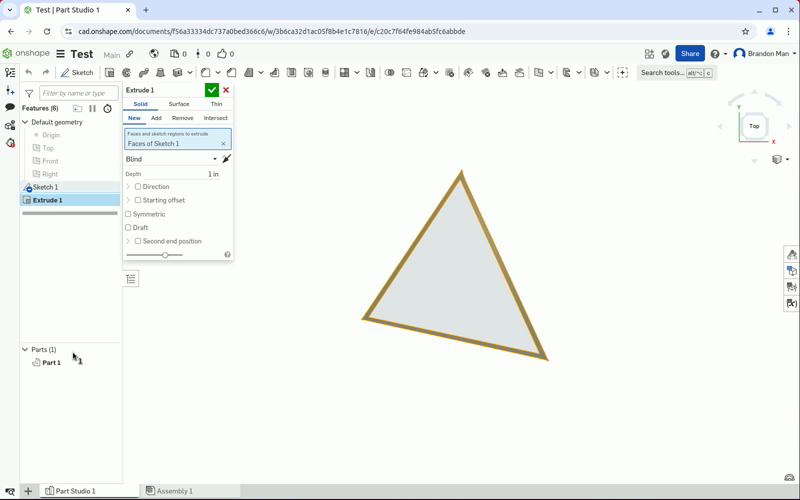
mouse_move(143, 106)
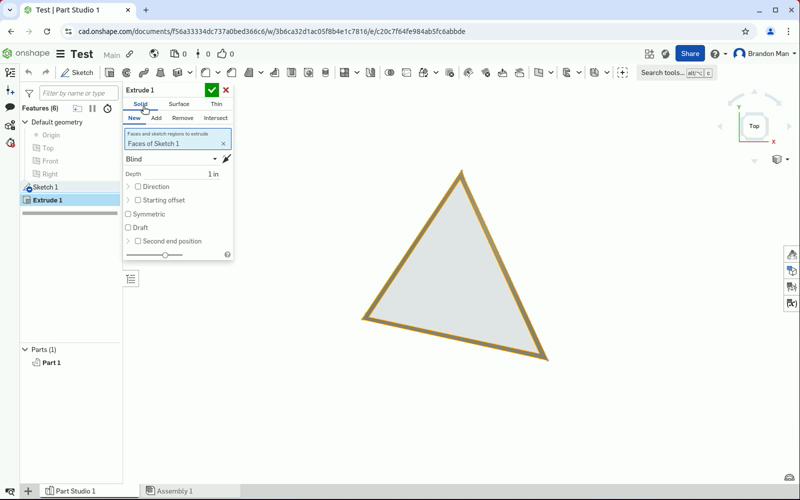
click(143, 106)
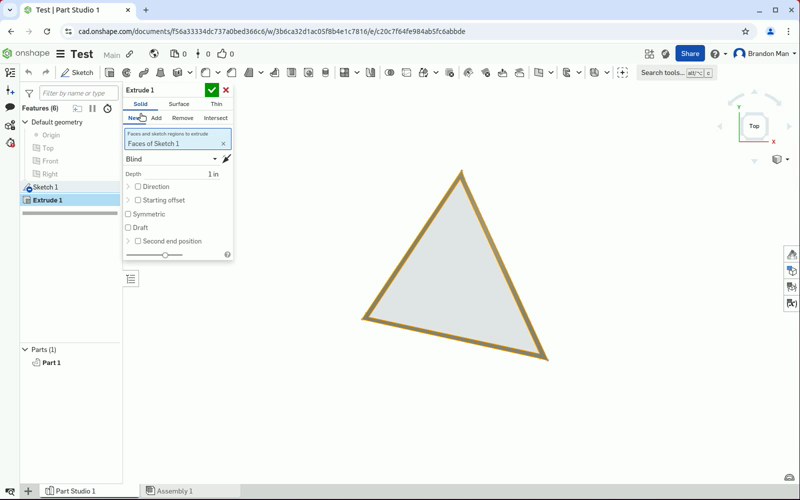
mouse_move(137, 120)
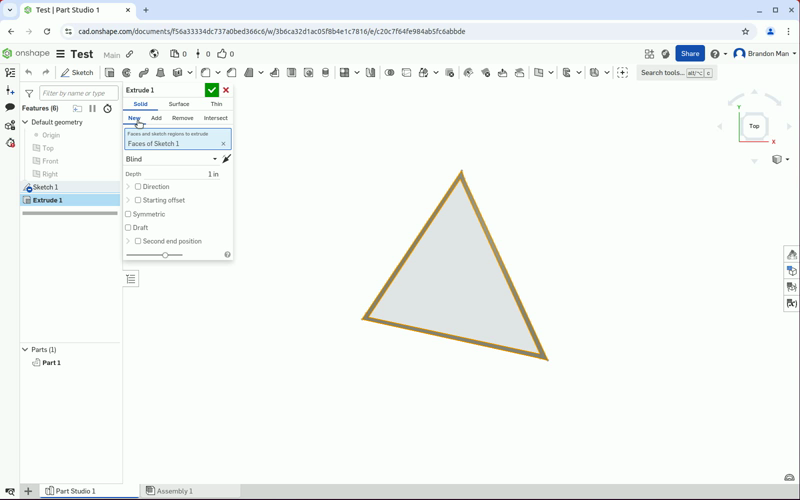
click(137, 120)
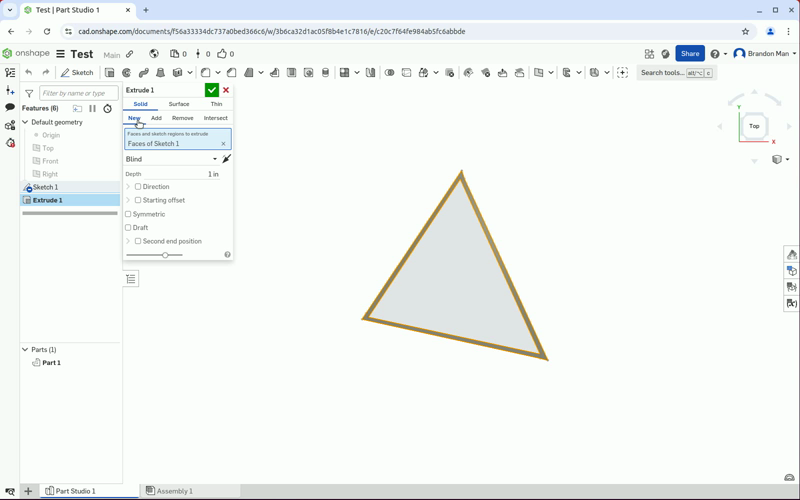
key(tab, 4)
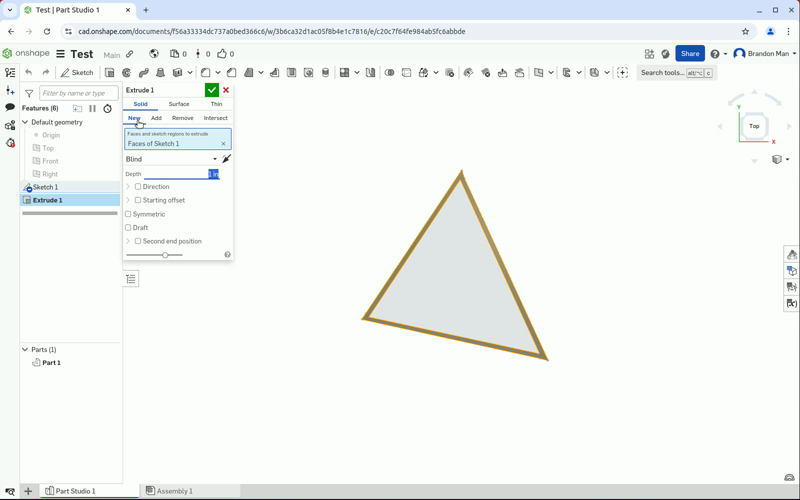
text(17.09)
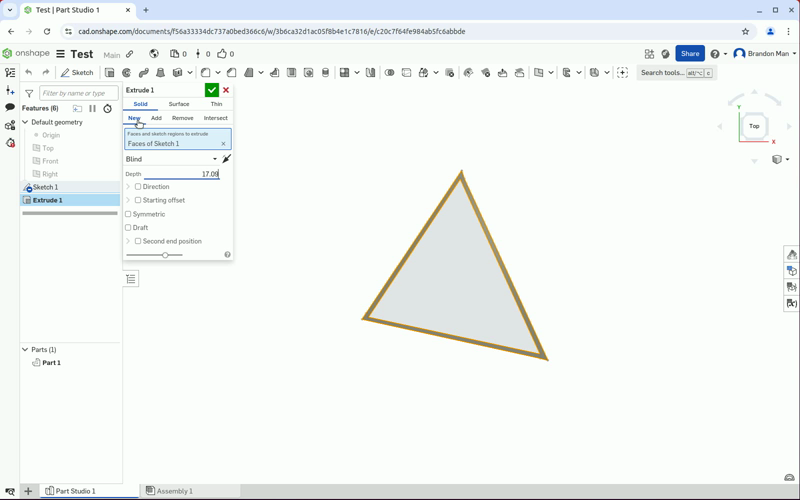
key(enter)
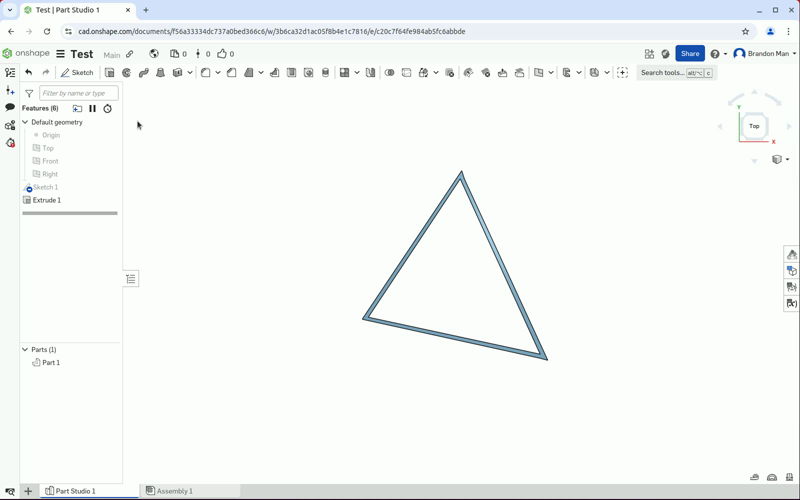
key(shift+h)
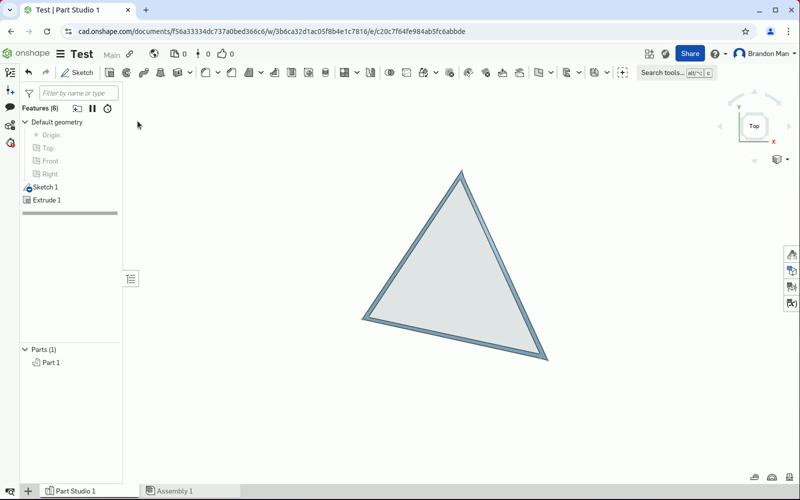
key(shift+h)
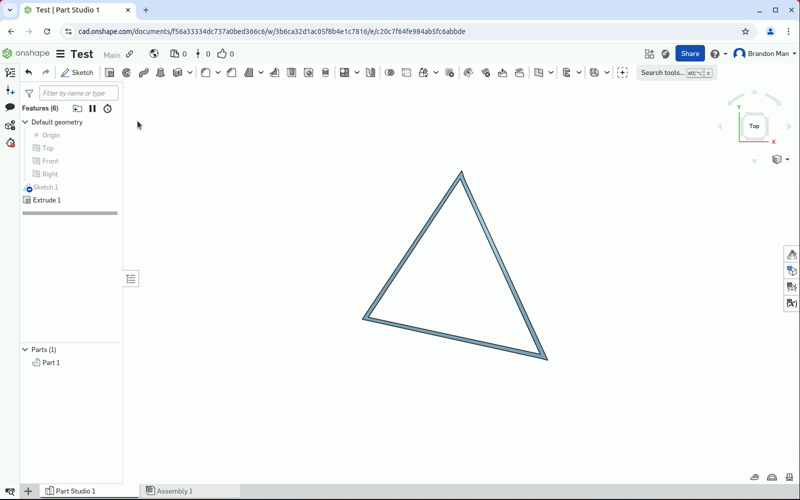
mouse_move(73, 189)
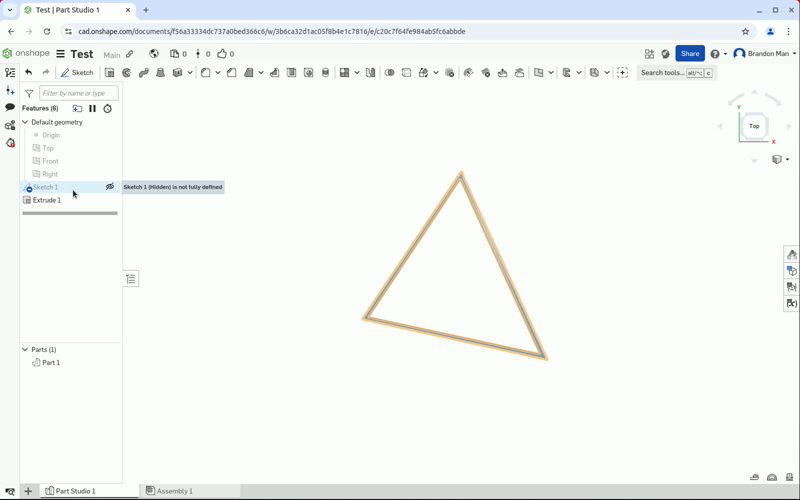
click(73, 189)
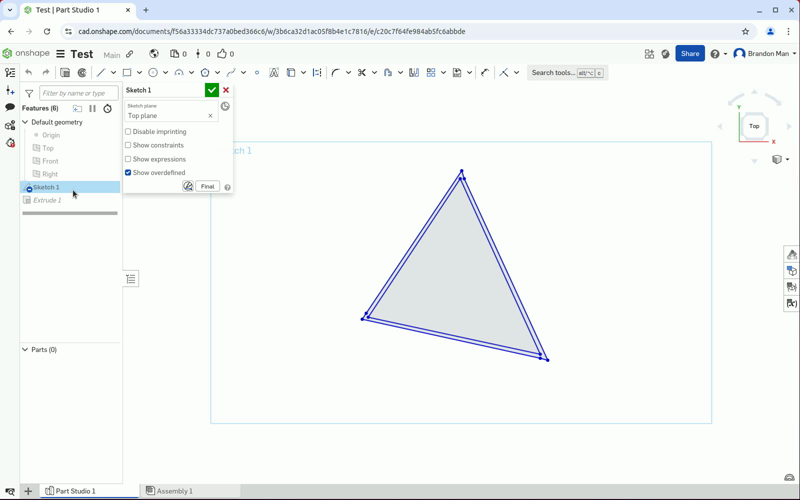
mouse_move(229, 92)
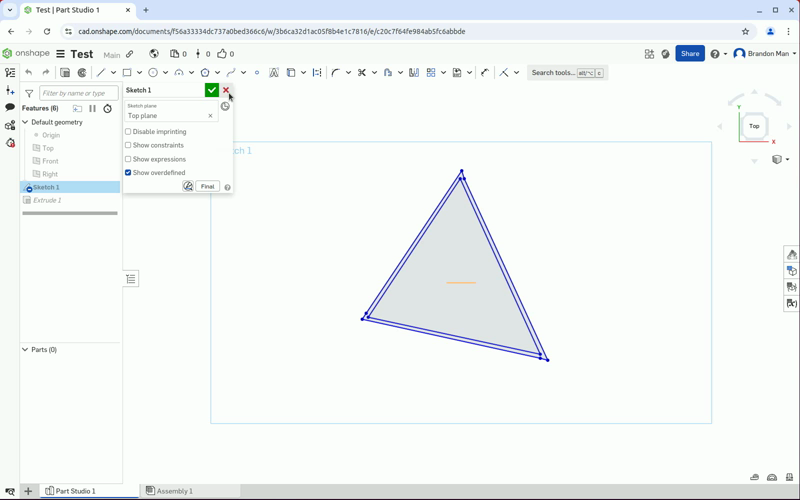
click(229, 92)
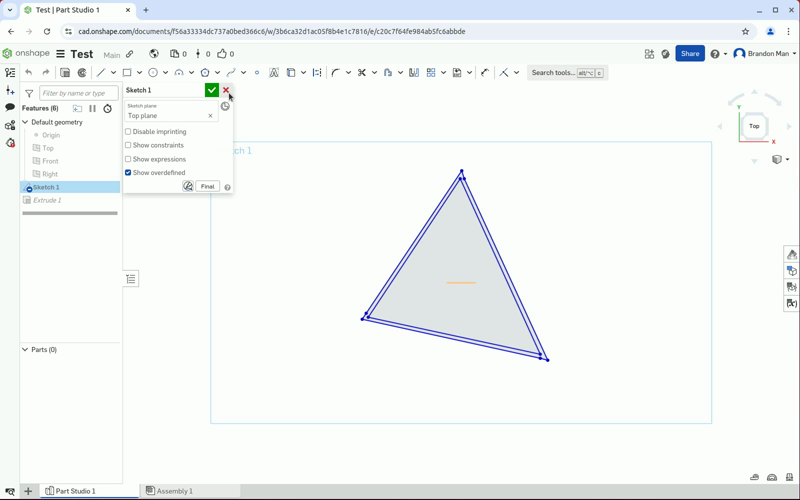
key(shift+s)
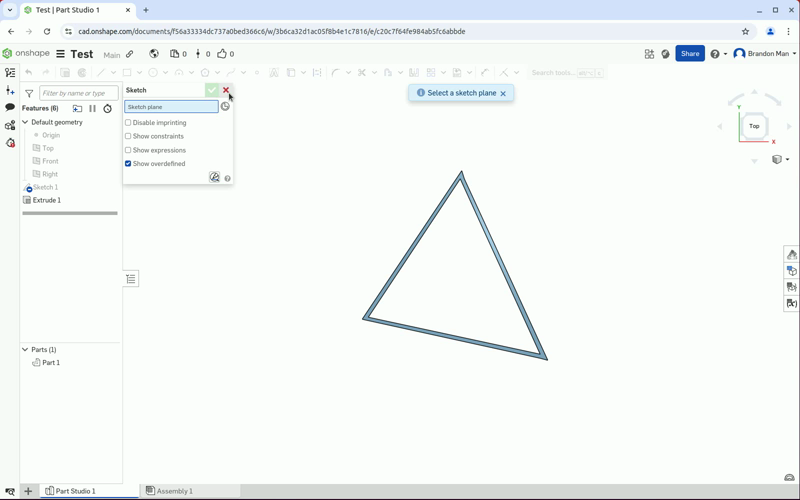
mouse_move(73, 150)
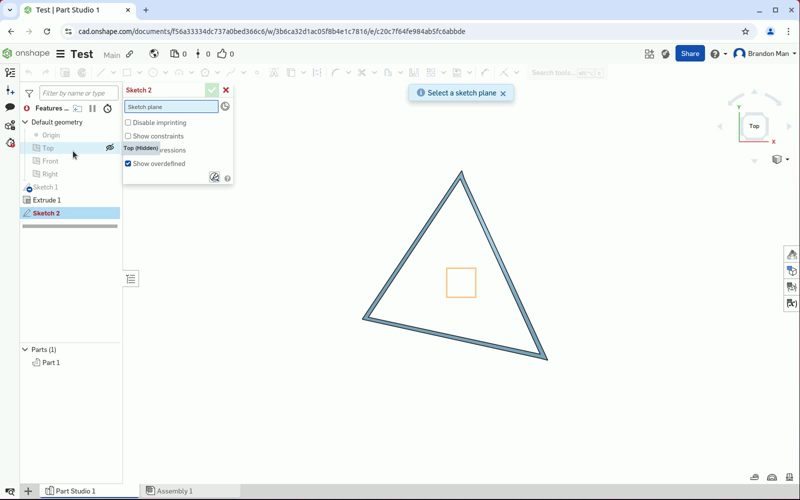
click(73, 150)
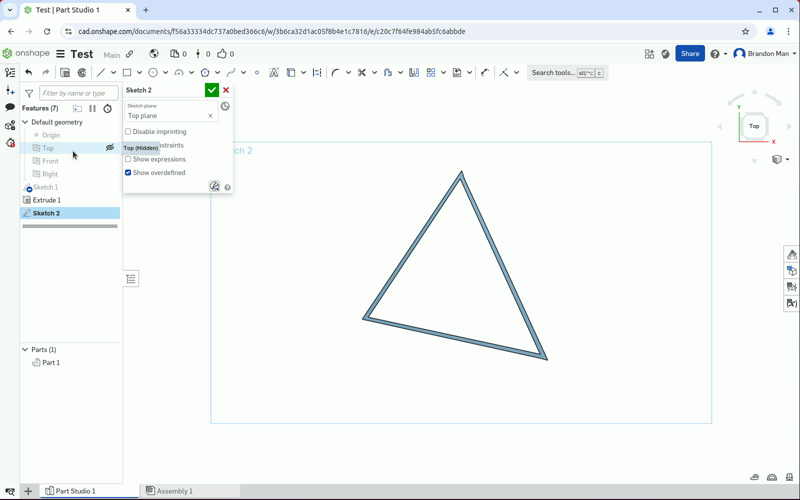
mouse_move(73, 352)
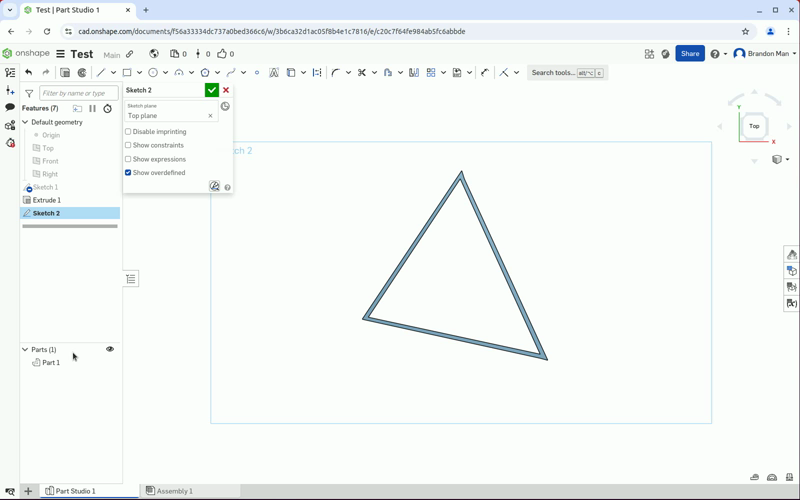
key(y)
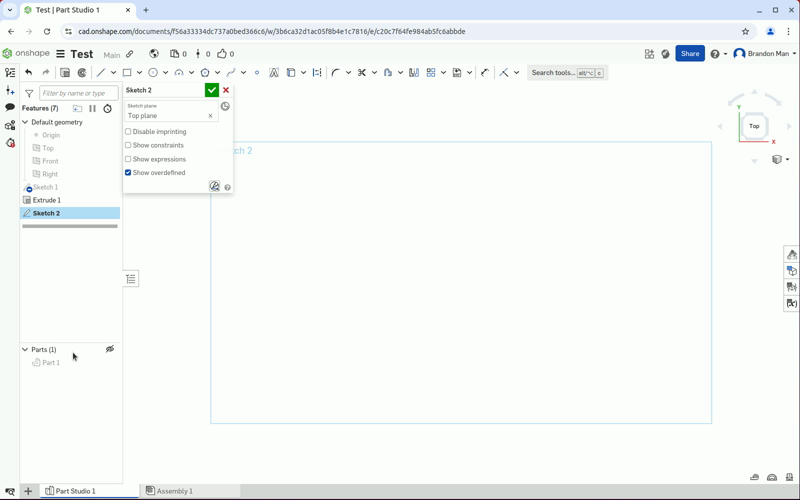
key(c)
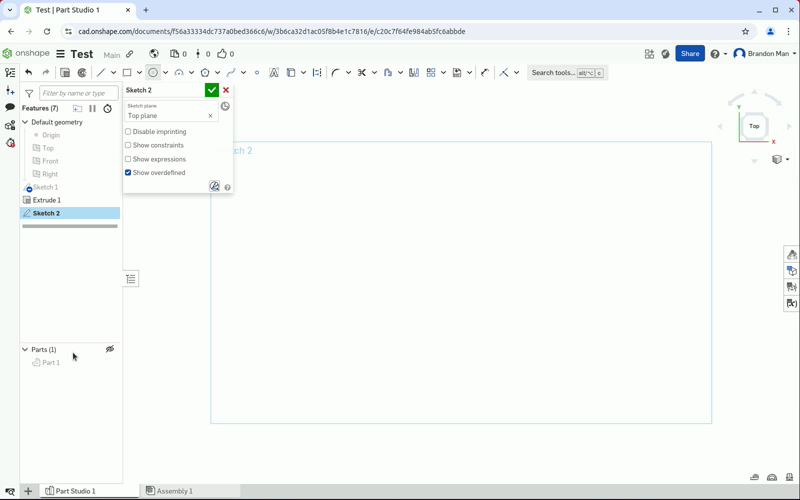
key_down(shift)
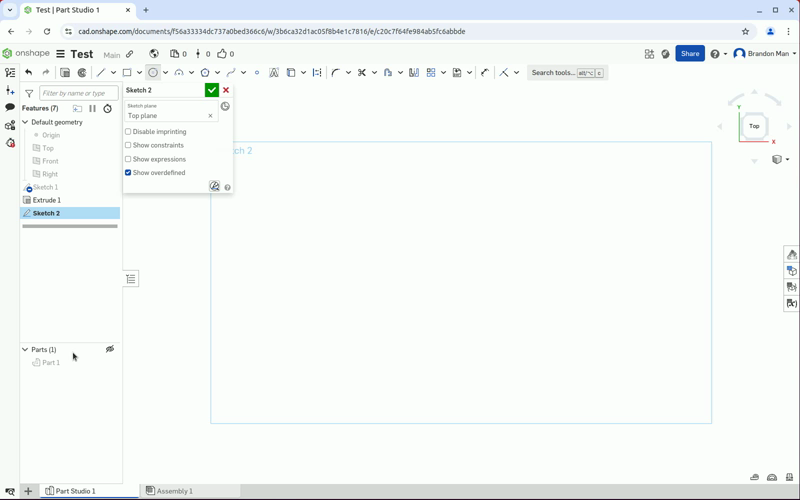
mouse_move(458, 282)
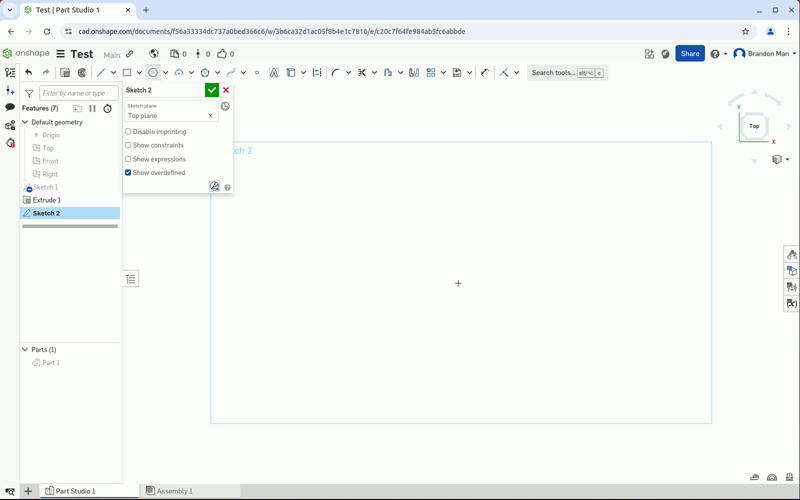
click(458, 282)
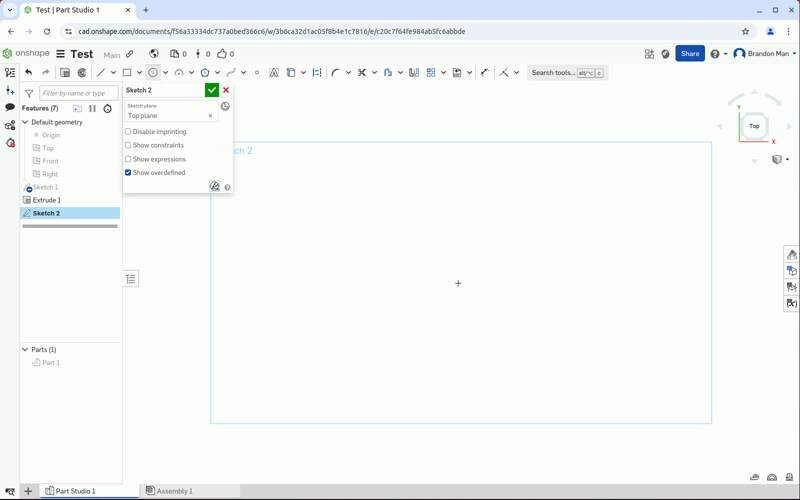
key_up(shift)
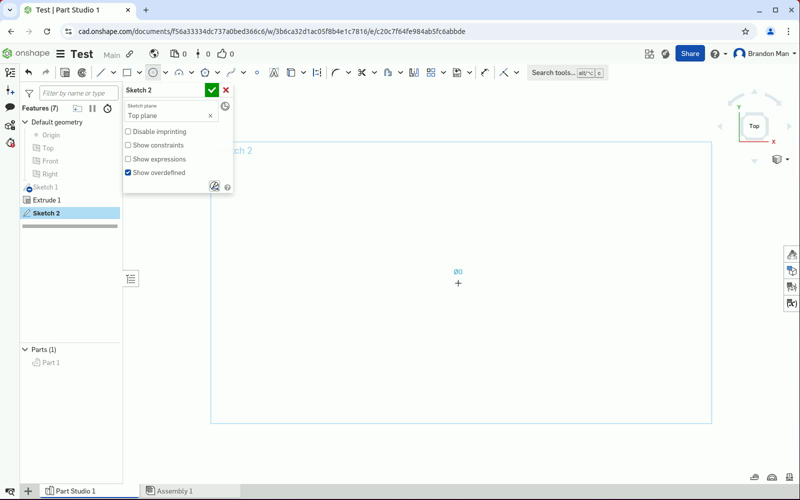
mouse_move(472, 282)
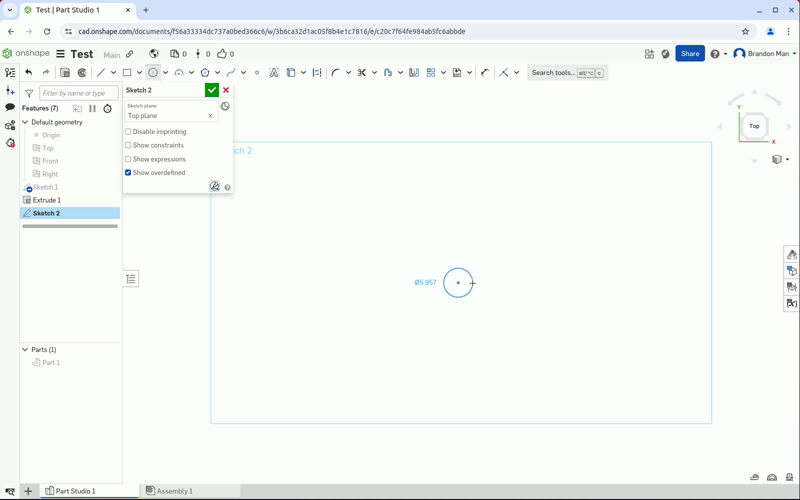
click(472, 282)
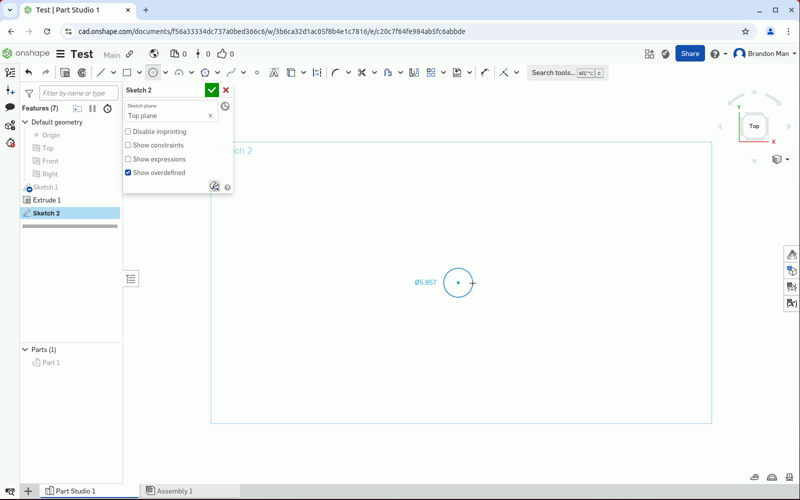
key(esc)
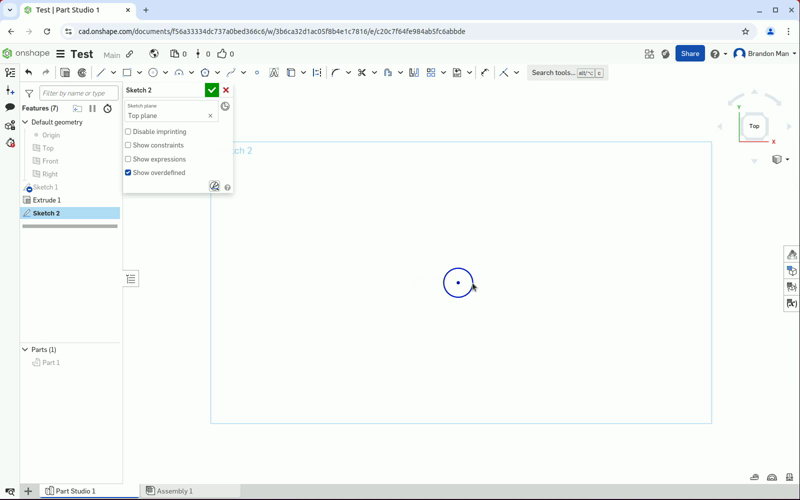
key(c)
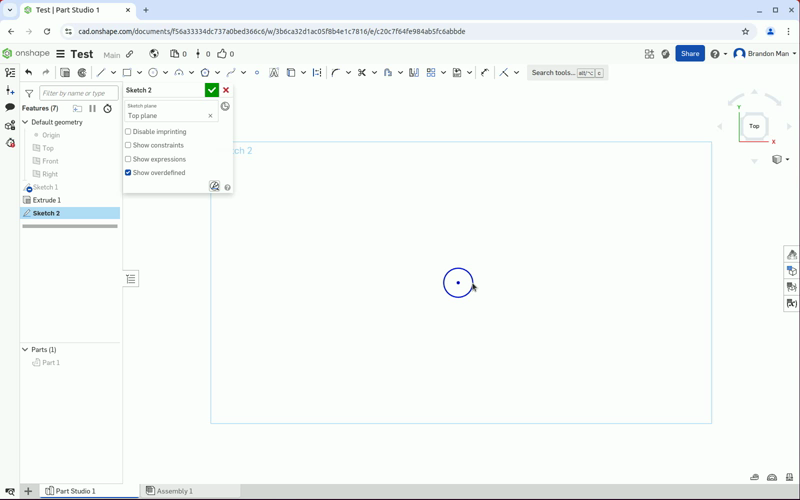
key_down(shift)
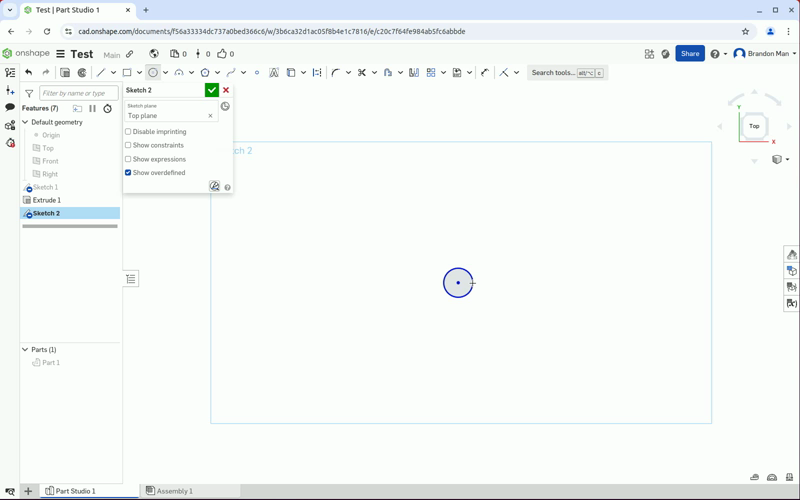
mouse_move(458, 282)
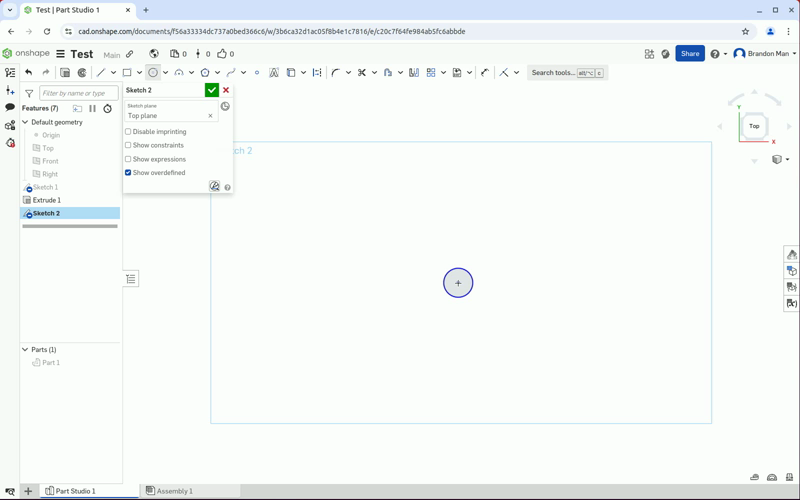
click(458, 282)
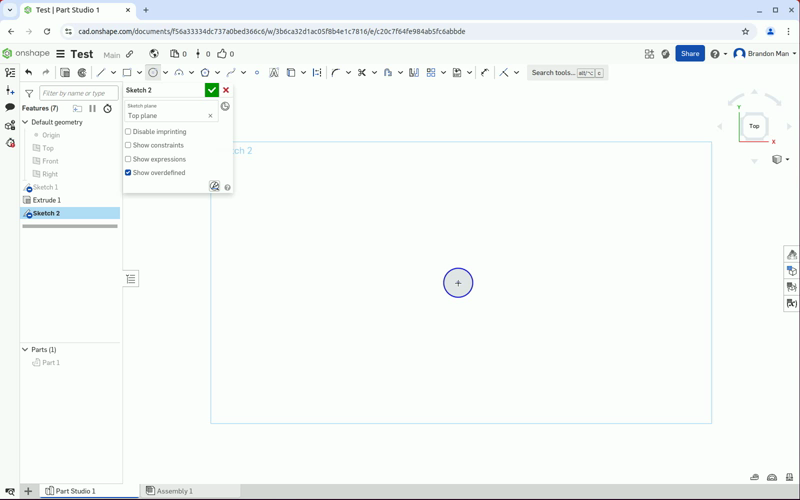
key_up(shift)
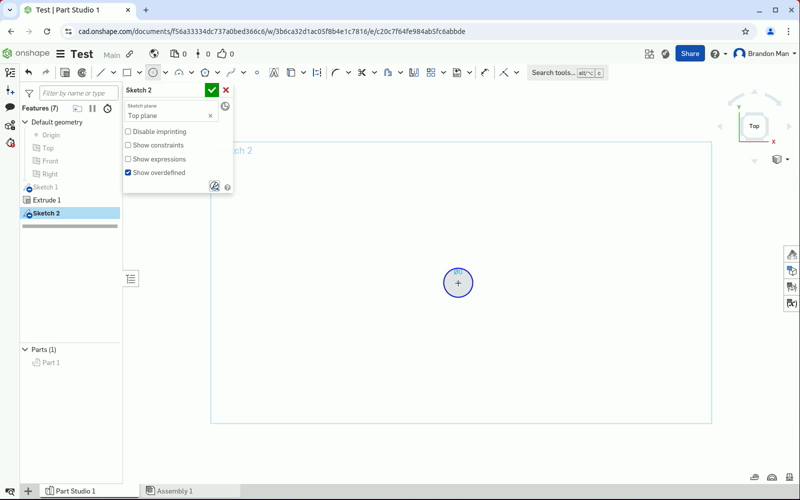
mouse_move(468, 282)
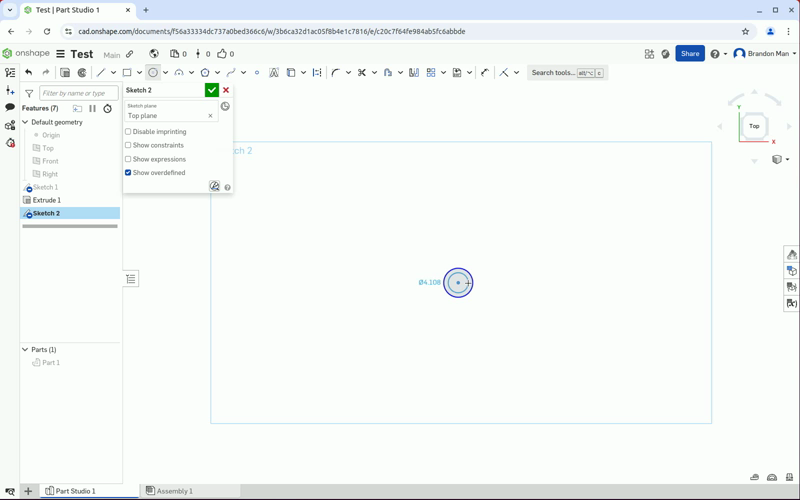
click(468, 282)
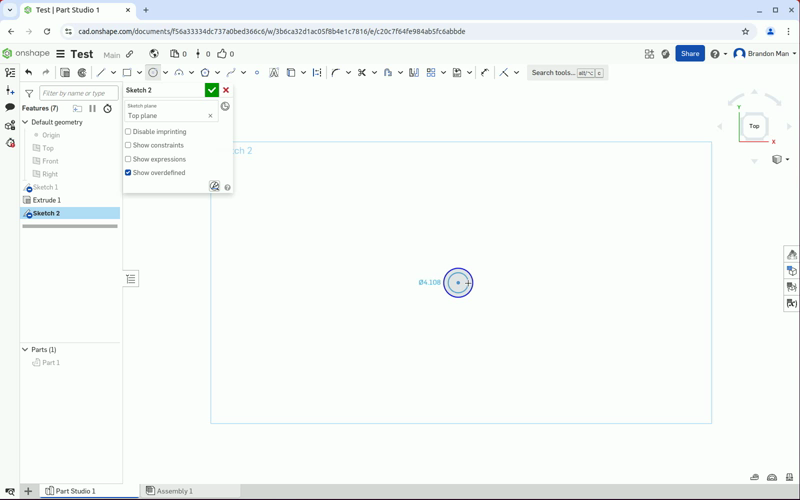
key(esc)
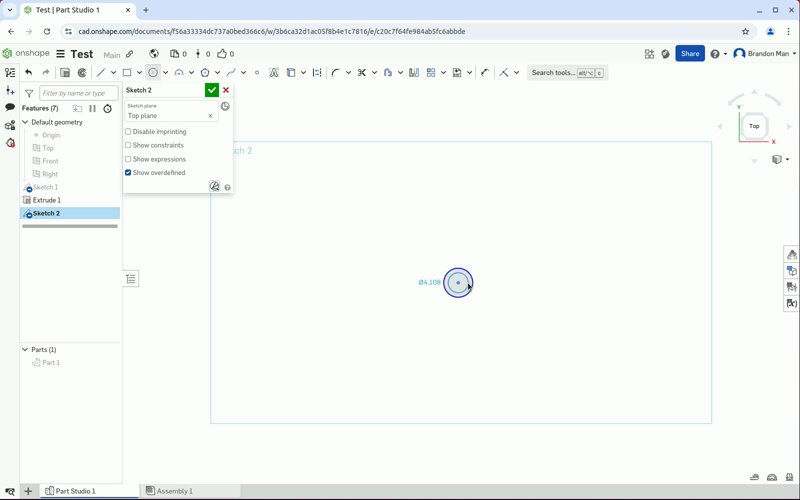
mouse_move(457, 293)
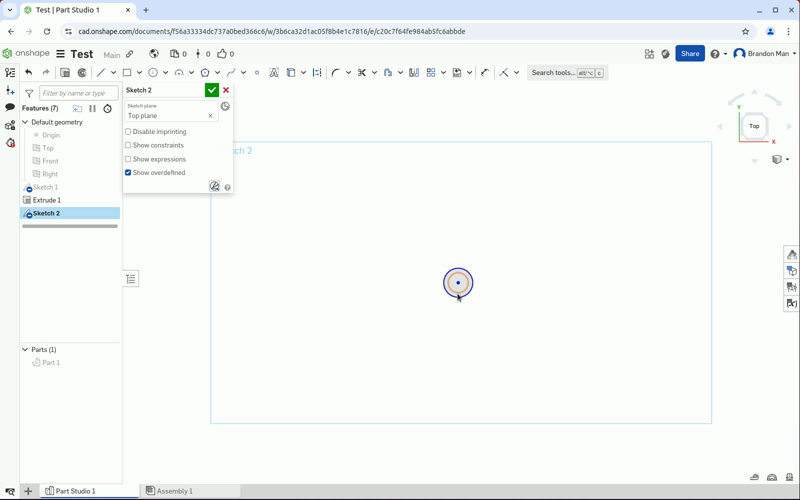
scroll(6)
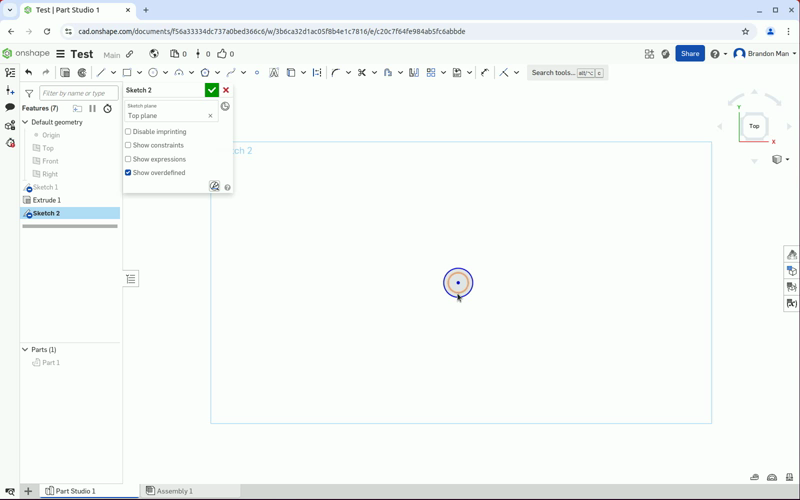
scroll(6)
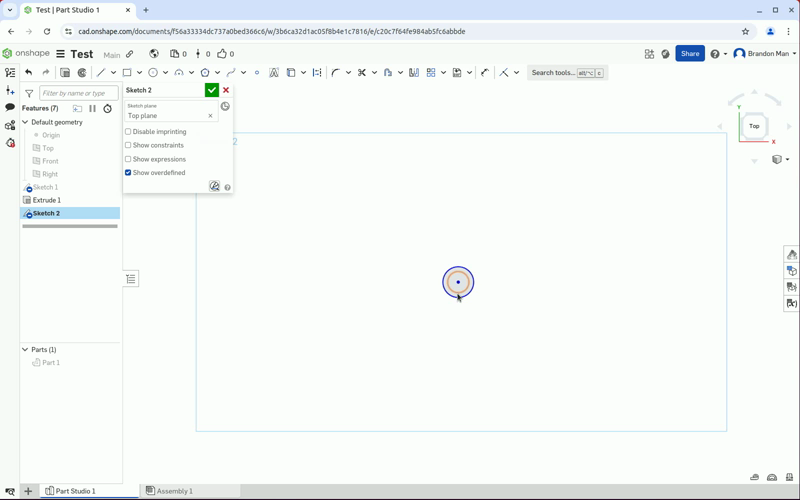
scroll(6)
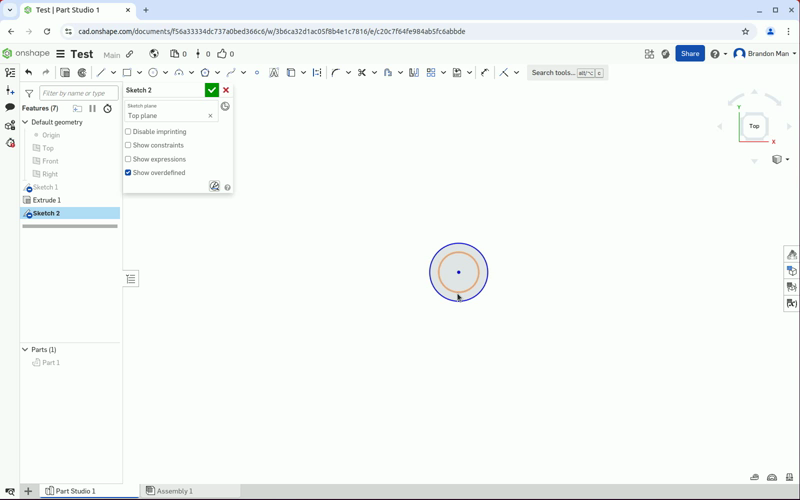
scroll(6)
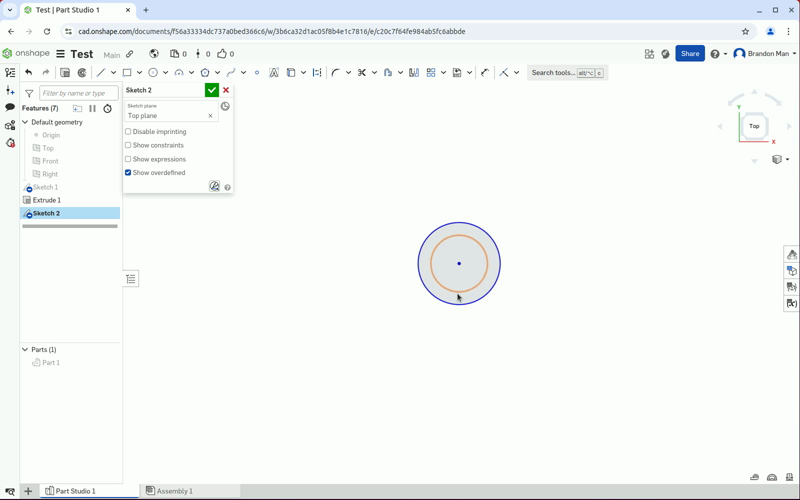
scroll(6)
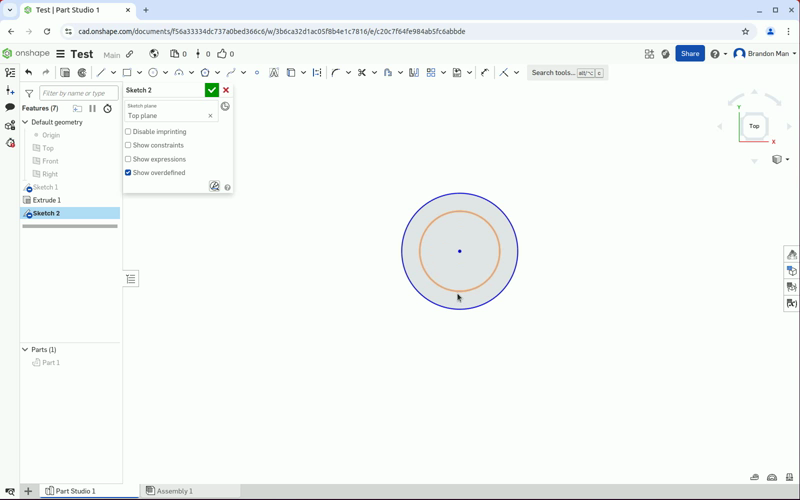
scroll(6)
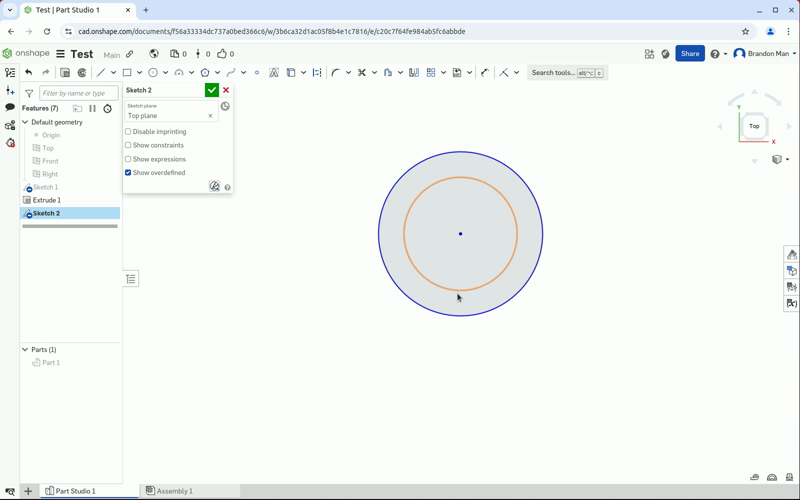
scroll(6)
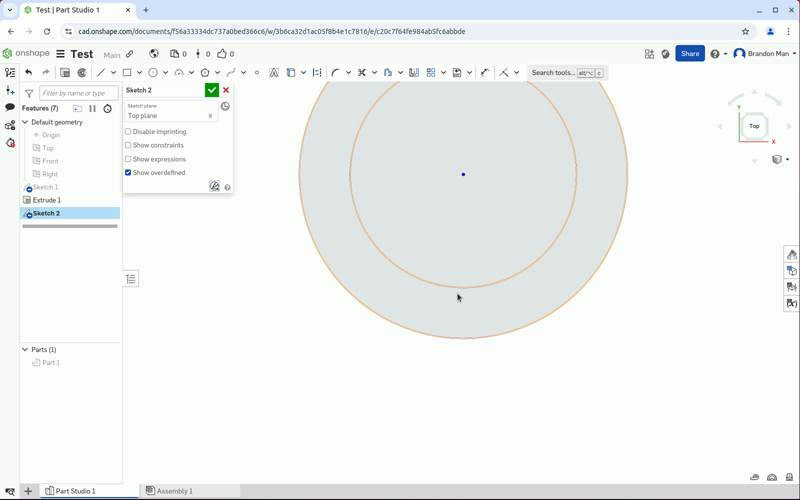
click(457, 293)
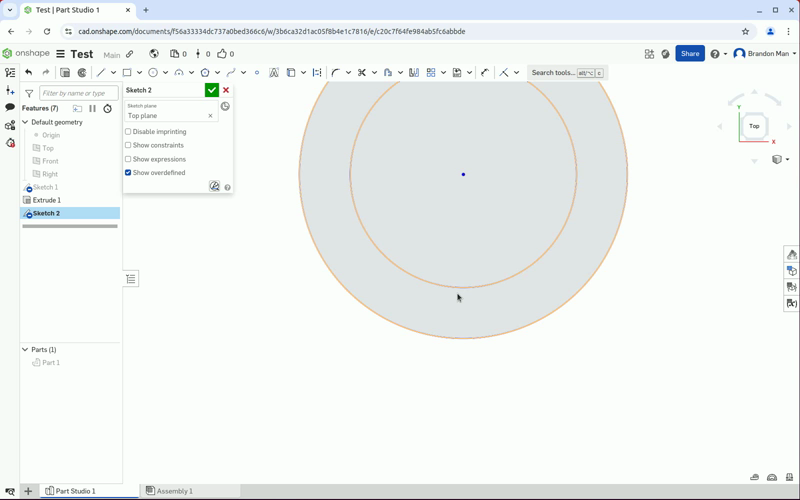
scroll(-6)
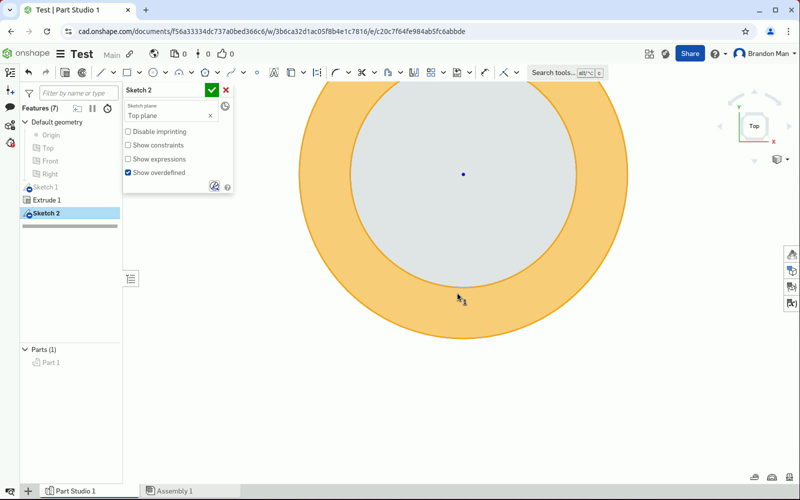
scroll(-6)
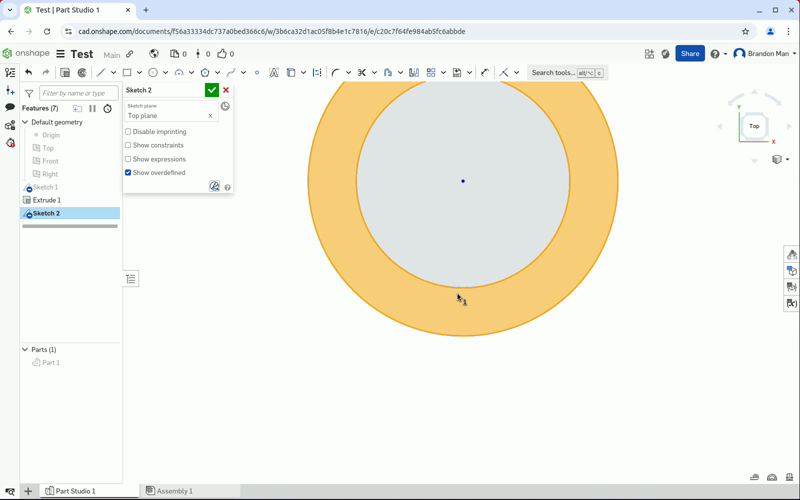
scroll(-6)
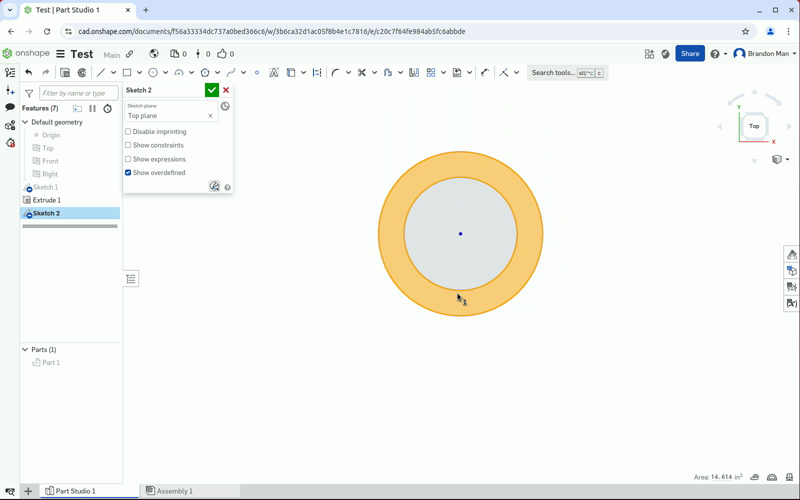
scroll(-6)
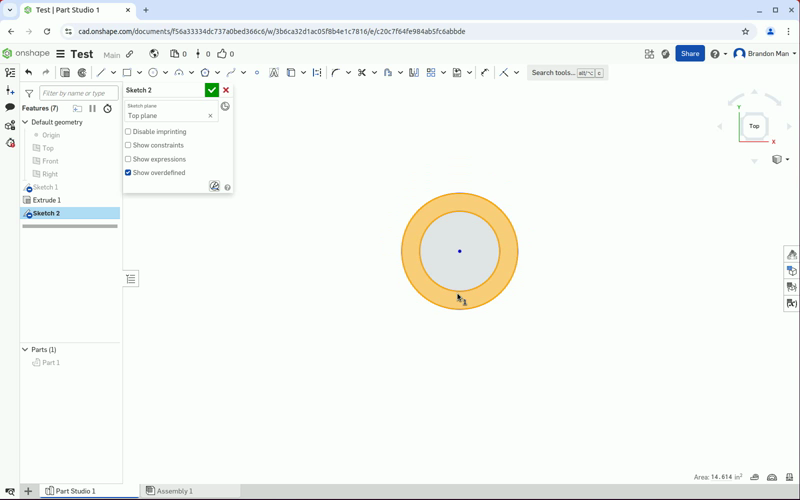
scroll(-6)
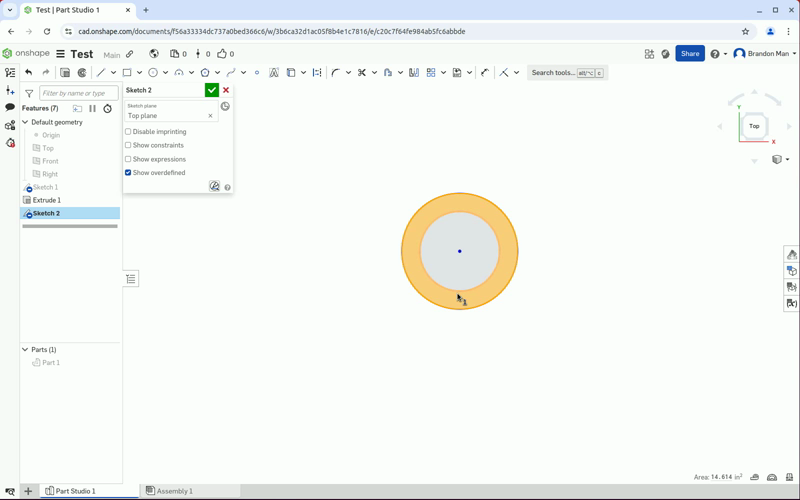
scroll(-6)
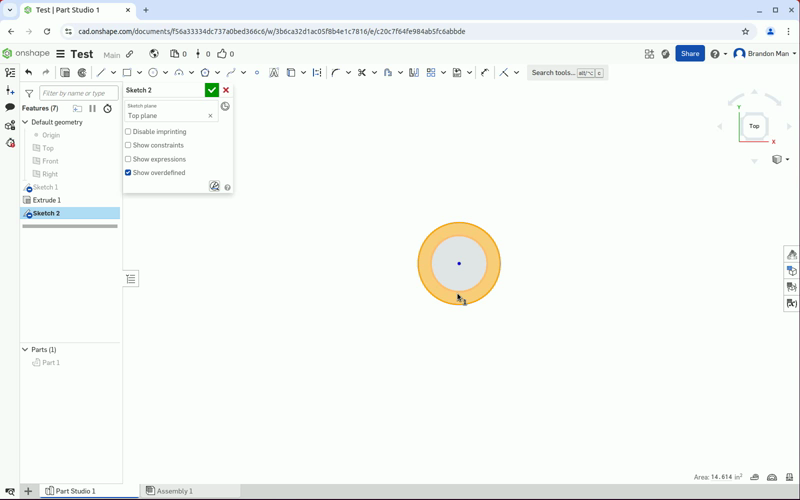
scroll(-6)
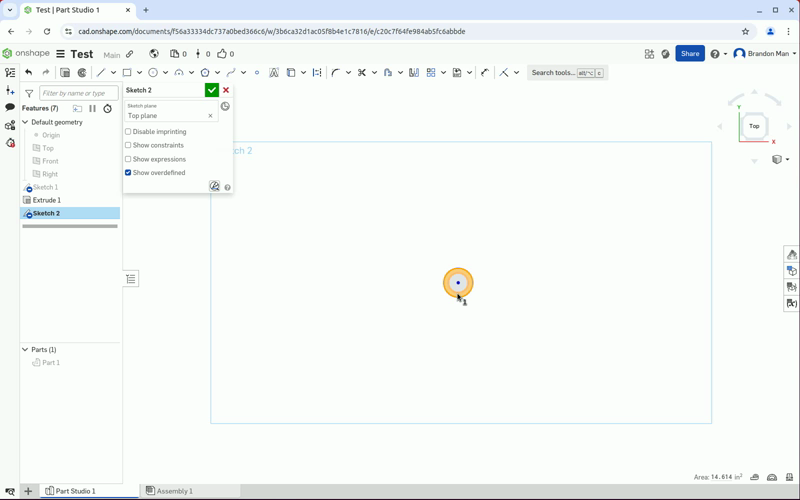
mouse_move(73, 352)
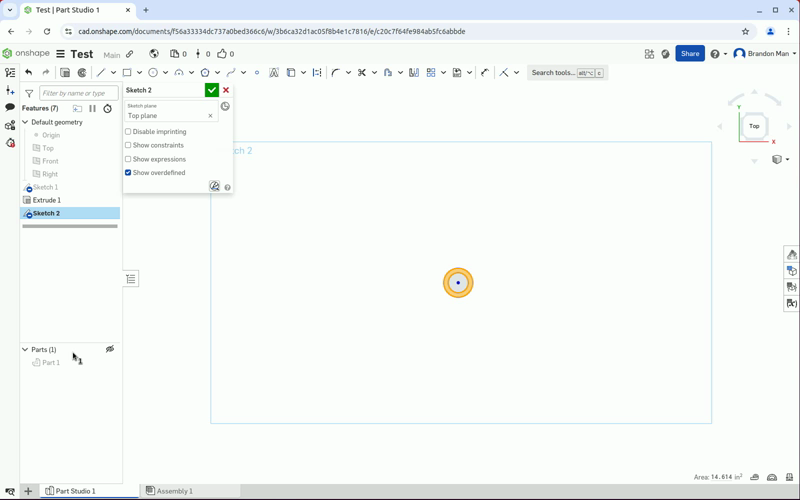
key(shift+y)
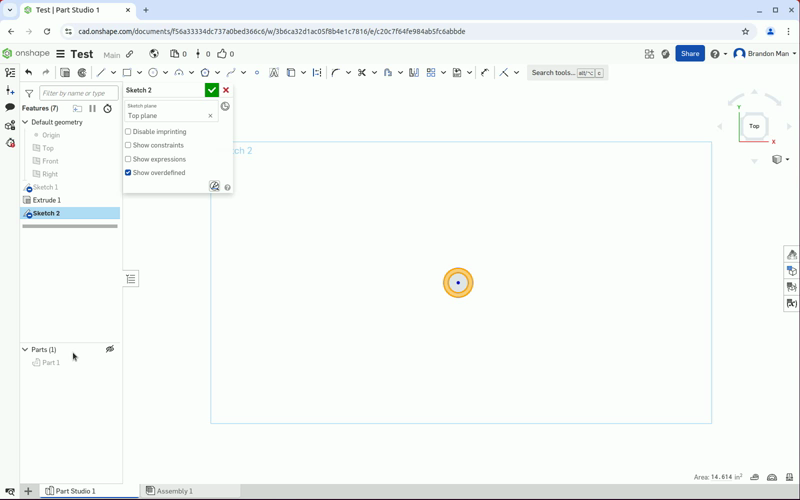
key(shift+e)
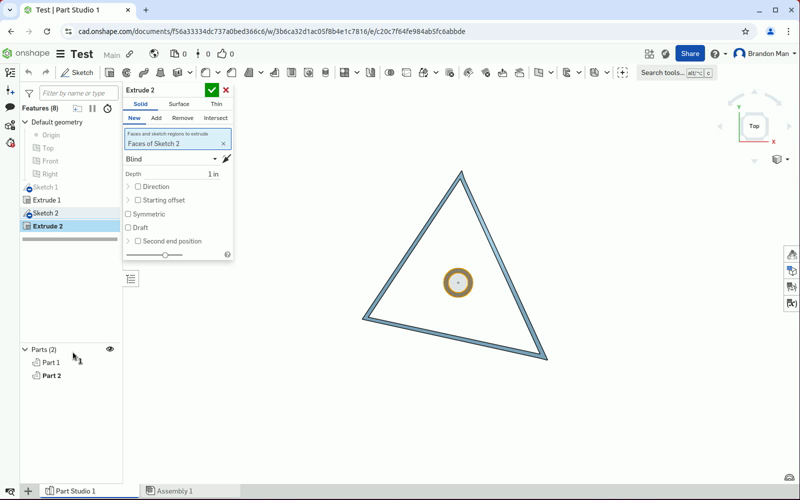
mouse_move(143, 106)
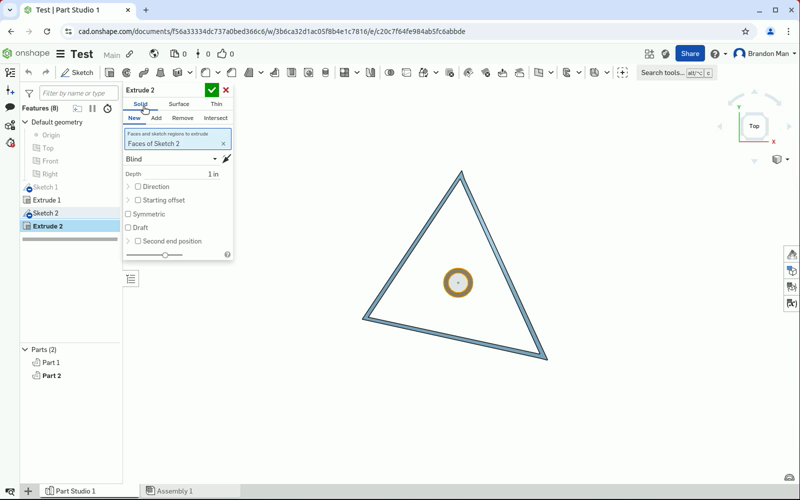
click(143, 106)
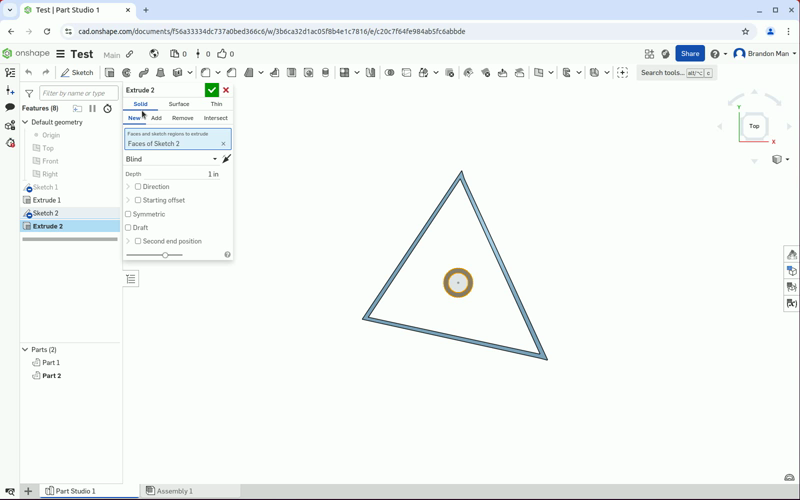
mouse_move(137, 120)
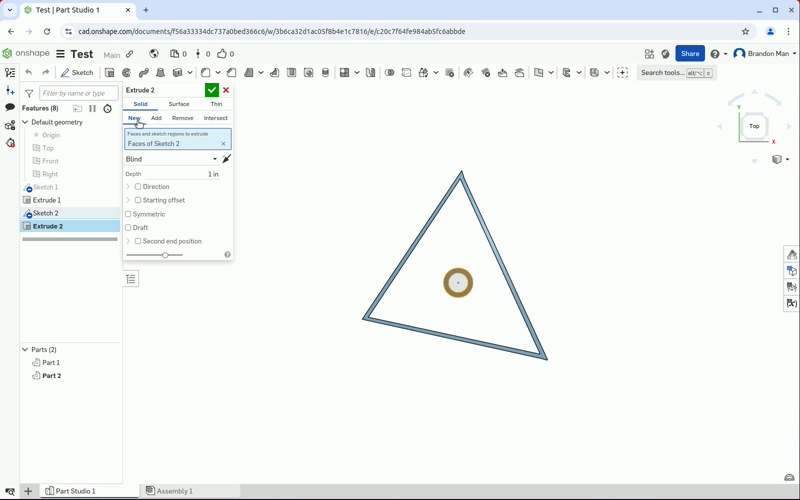
click(137, 120)
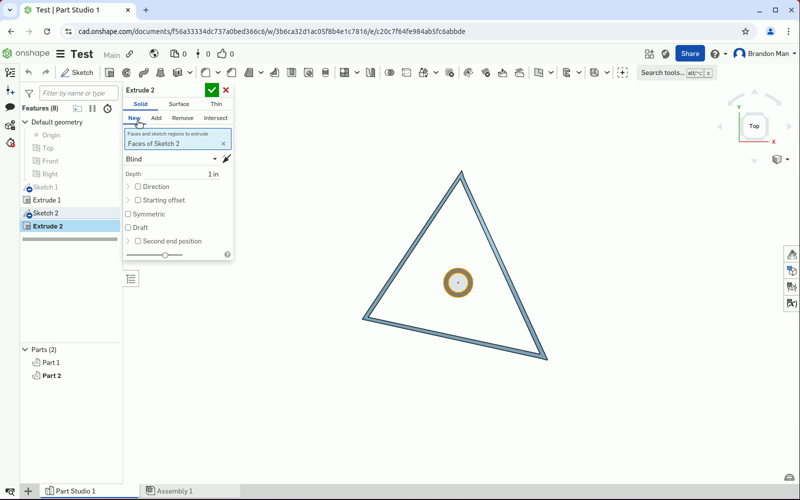
key(tab, 4)
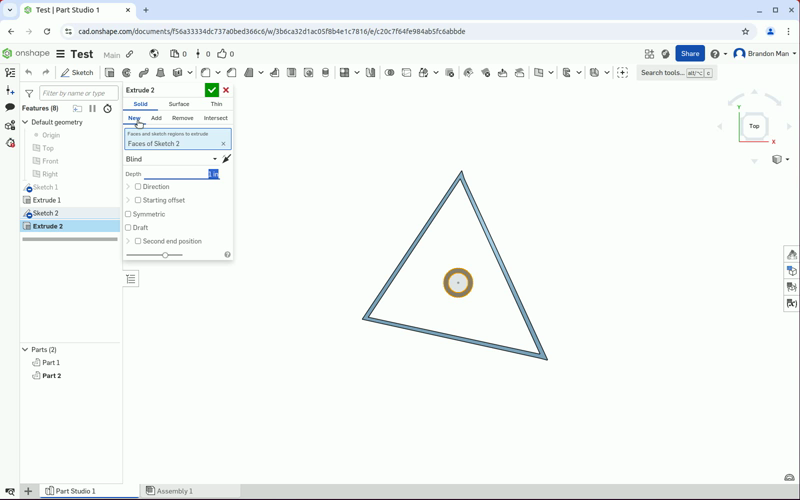
text(17.09)
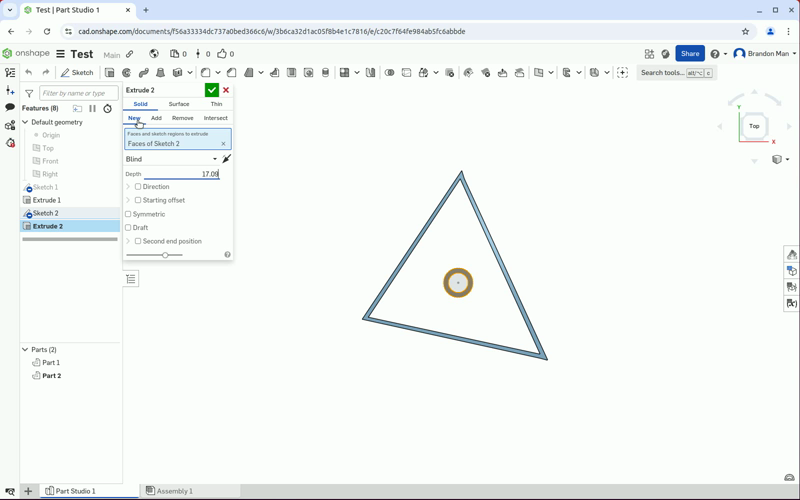
key(enter)
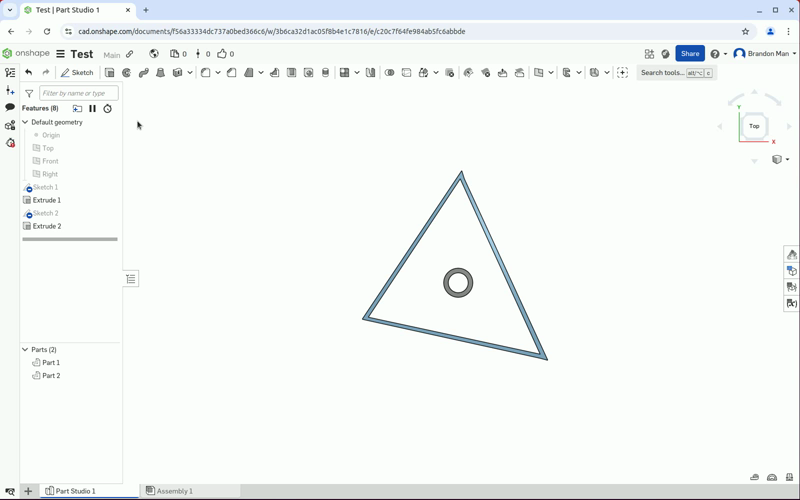
key(shift+h)
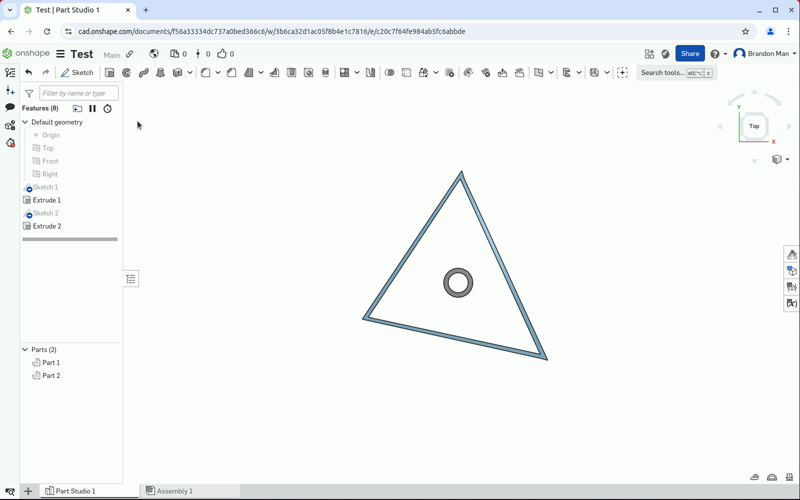
key(shift+h)
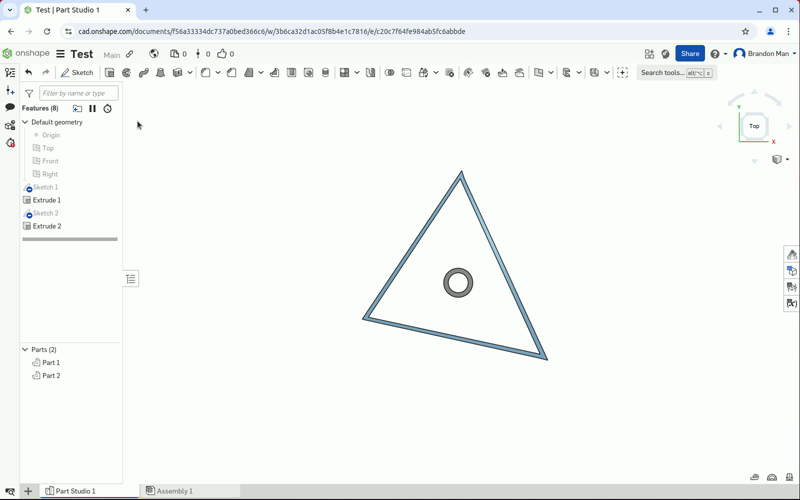
mouse_move(73, 189)
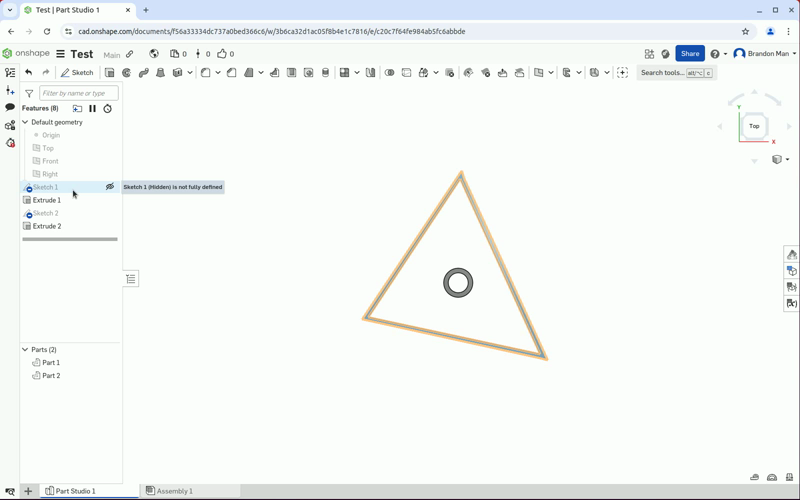
click(73, 189)
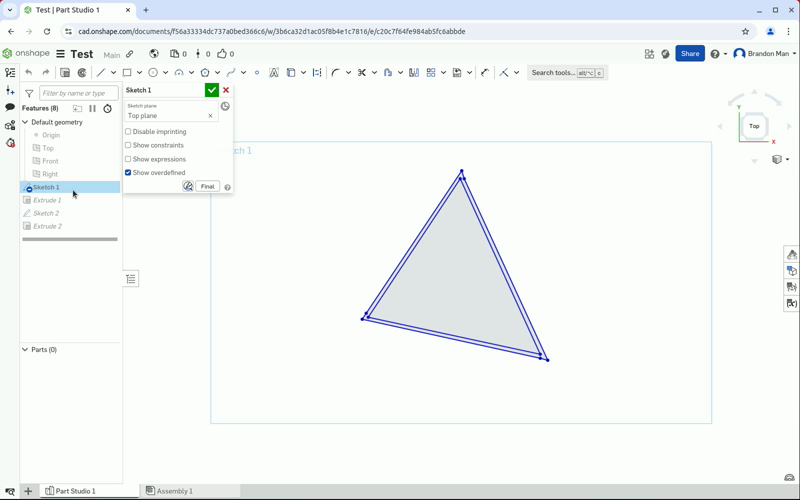
mouse_move(229, 92)
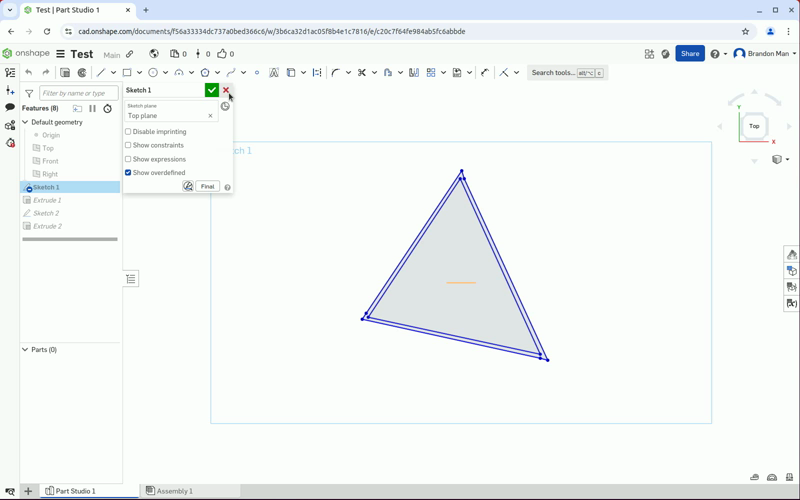
click(229, 92)
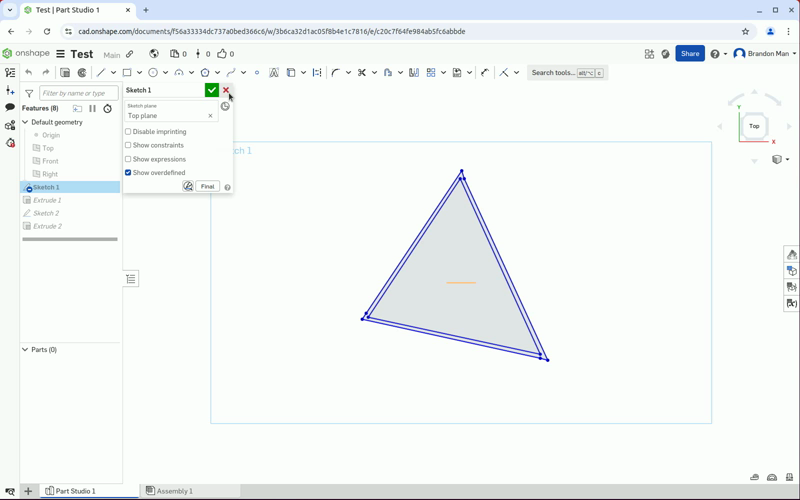
key(shift+s)
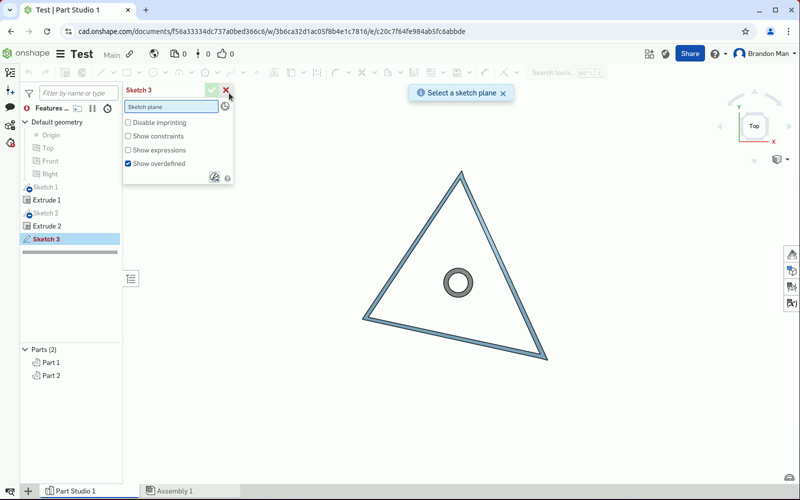
mouse_move(73, 150)
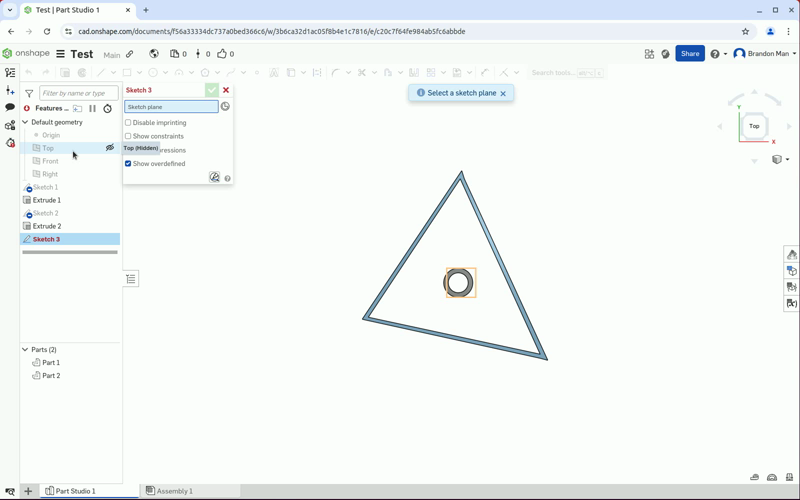
click(73, 150)
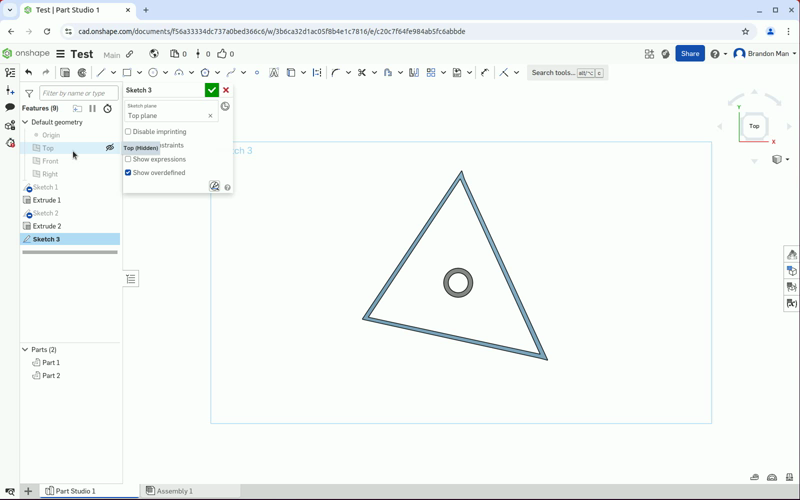
mouse_move(73, 352)
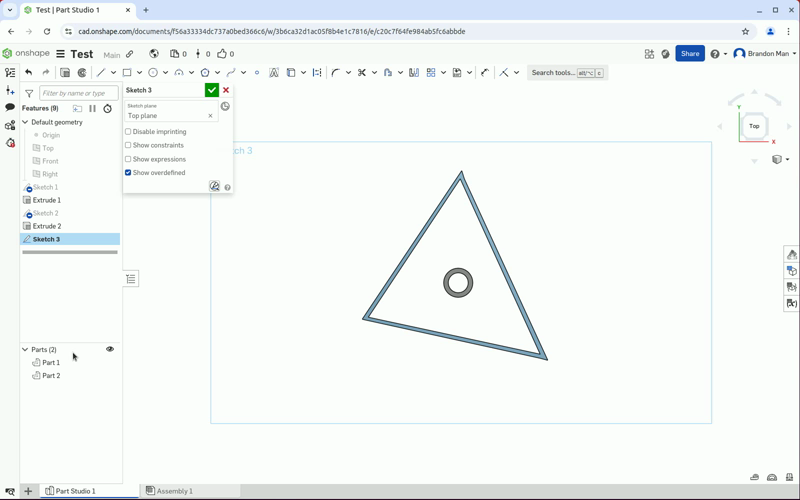
key(y)
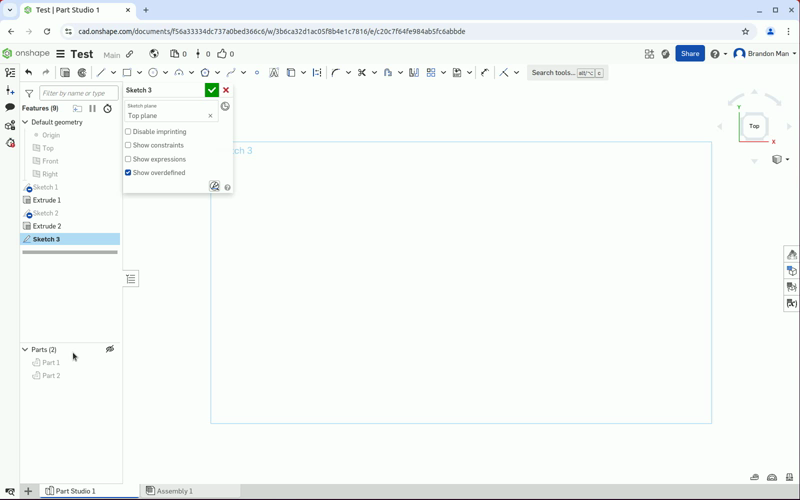
key(l)
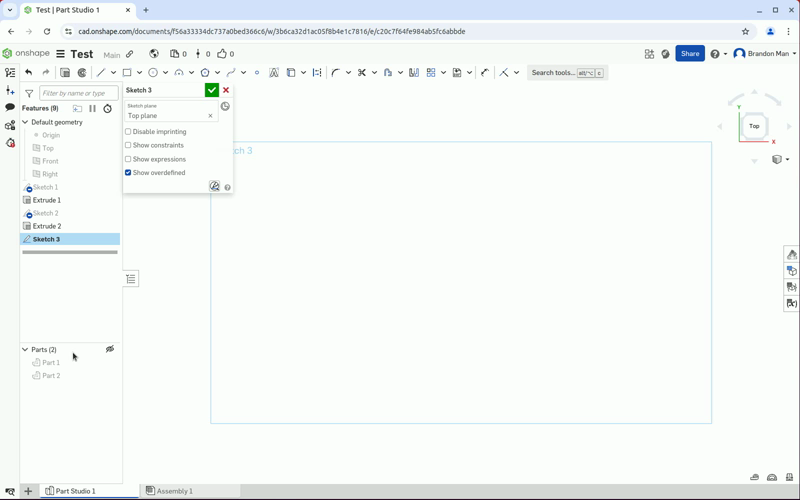
key_down(shift)
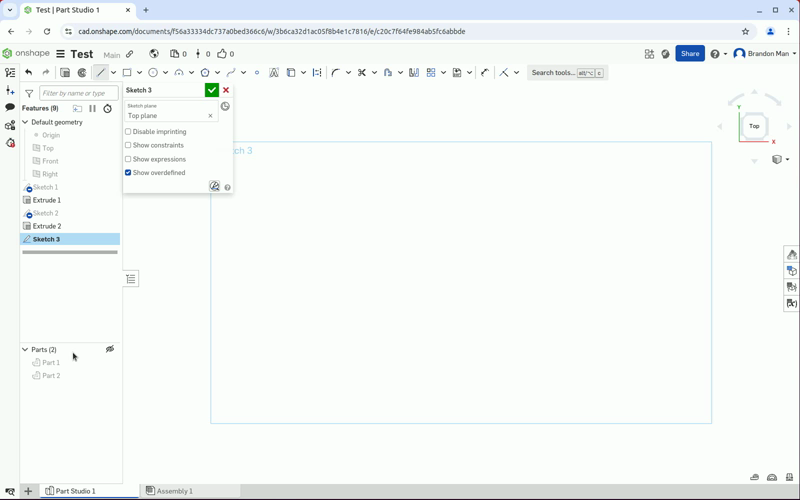
mouse_move(369, 316)
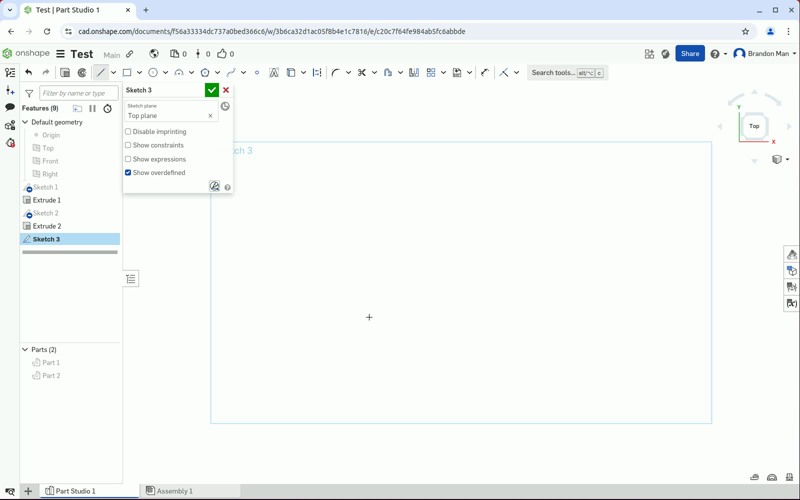
click(369, 316)
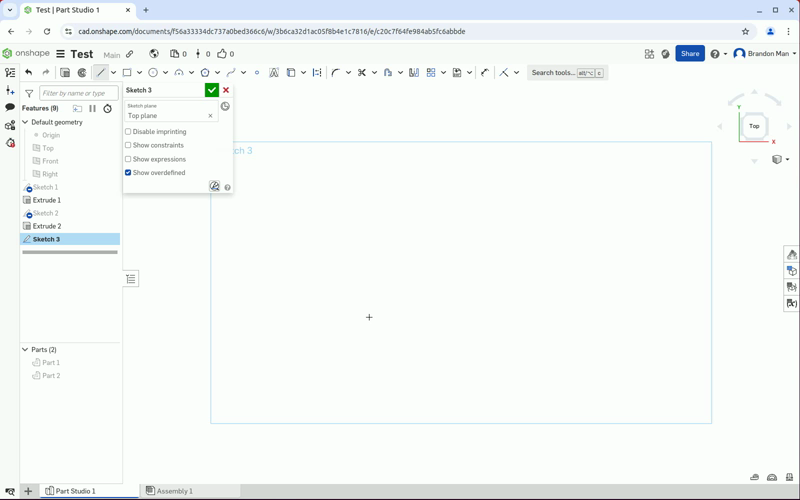
key_up(shift)
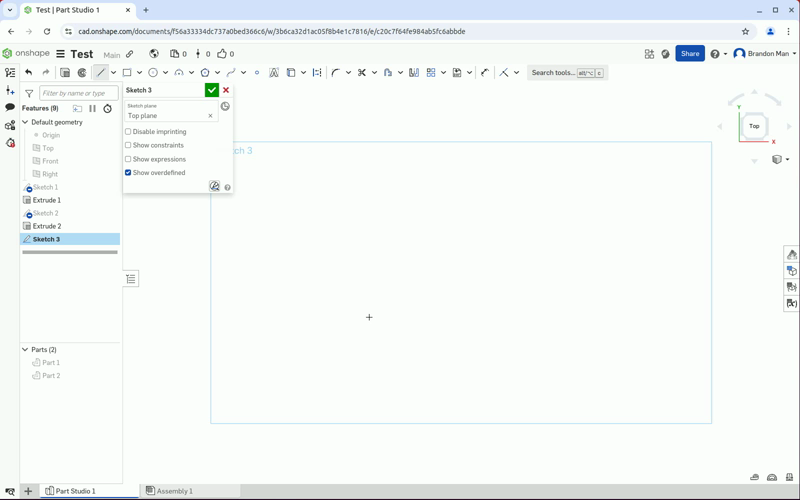
key_down(shift)
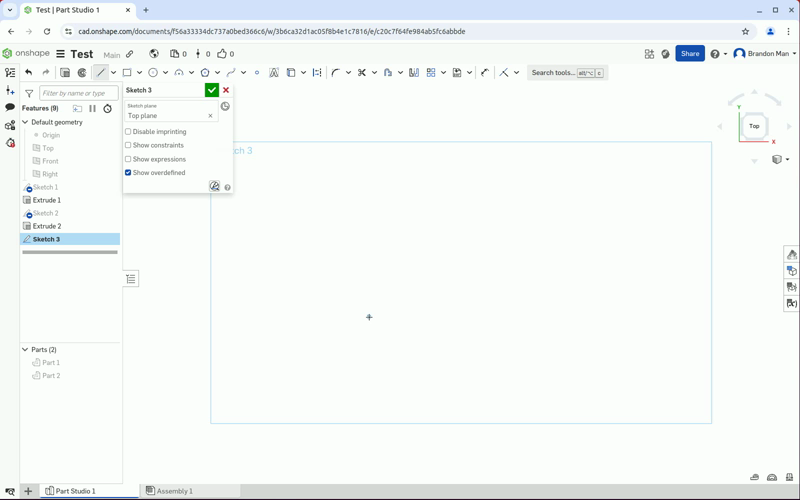
mouse_move(541, 354)
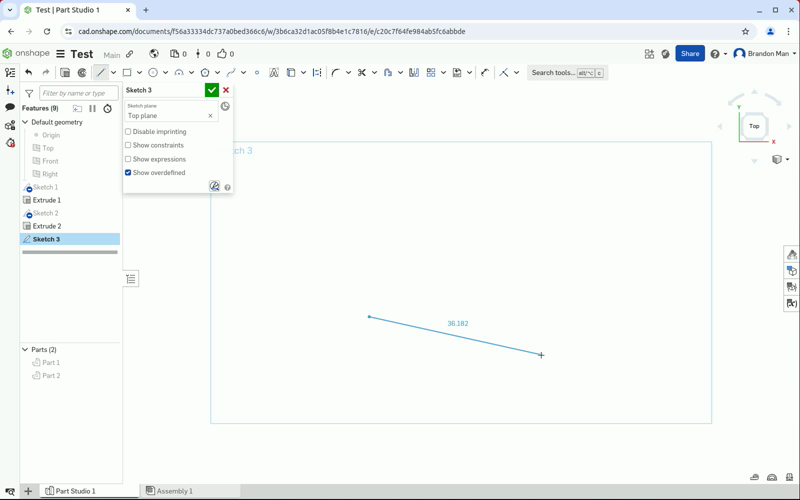
click(541, 354)
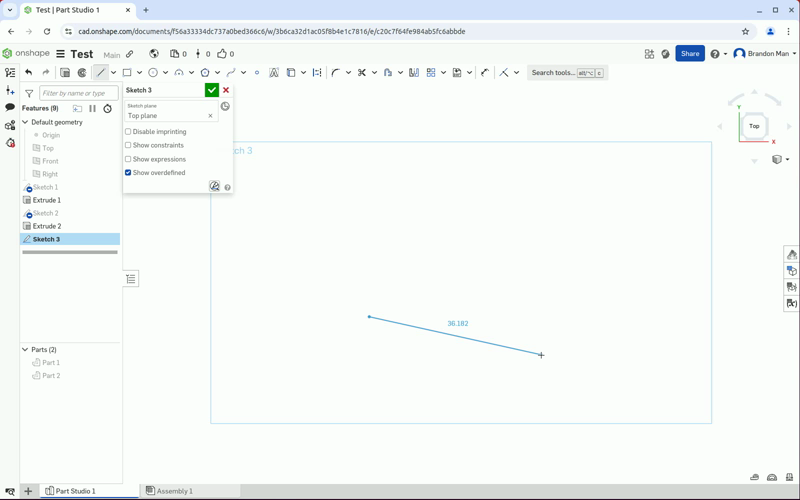
key_up(shift)
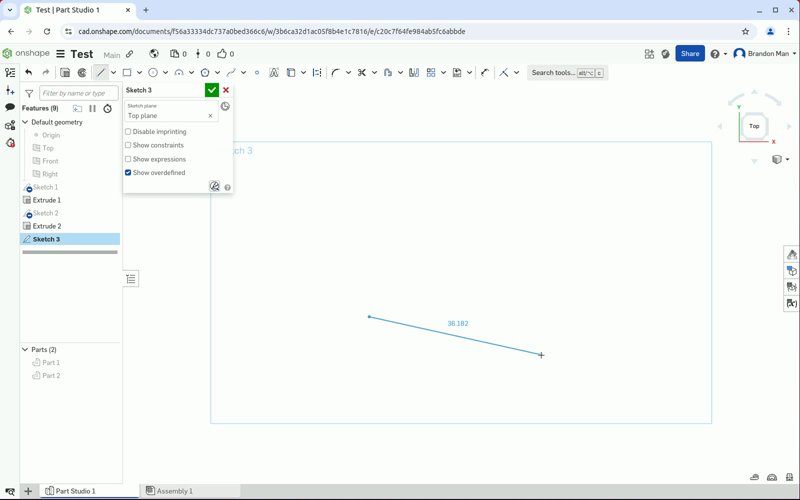
key_down(shift)
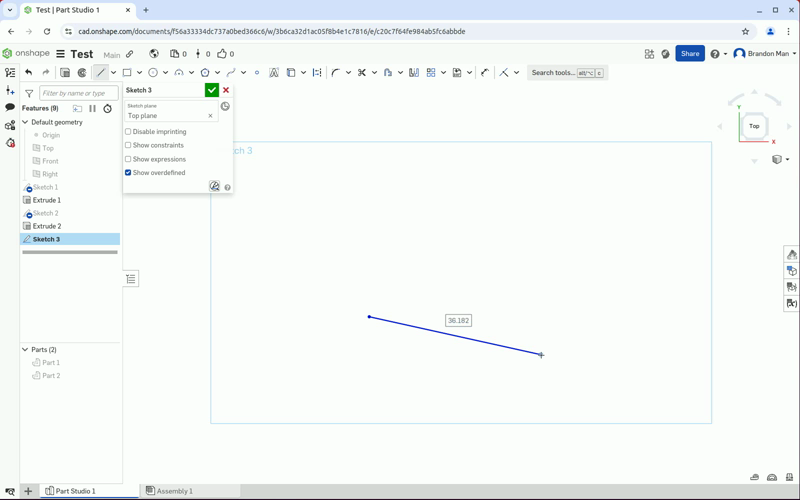
mouse_move(461, 179)
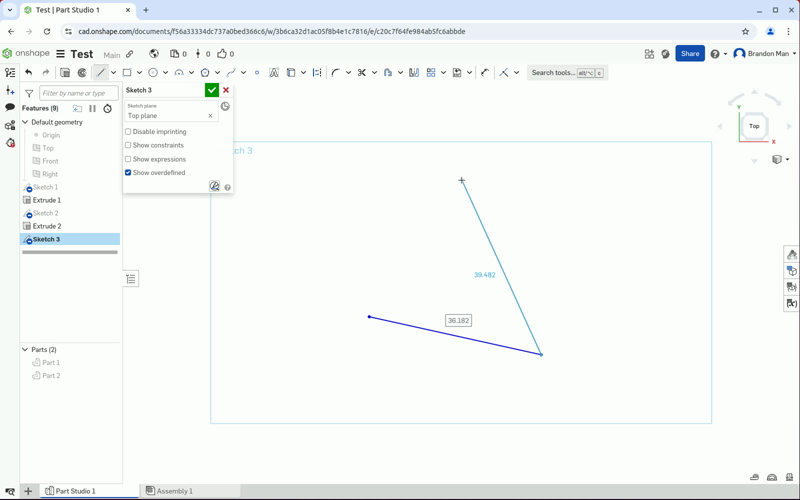
click(461, 179)
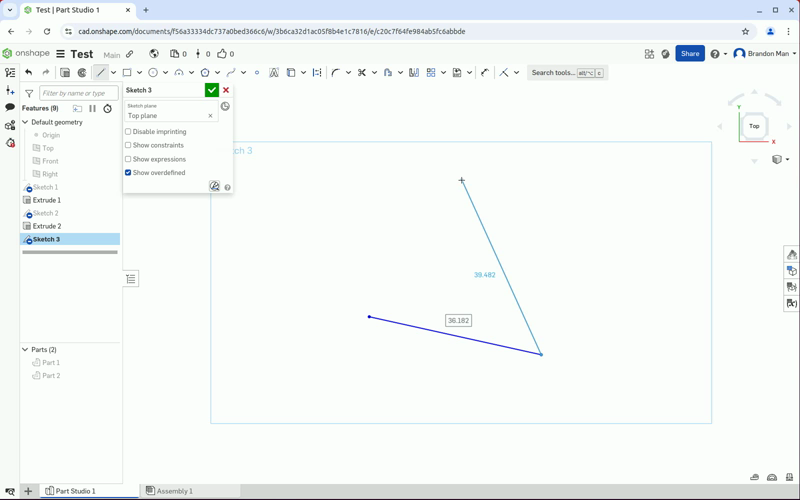
key_up(shift)
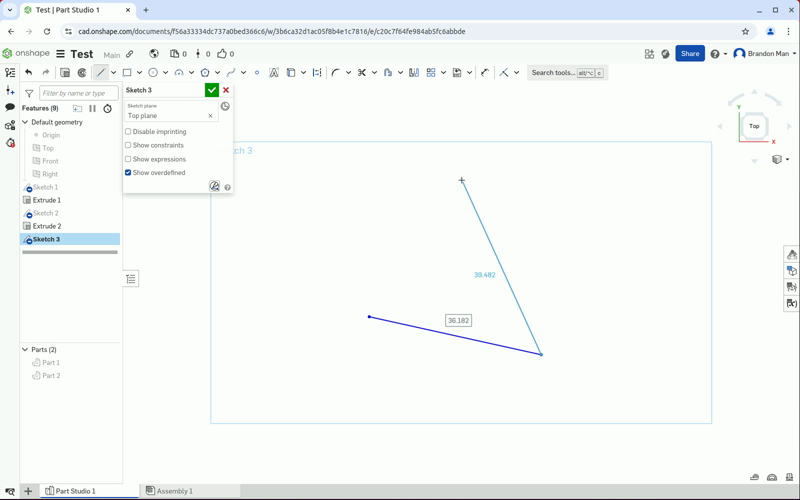
key_down(shift)
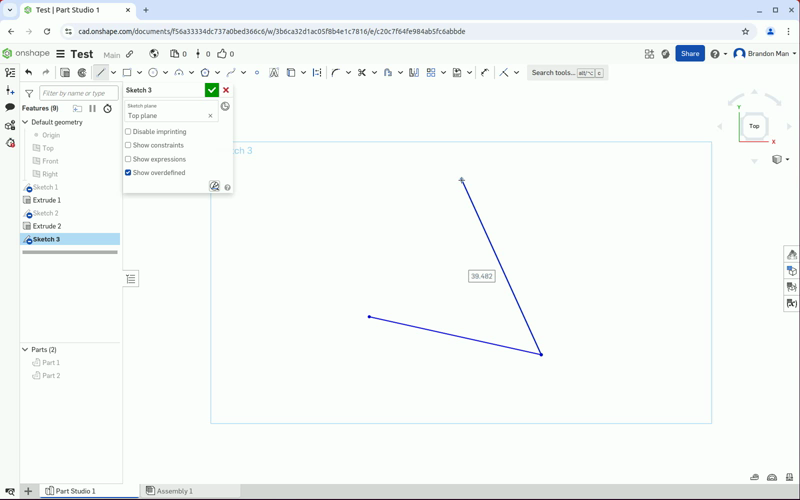
mouse_move(369, 316)
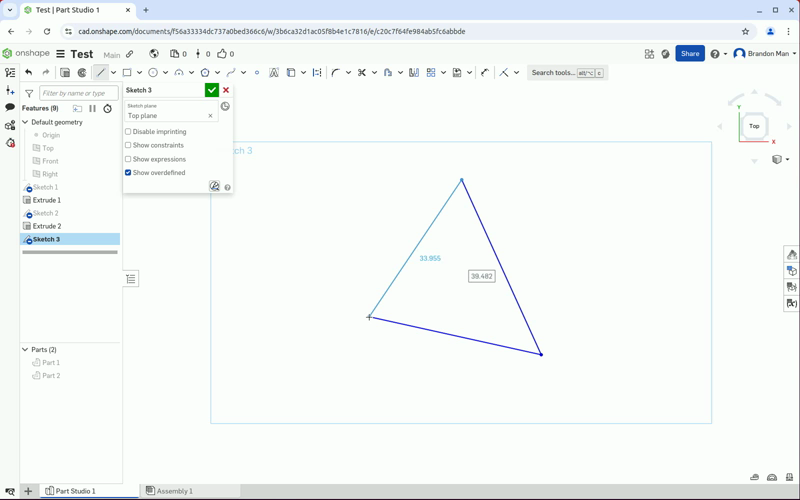
key_up(shift)
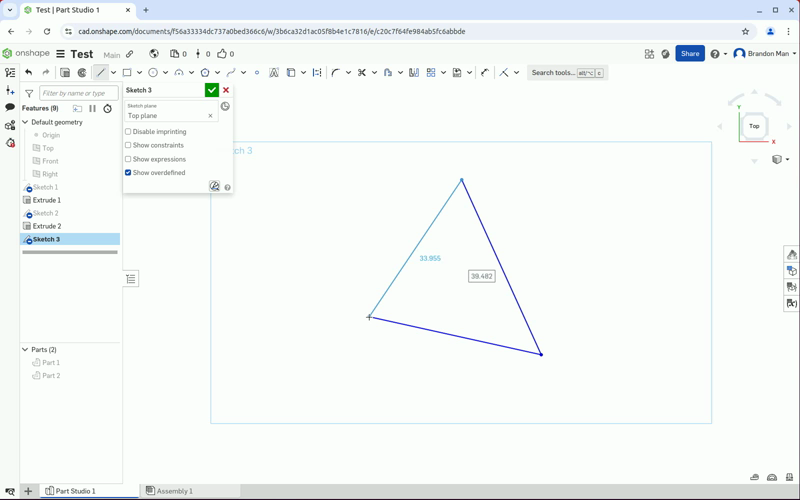
click(369, 316)
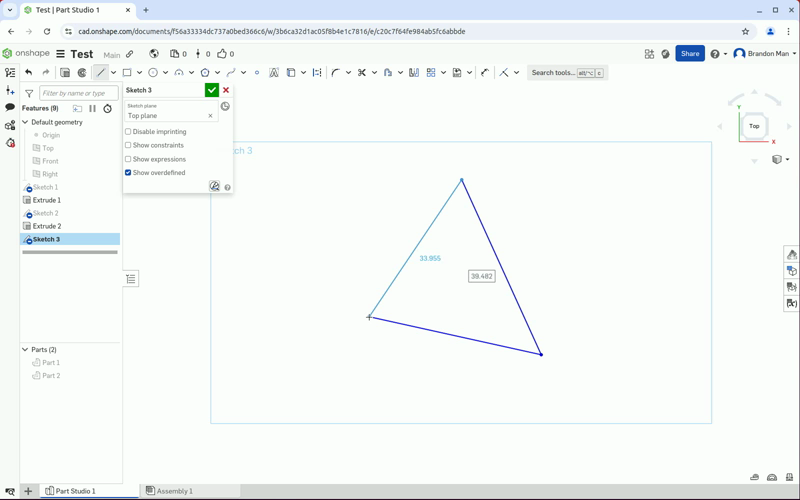
key(esc)
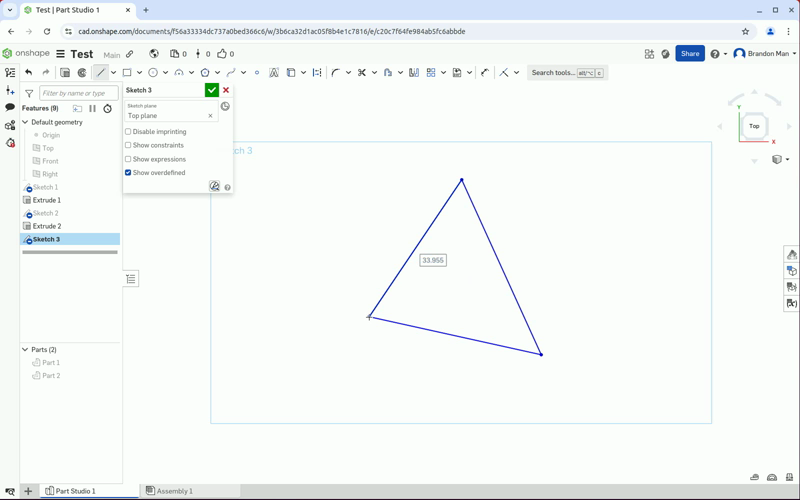
key(a)
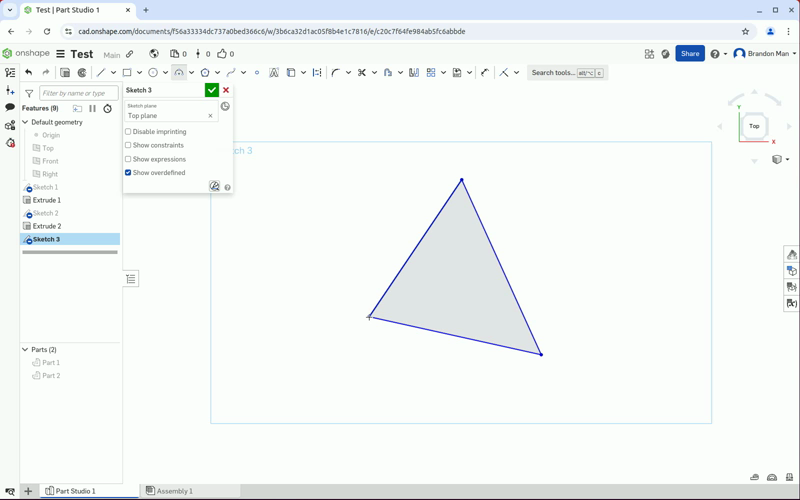
key_down(shift)
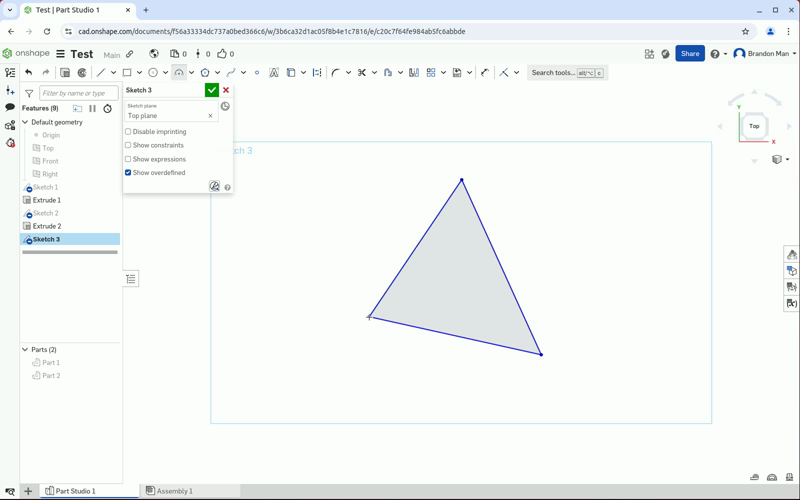
mouse_move(448, 273)
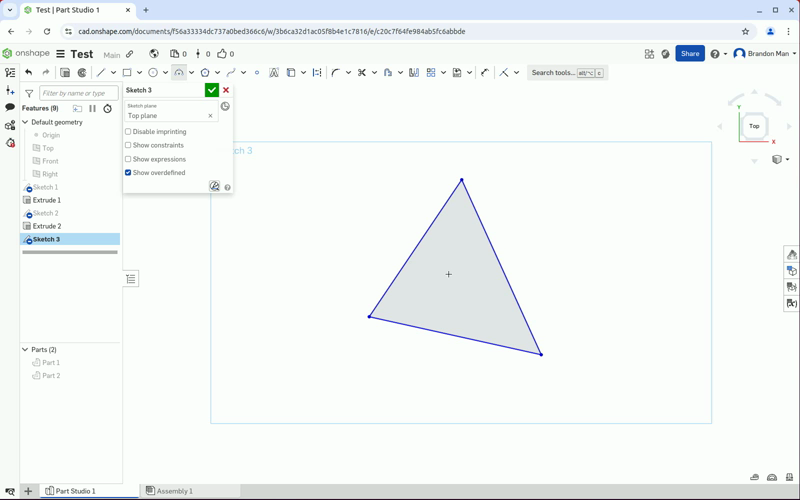
click(448, 273)
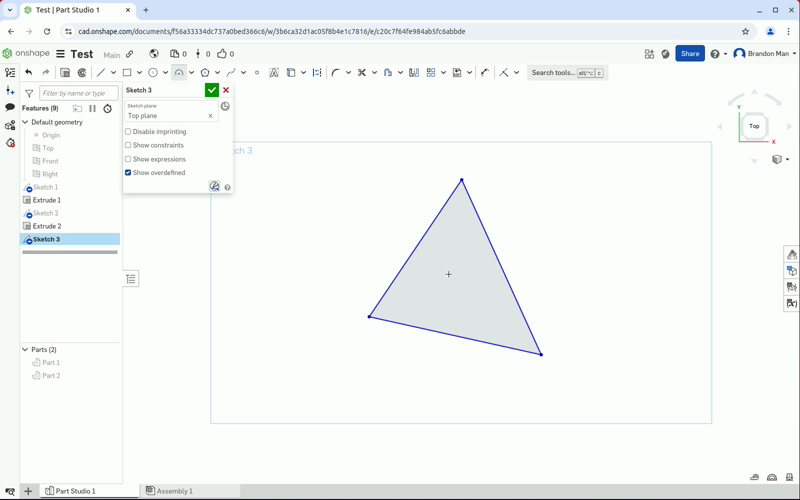
key_up(shift)
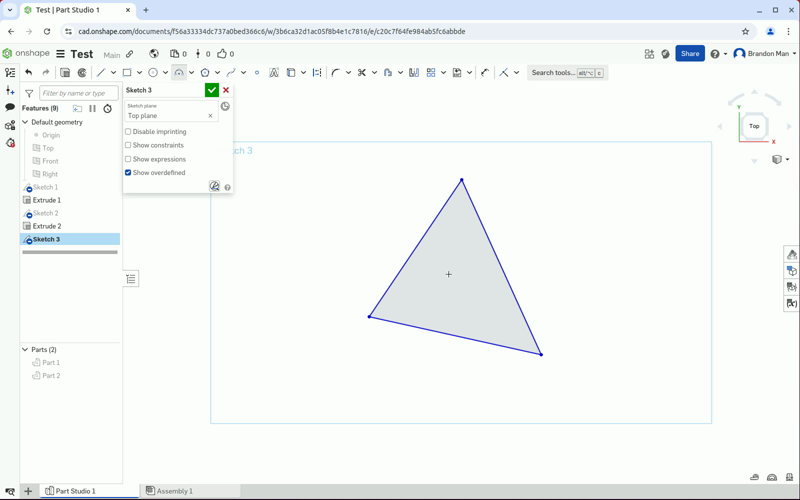
key_down(shift)
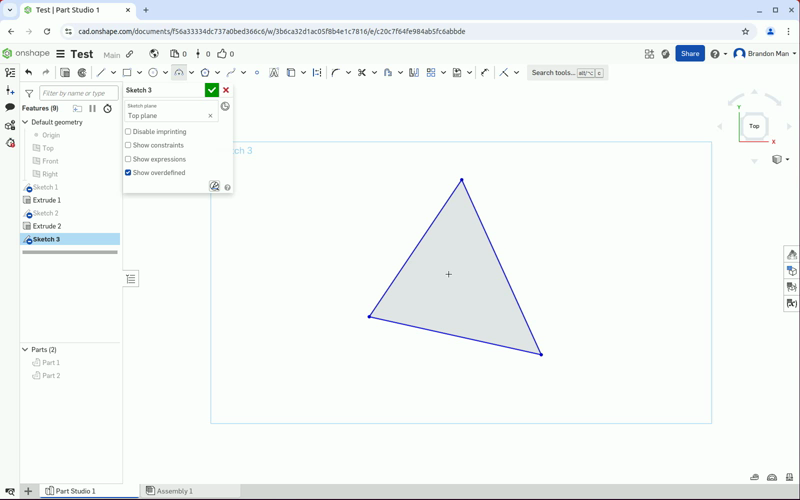
mouse_move(467, 273)
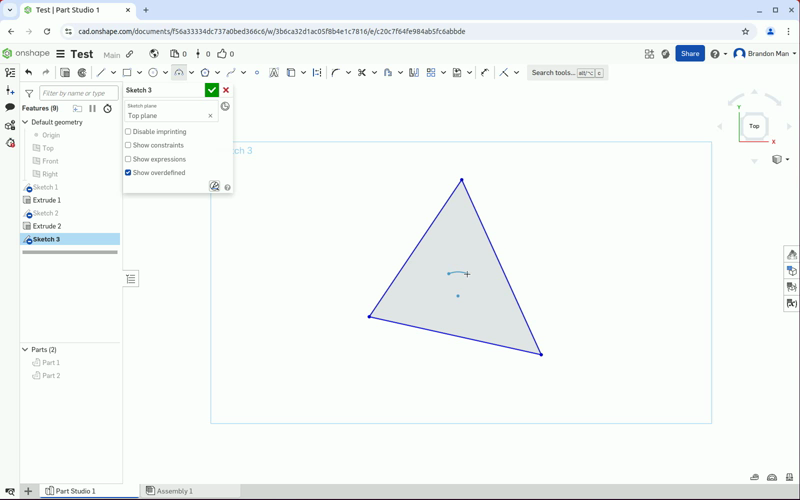
click(467, 273)
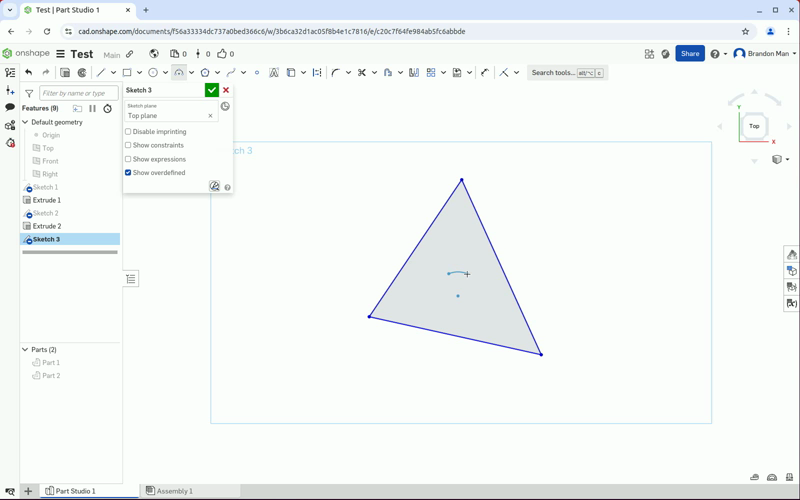
mouse_move(458, 296)
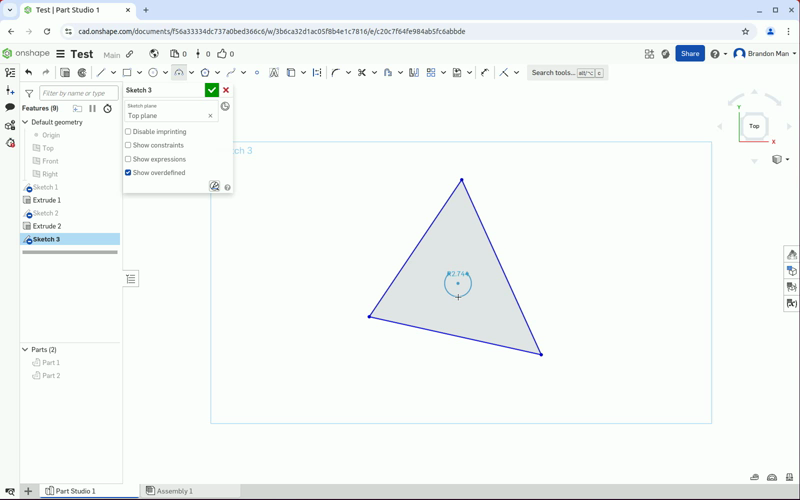
click(458, 296)
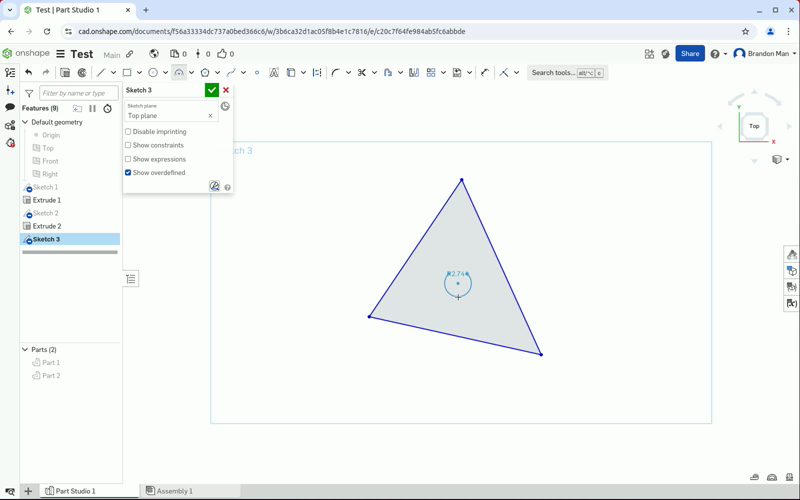
key_up(shift)
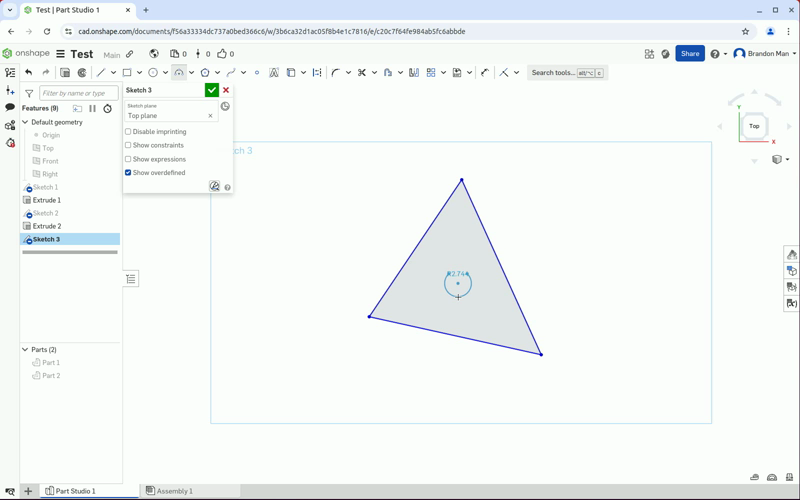
key(esc)
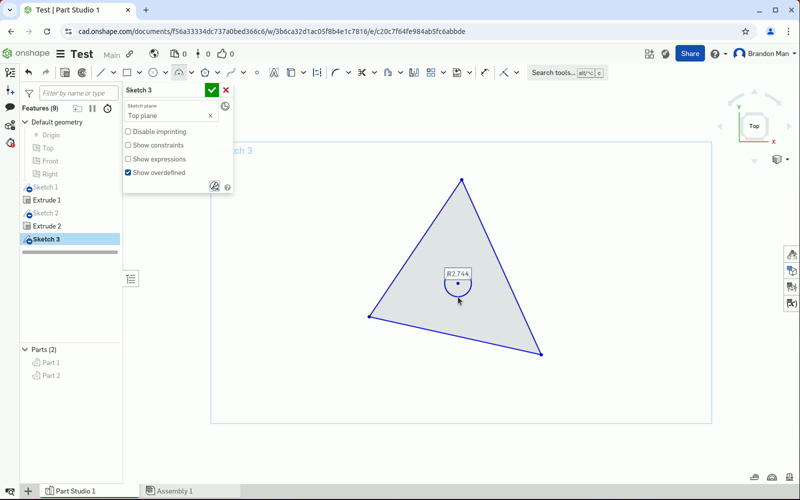
key(l)
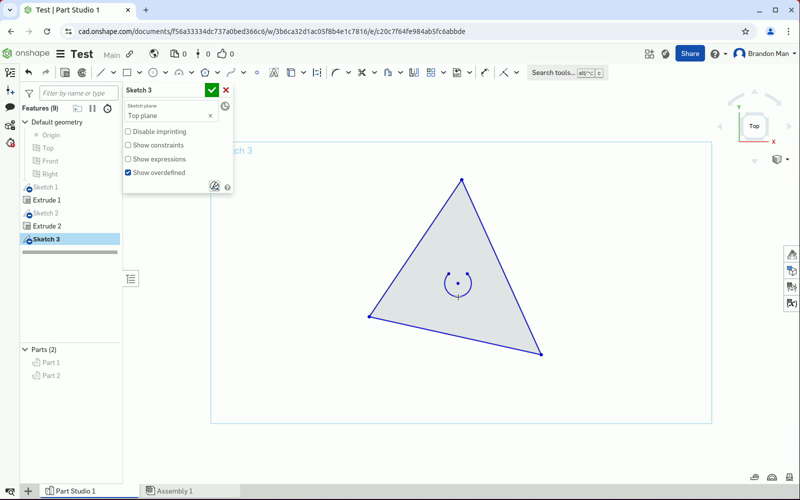
mouse_move(467, 273)
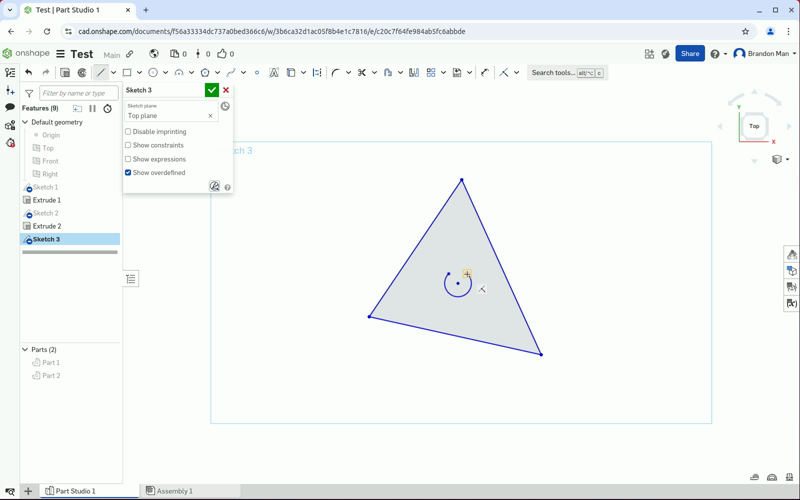
click(467, 273)
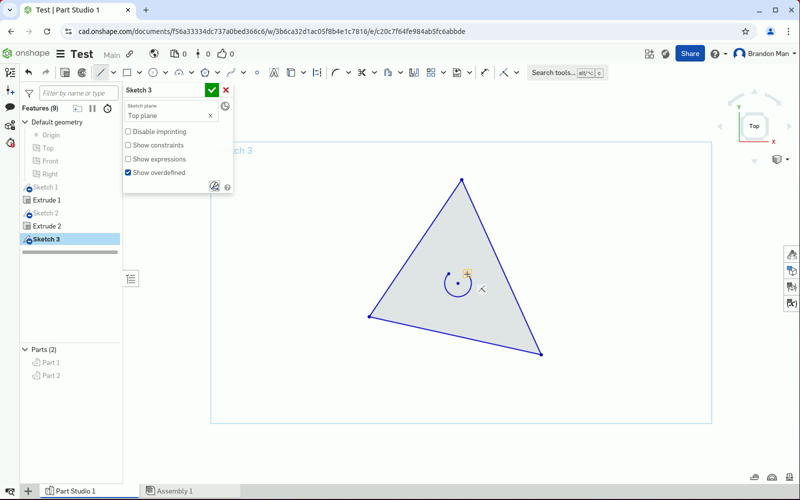
key_down(shift)
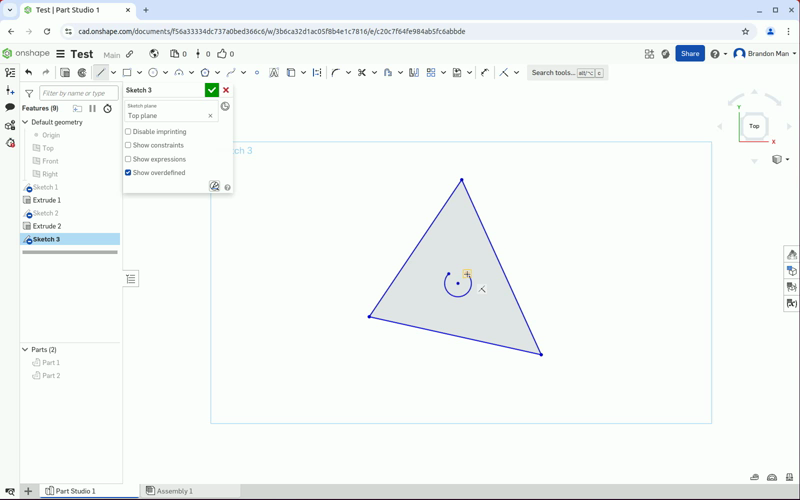
mouse_move(497, 273)
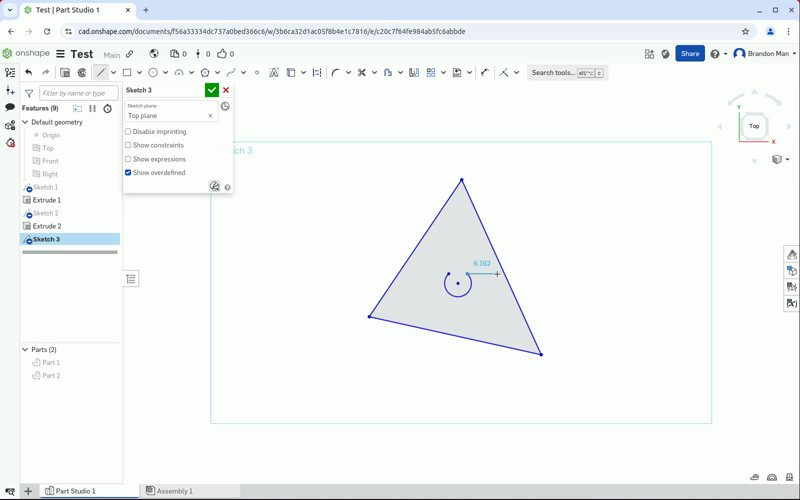
mouse_move(467, 261)
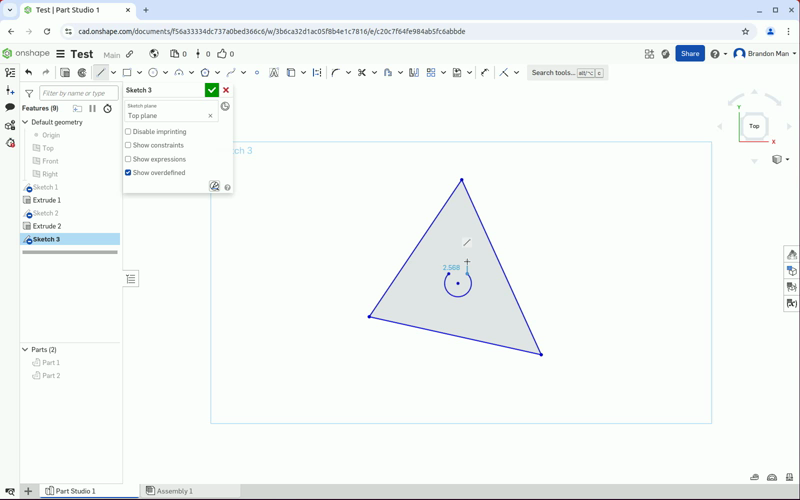
click(467, 261)
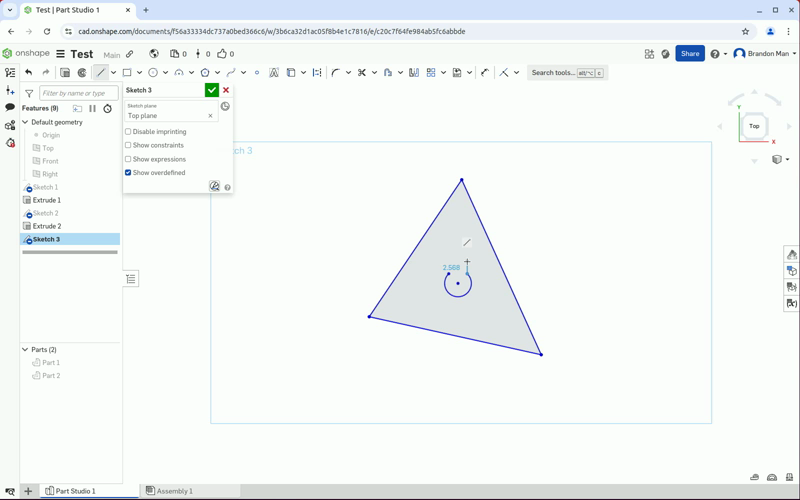
key_up(shift)
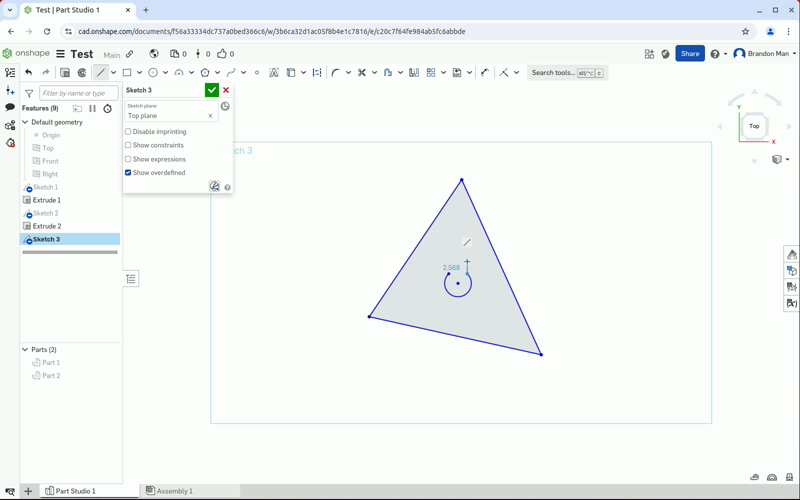
key_down(shift)
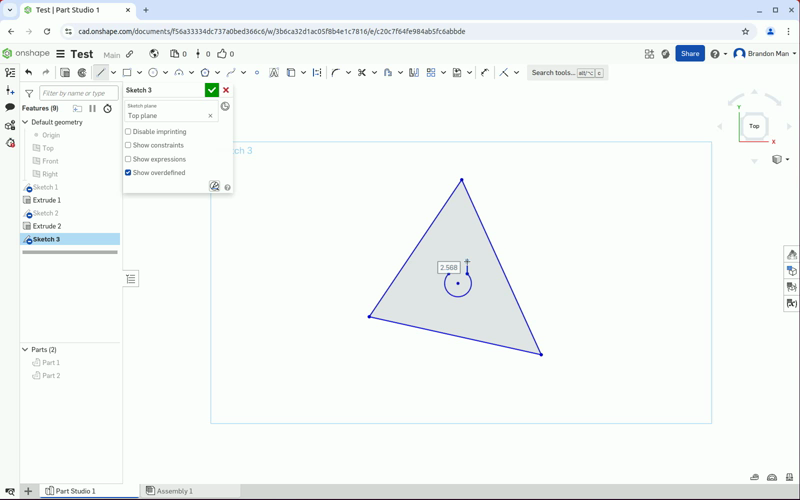
mouse_move(497, 261)
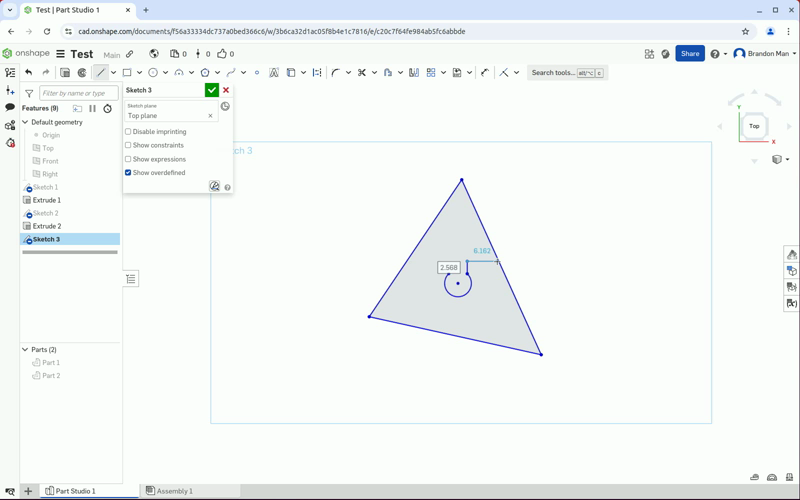
mouse_move(458, 261)
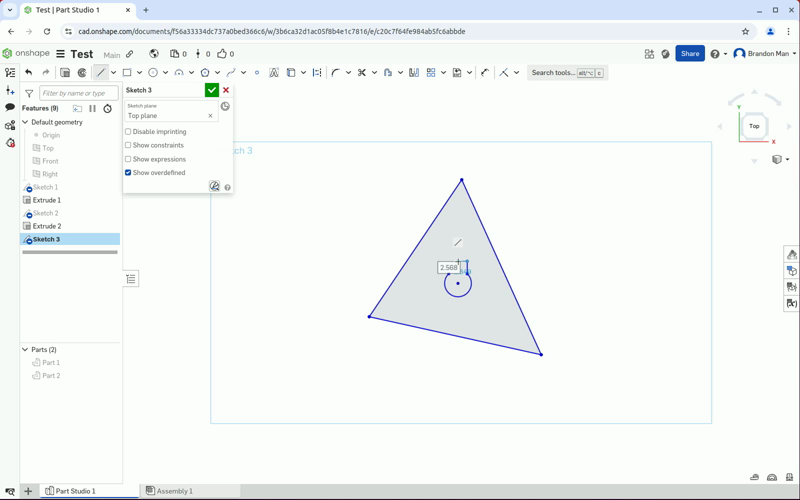
click(458, 261)
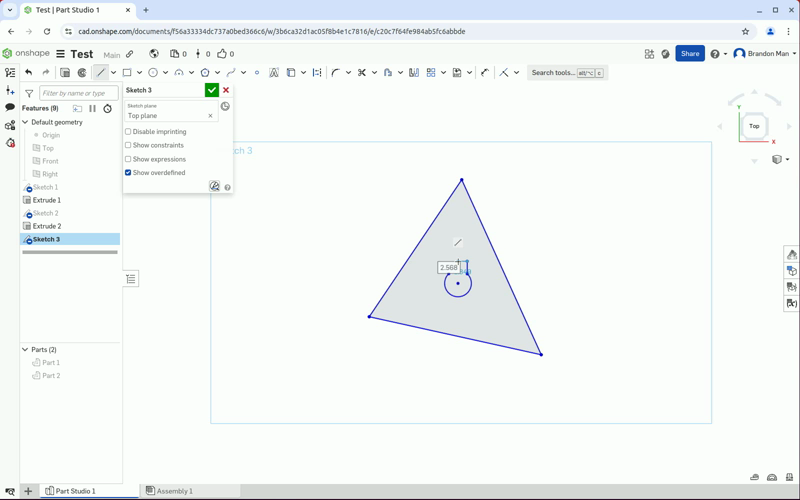
key_up(shift)
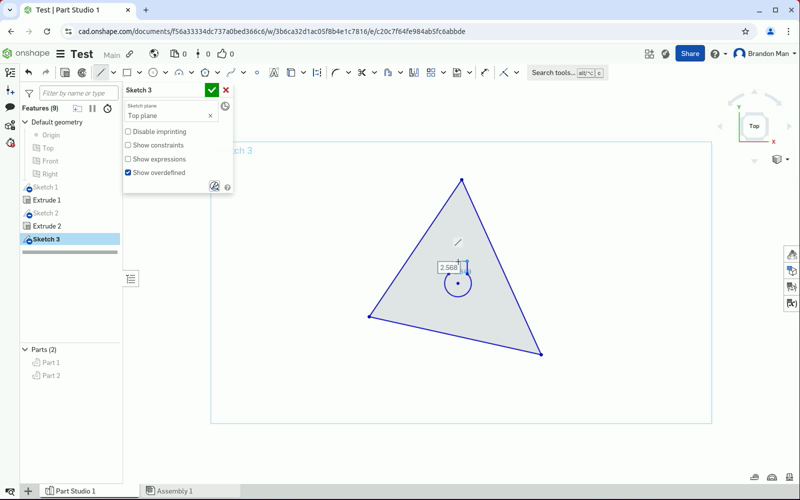
key_down(shift)
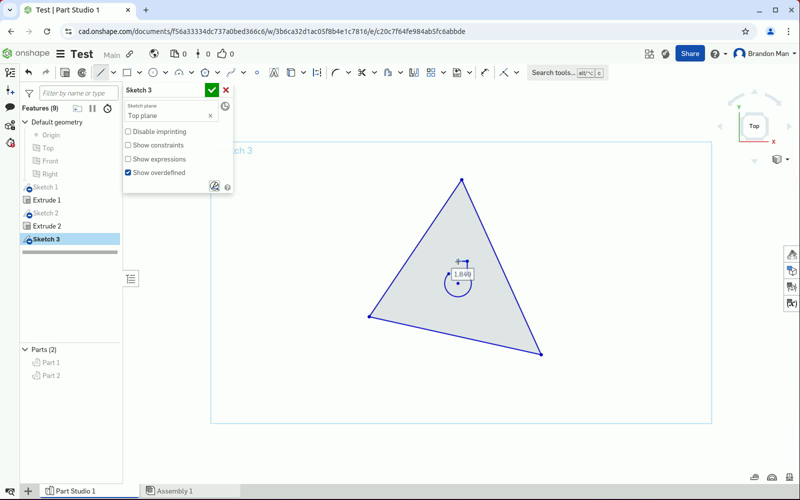
mouse_move(488, 261)
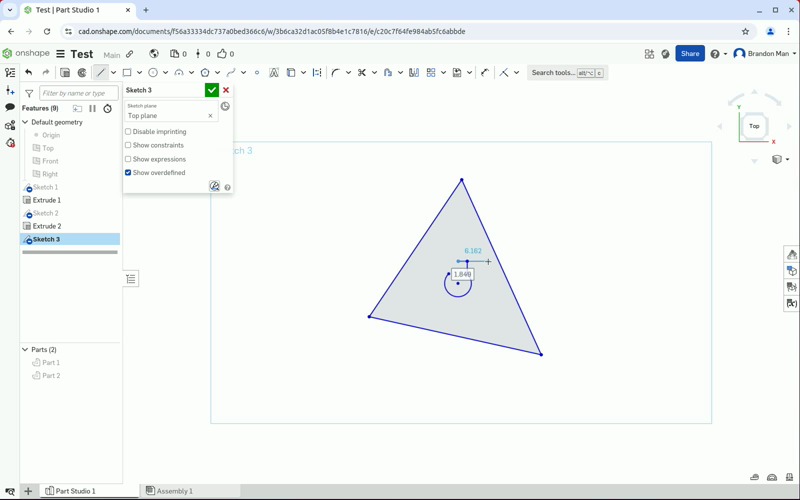
mouse_move(448, 261)
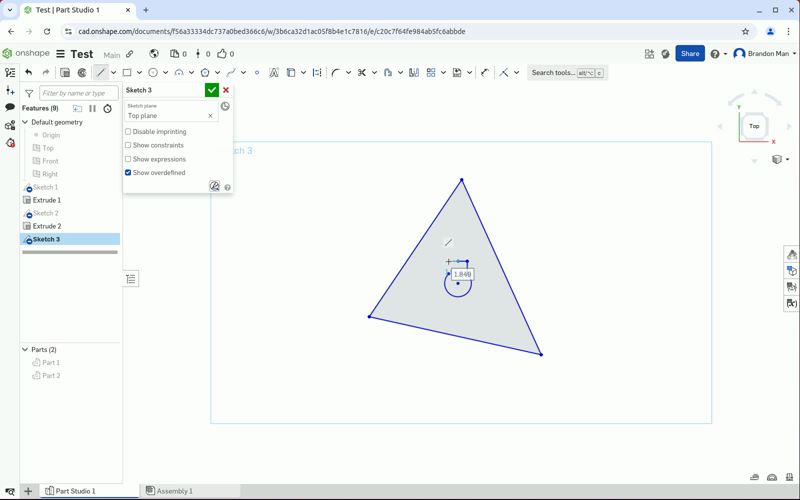
click(448, 261)
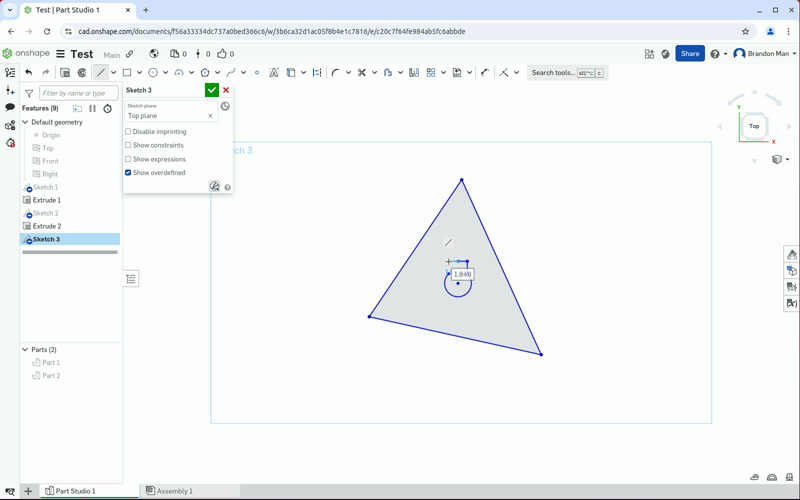
key_up(shift)
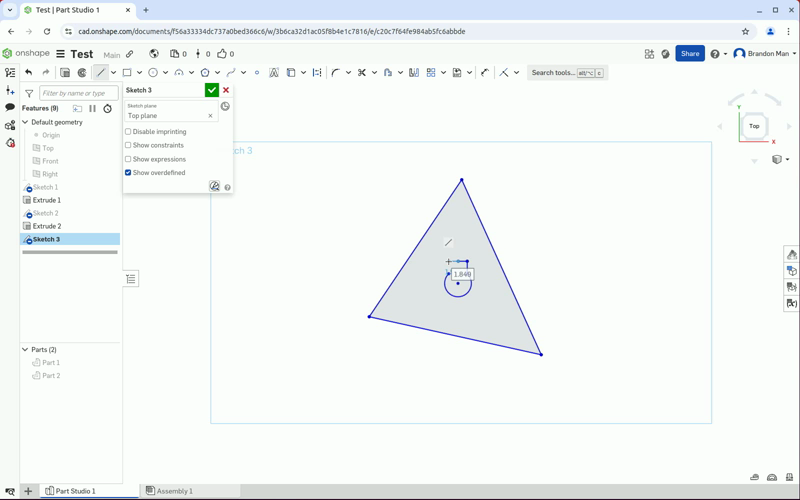
mouse_move(478, 261)
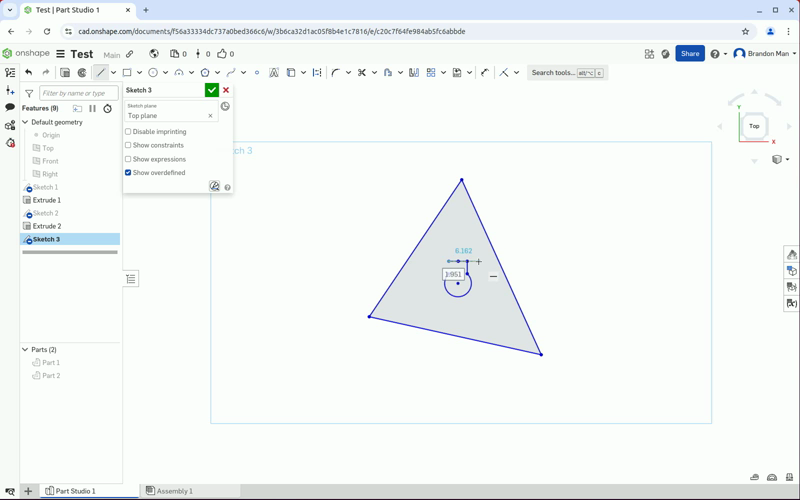
key_down(shift)
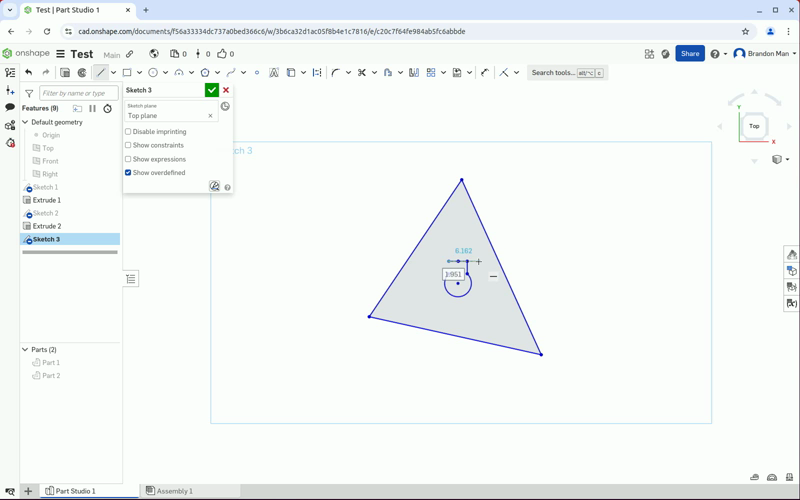
mouse_move(448, 273)
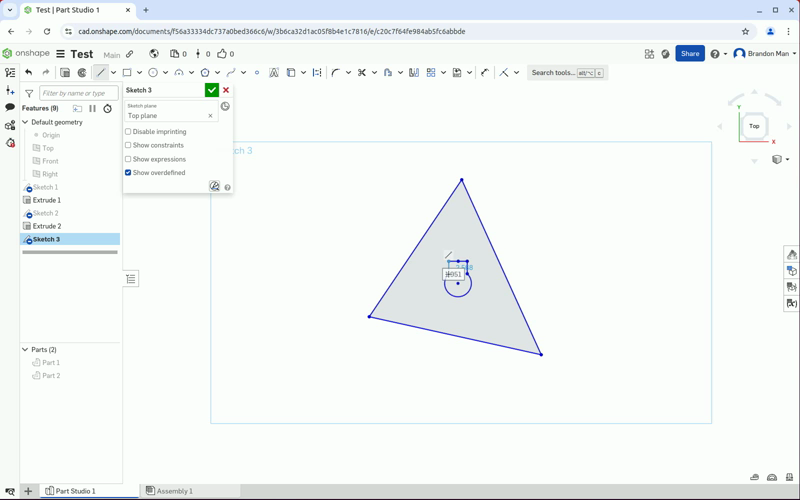
key_up(shift)
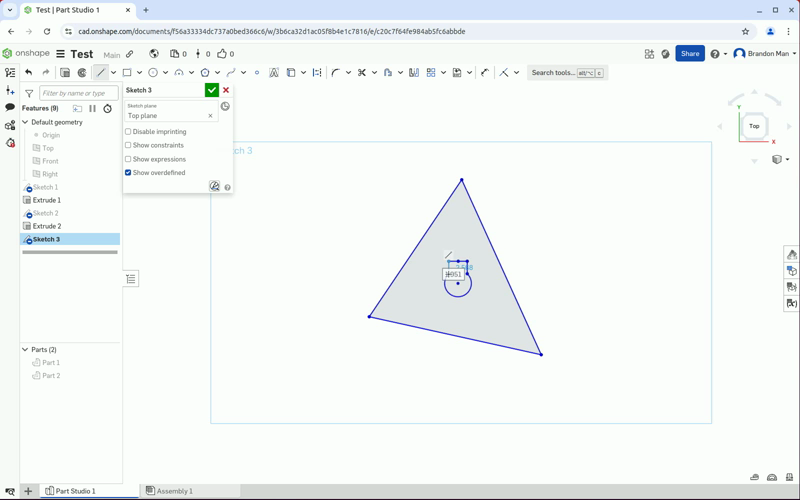
click(448, 273)
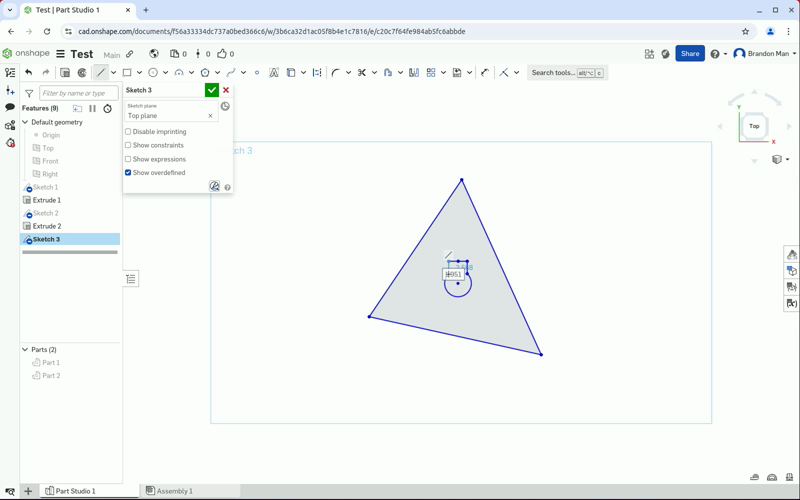
key(esc)
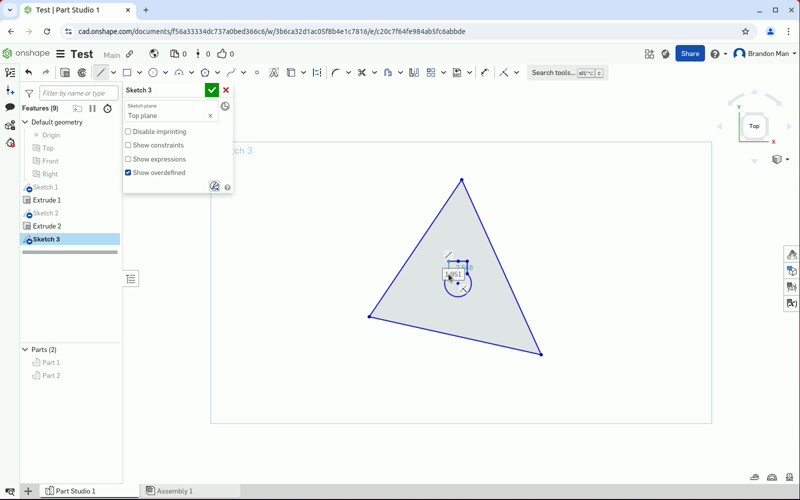
mouse_move(444, 227)
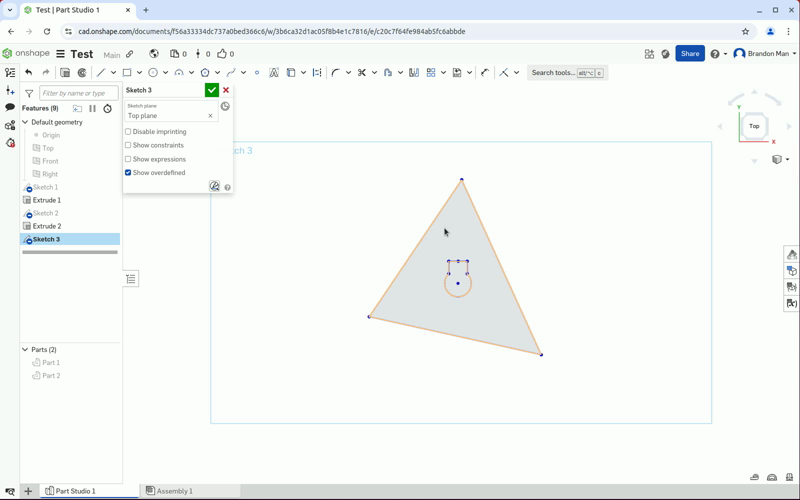
click(444, 227)
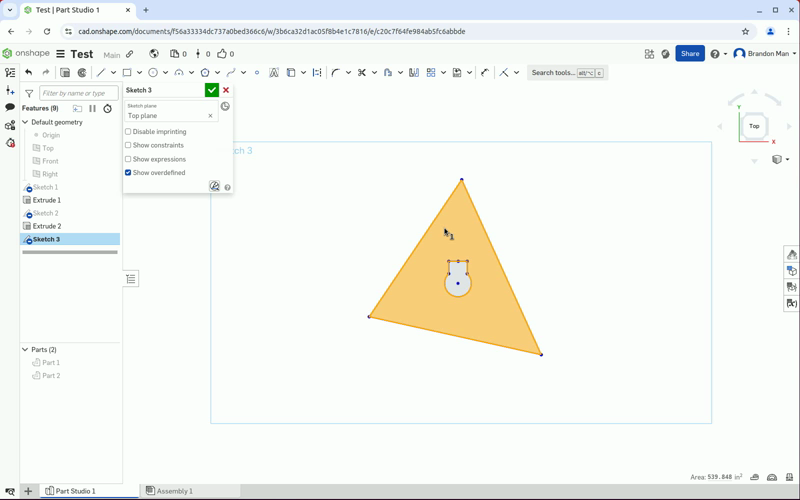
mouse_move(73, 352)
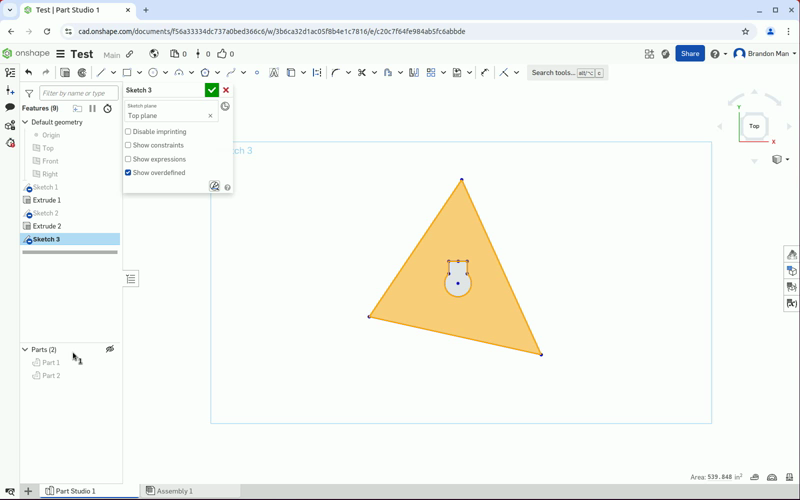
key(shift+y)
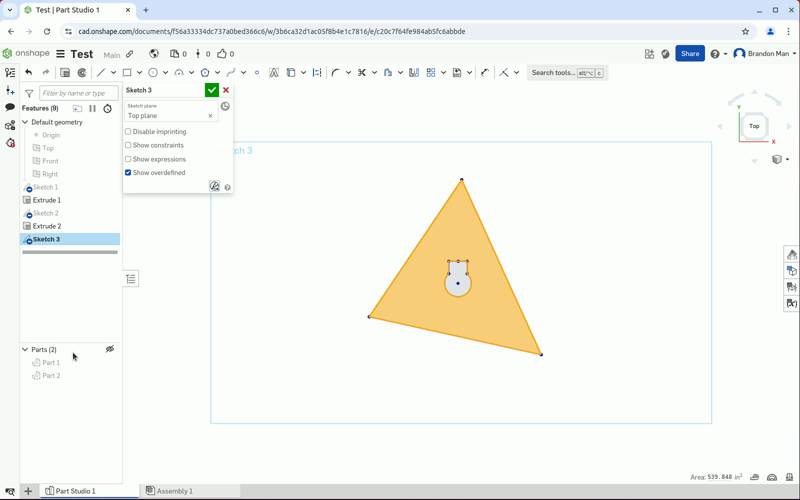
key(shift+e)
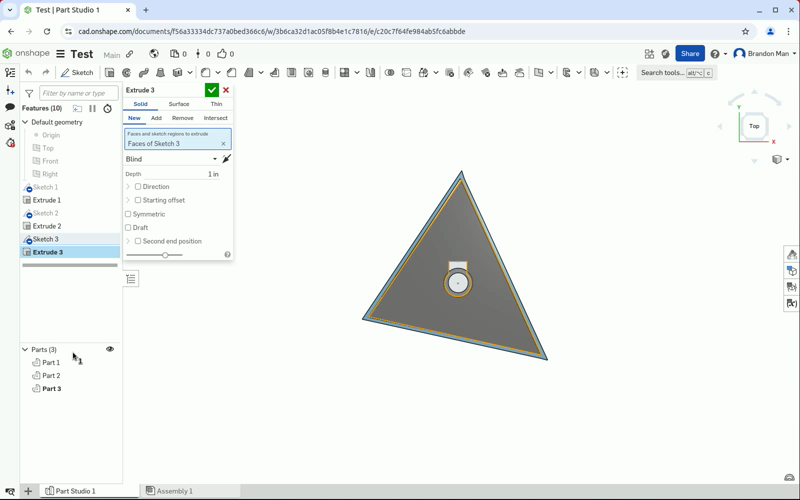
mouse_move(143, 106)
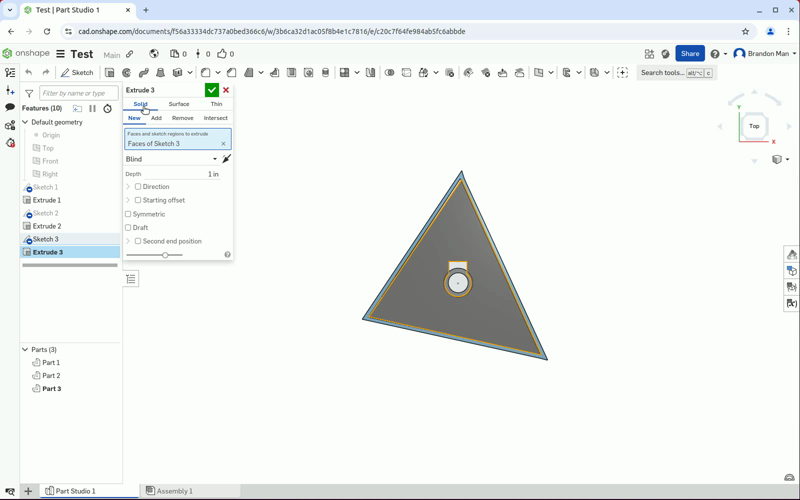
click(143, 106)
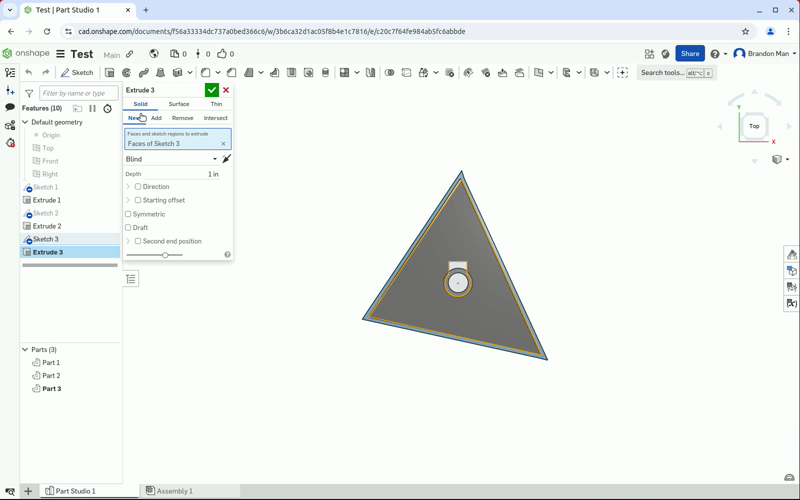
mouse_move(137, 120)
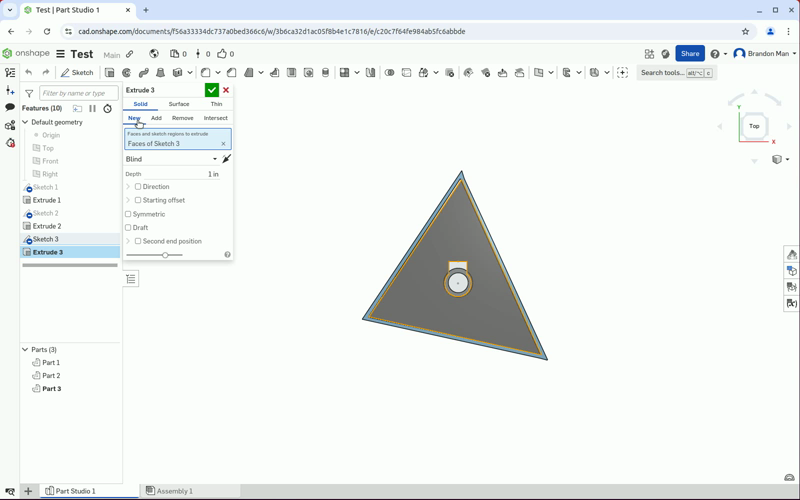
click(137, 120)
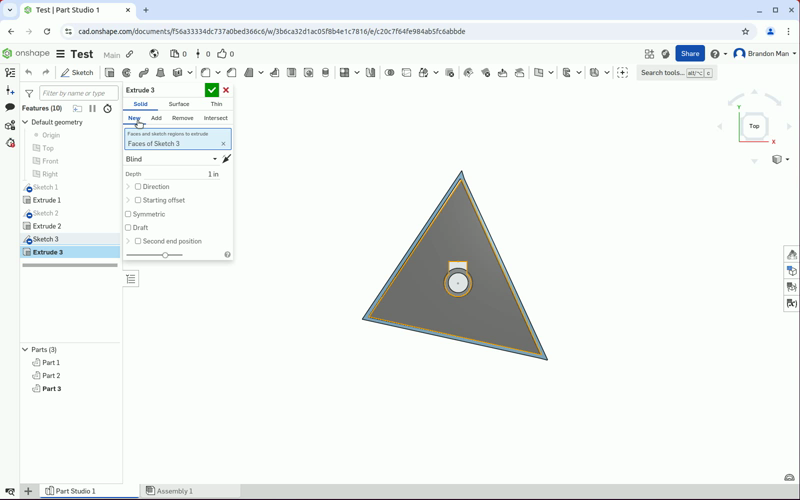
key(tab, 4)
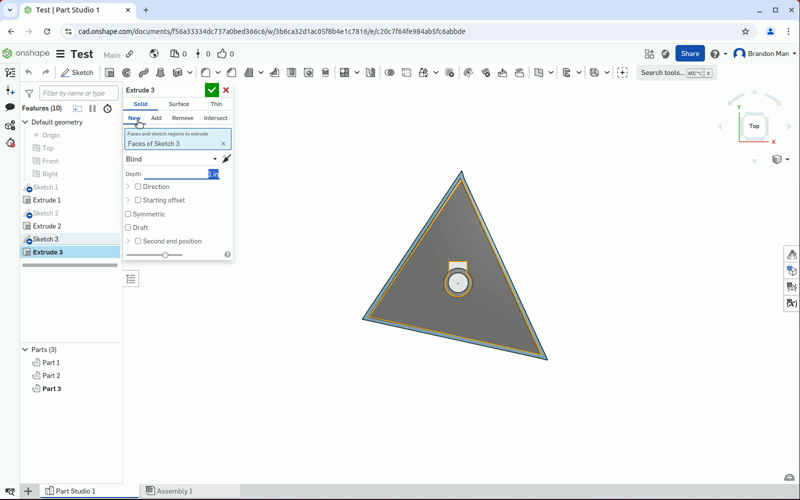
text(2.166)
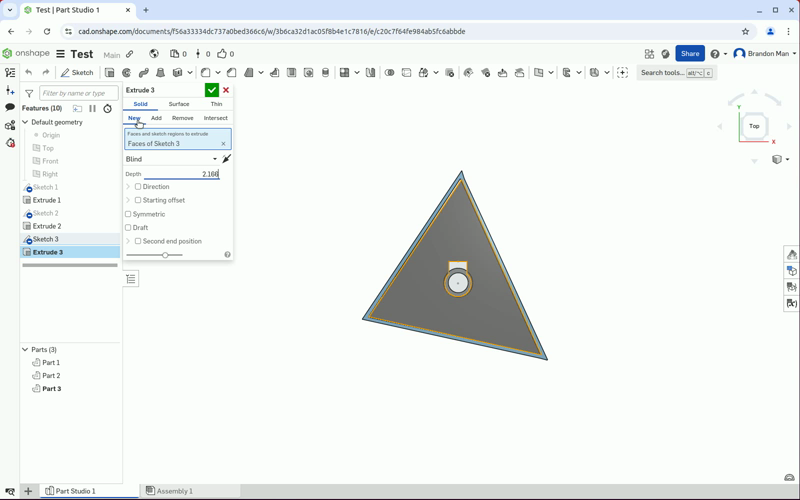
key(enter)
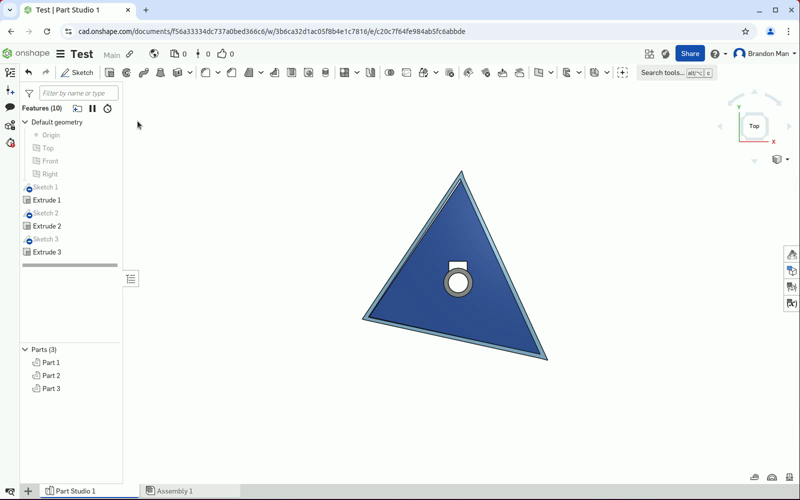
key(shift+h)
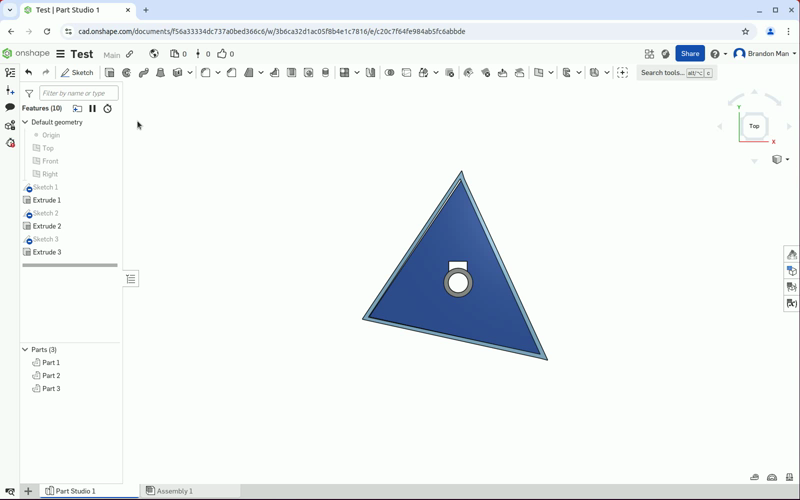
key(shift+h)
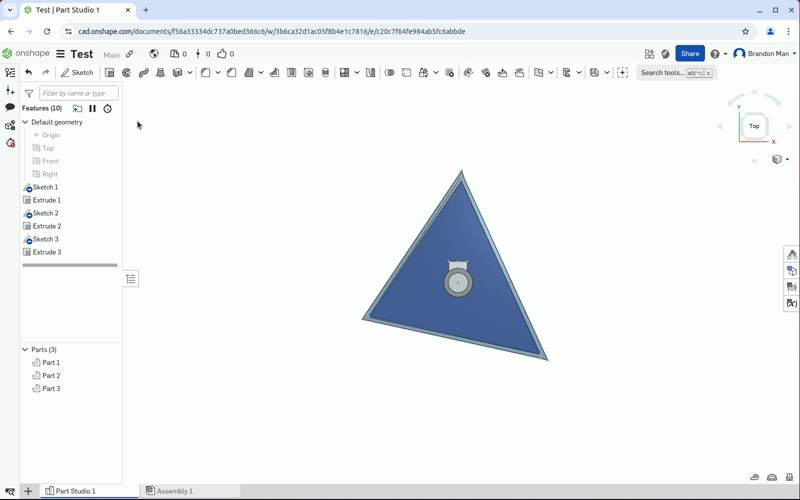
key(shift+7)
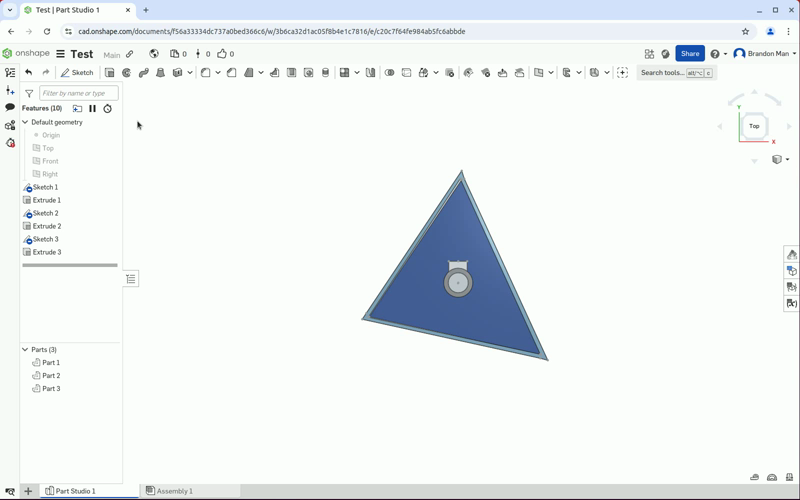
key(up, 3)
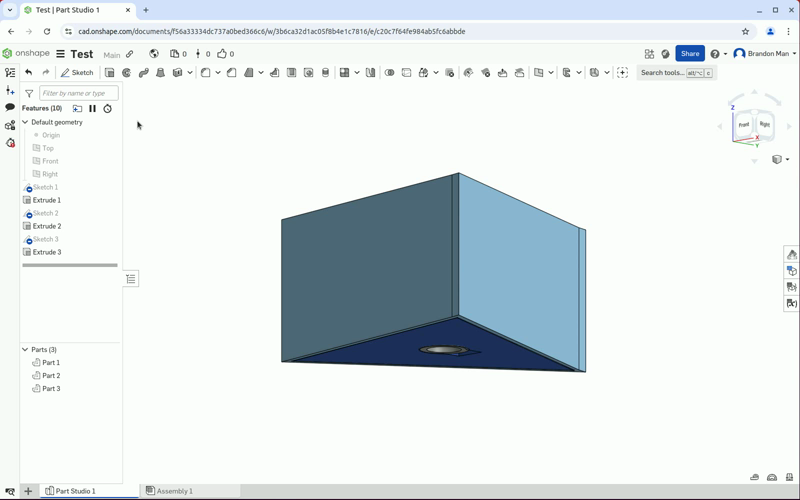
key(left, 3)
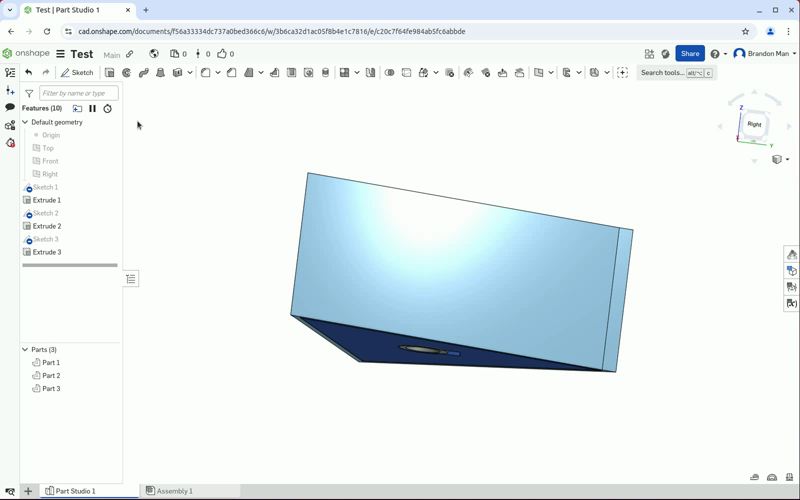
key(right, 3)
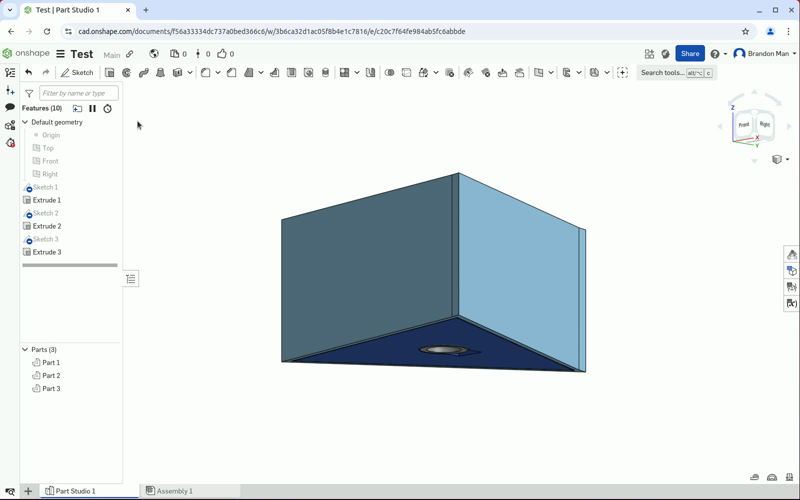
key(down, 3)
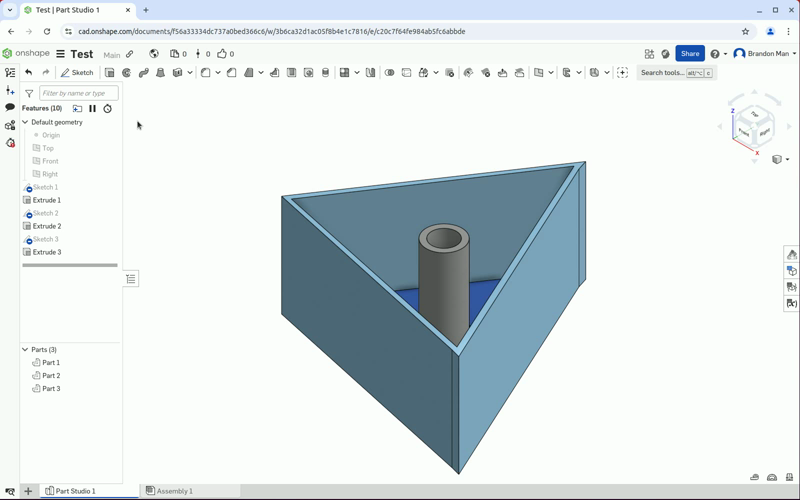
mouse_move(73, 189)
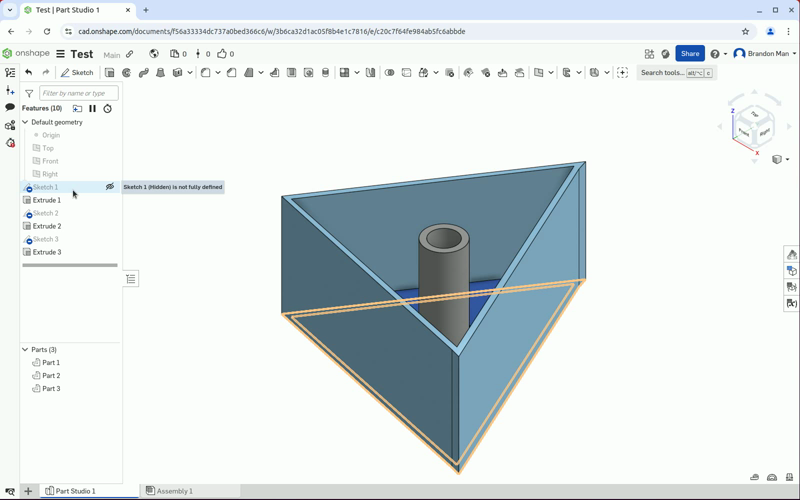
click(73, 189)